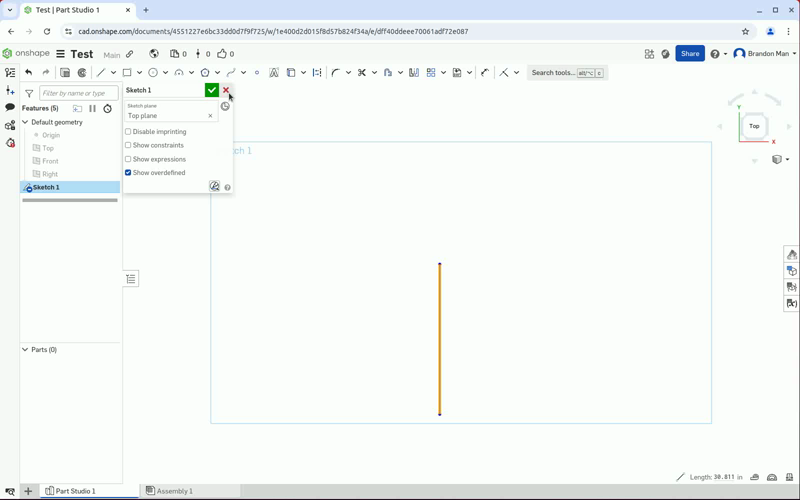
key(shift+h)
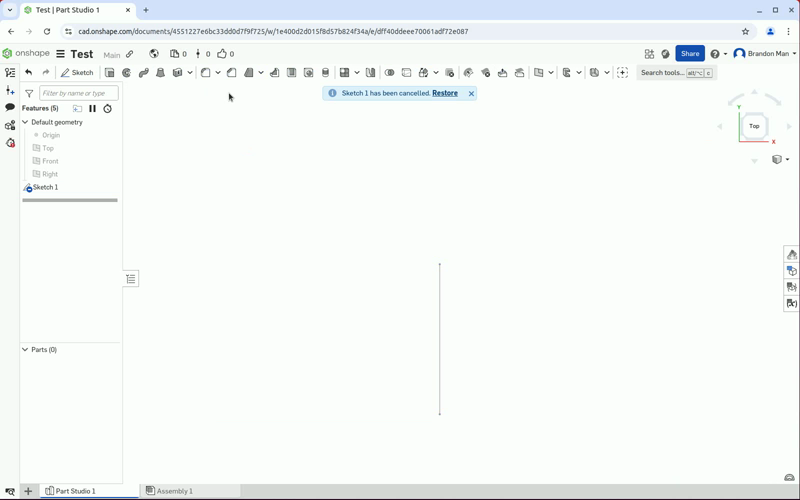
key(shift+s)
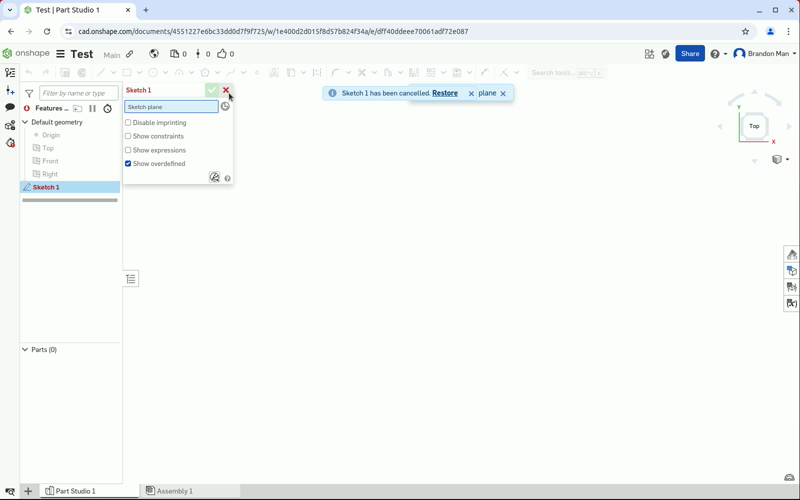
mouse_move(73, 150)
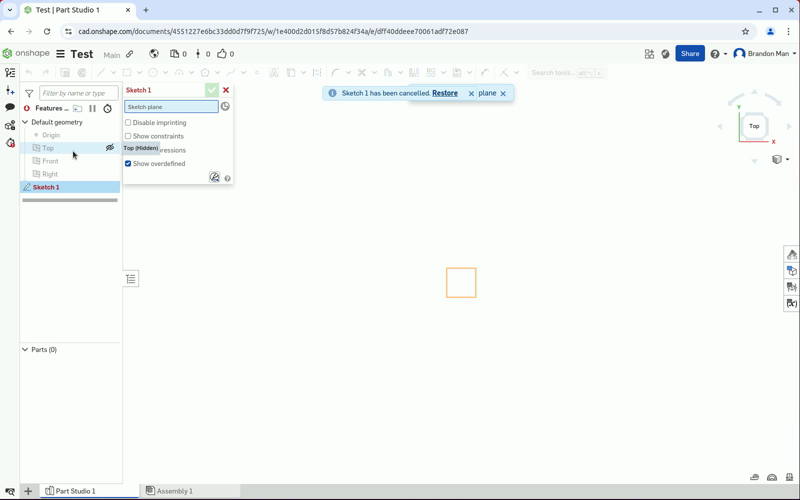
click(73, 150)
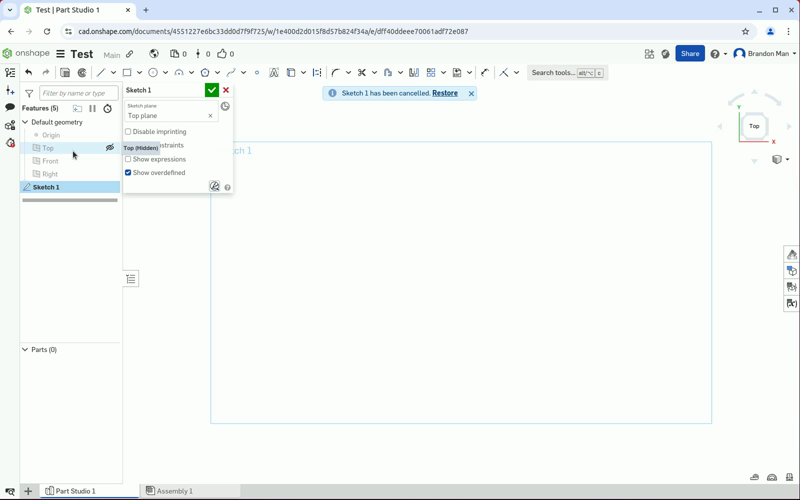
mouse_move(73, 352)
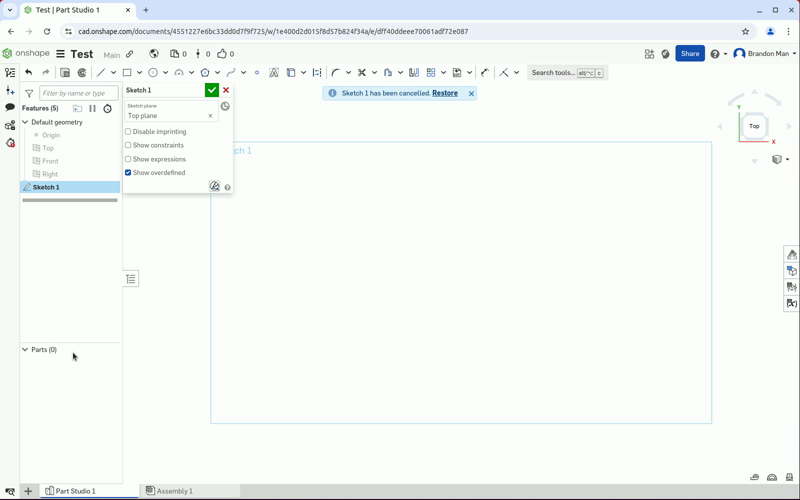
key(y)
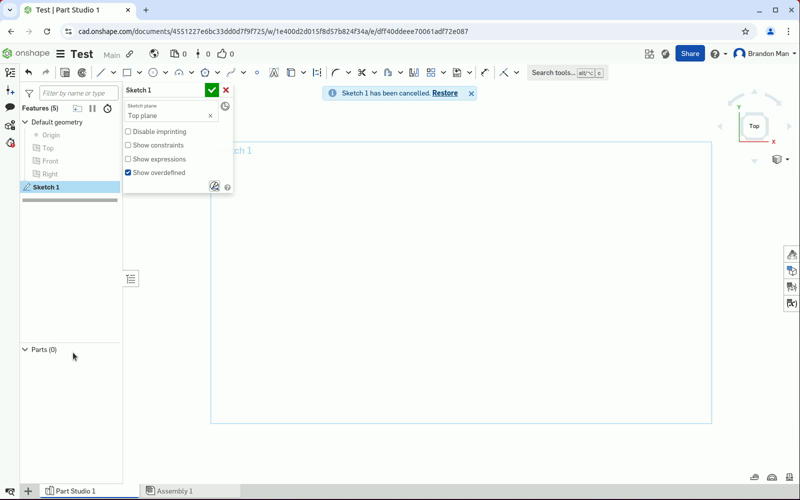
key(l)
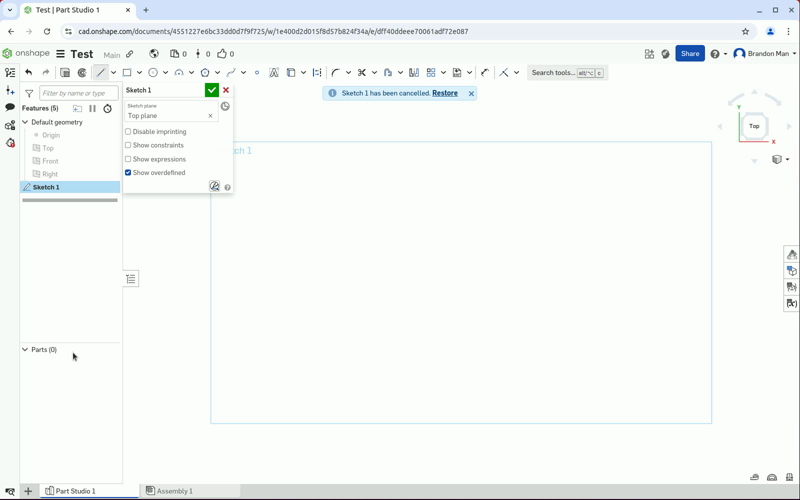
key_down(shift)
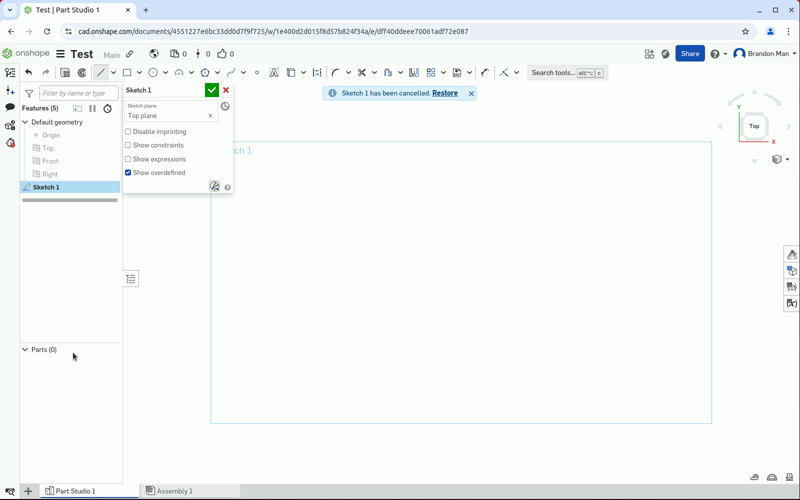
mouse_move(460, 290)
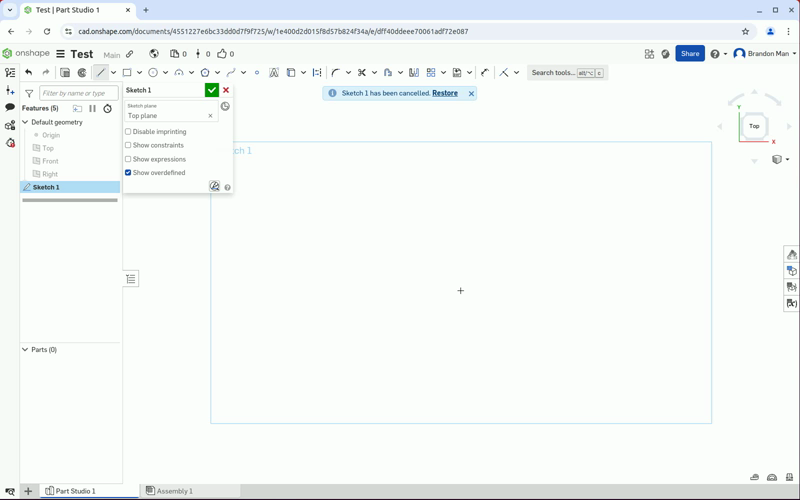
click(460, 290)
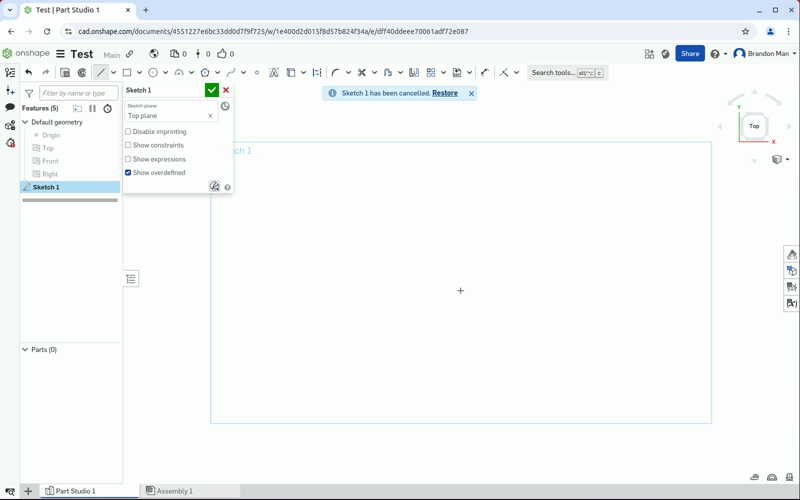
key_up(shift)
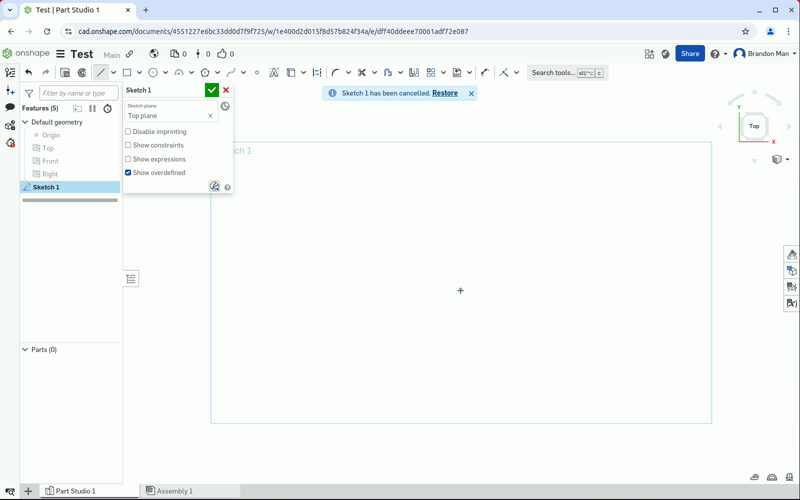
key_down(shift)
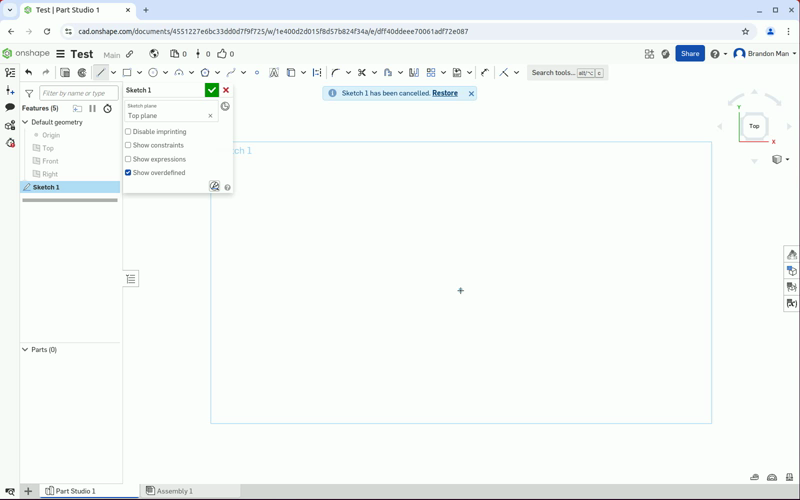
mouse_move(490, 290)
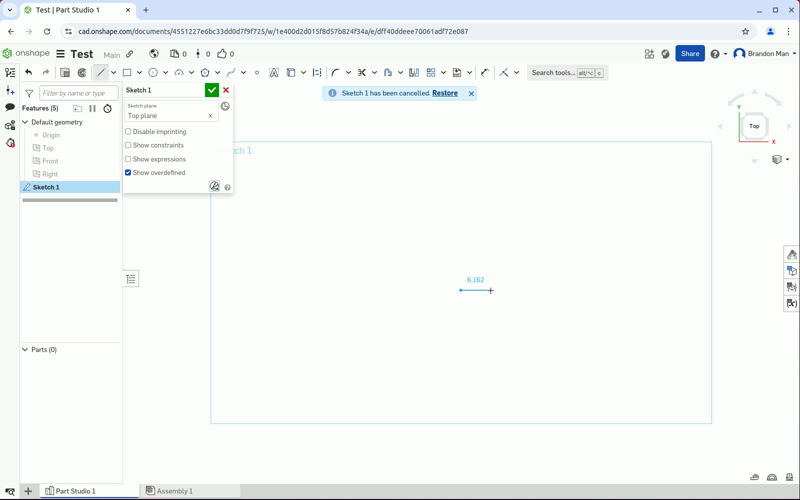
mouse_move(468, 290)
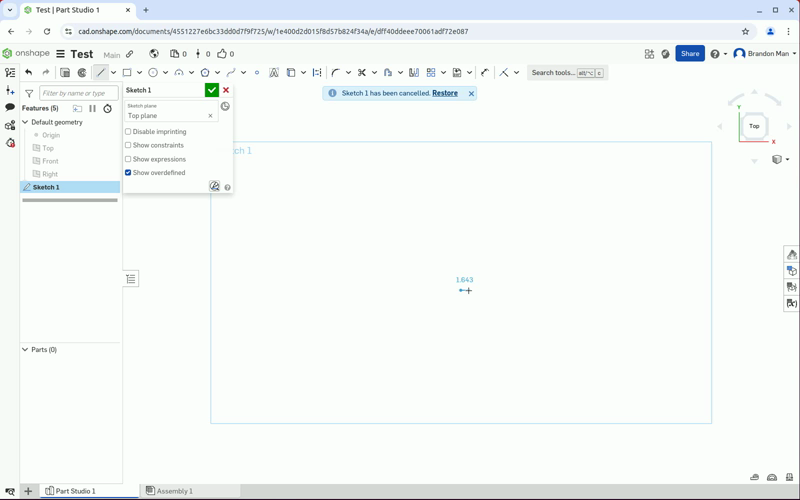
click(468, 290)
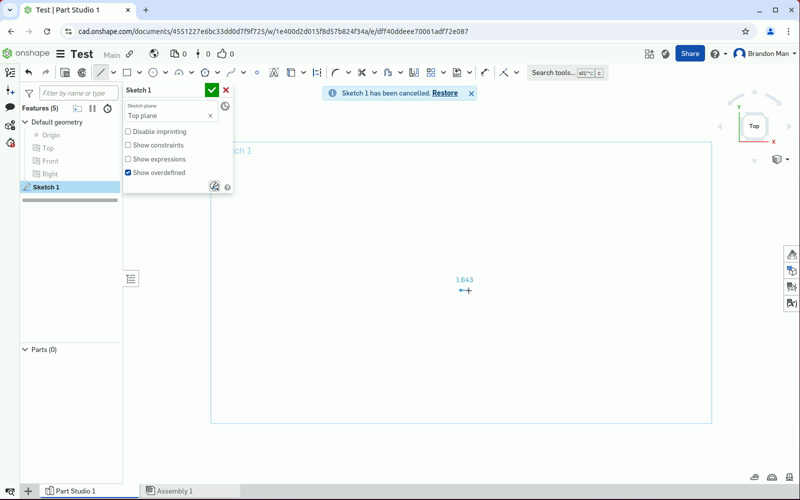
key_up(shift)
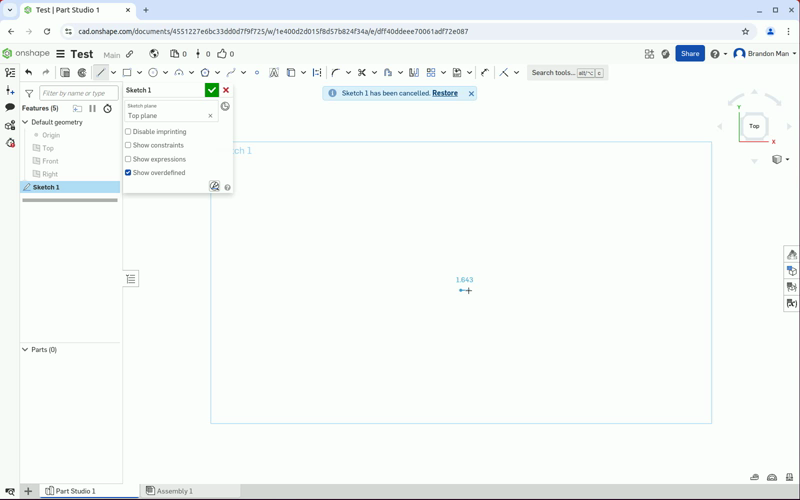
key_down(shift)
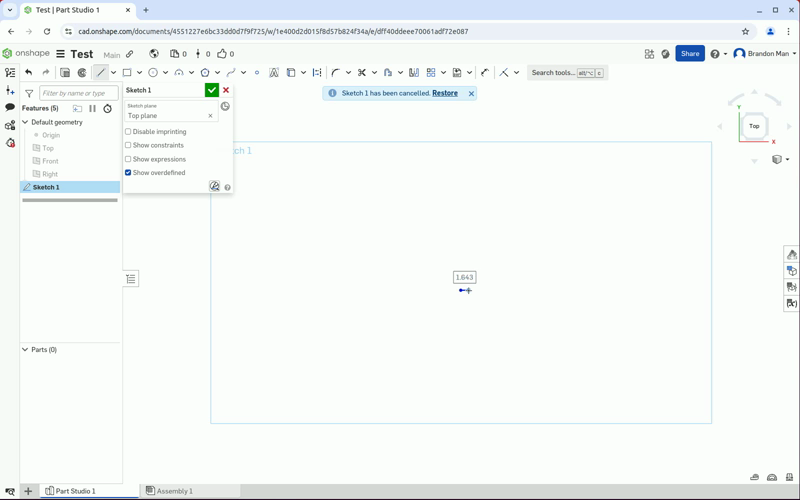
mouse_move(498, 290)
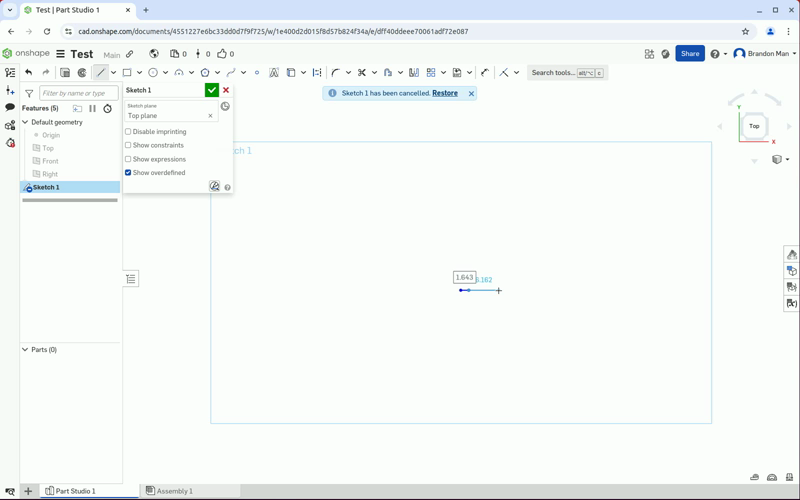
mouse_move(468, 281)
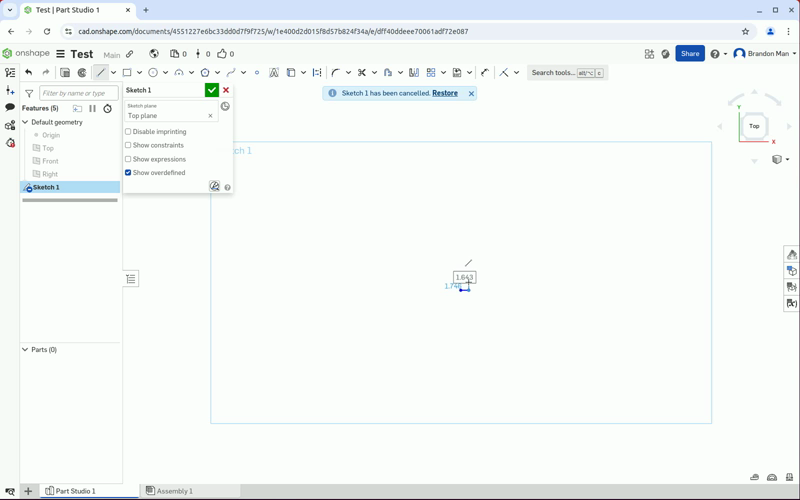
click(468, 281)
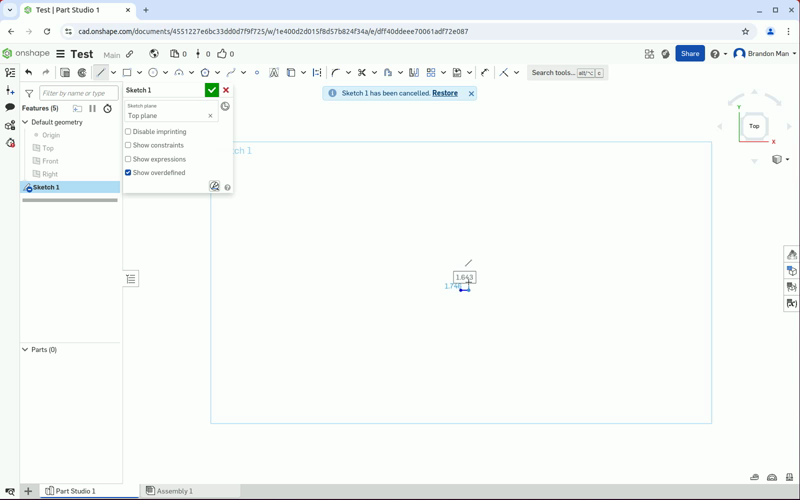
key_up(shift)
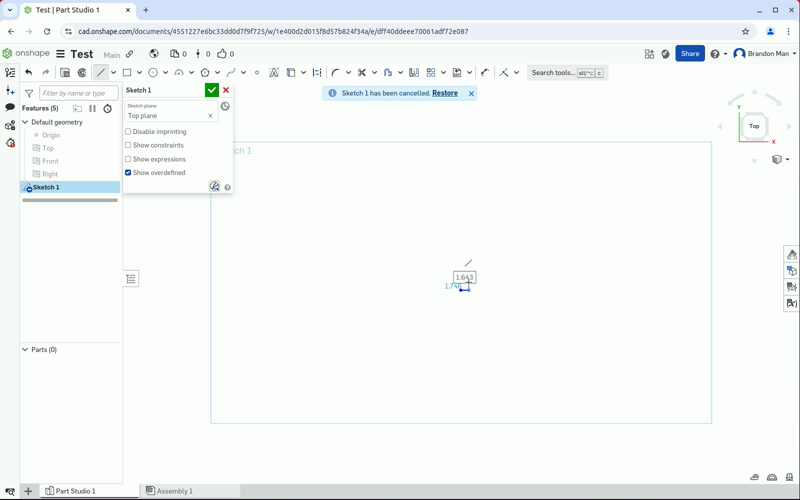
key_down(shift)
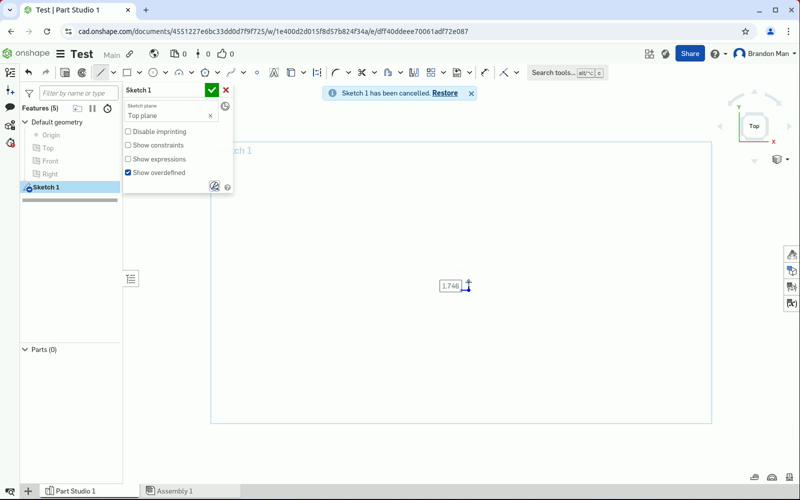
mouse_move(498, 281)
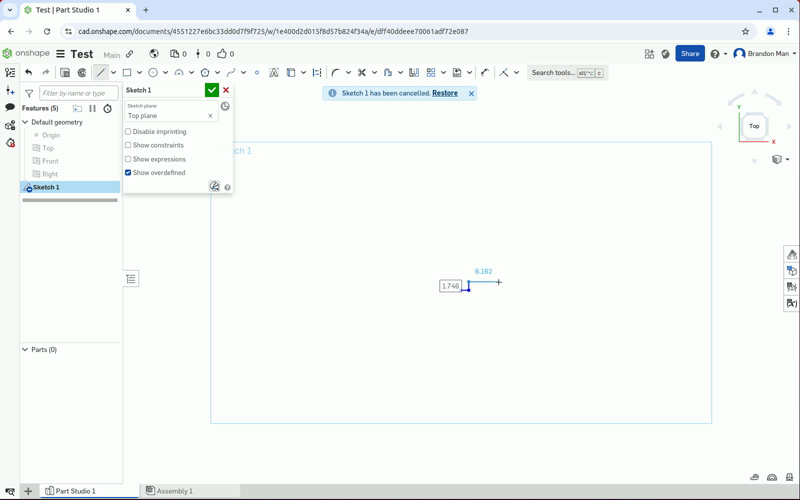
mouse_move(460, 281)
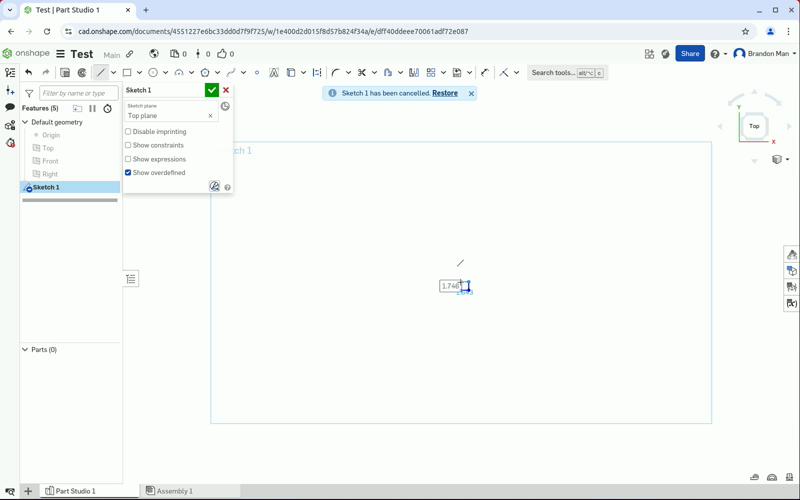
click(460, 281)
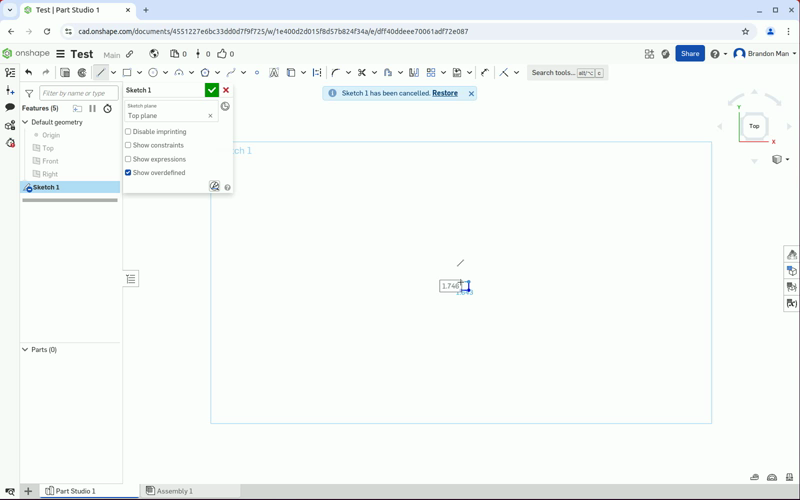
key_up(shift)
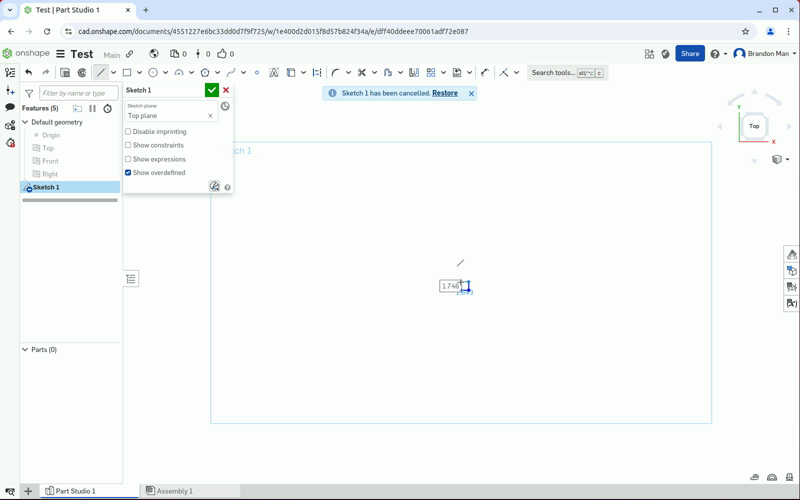
mouse_move(490, 281)
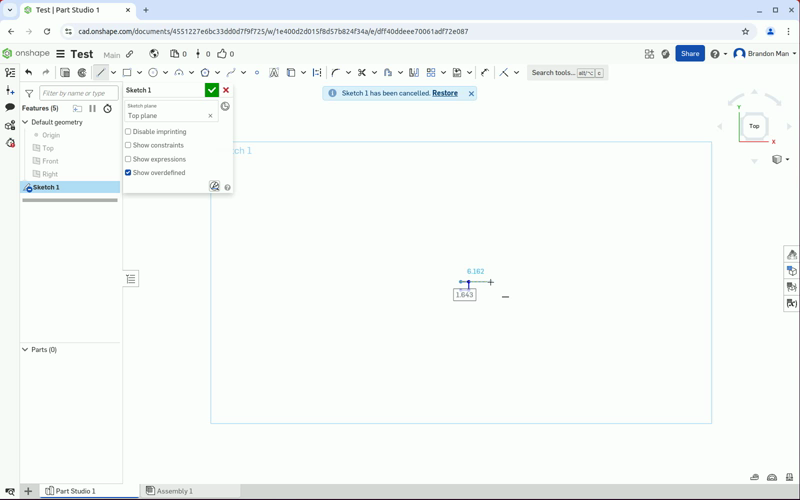
key_down(shift)
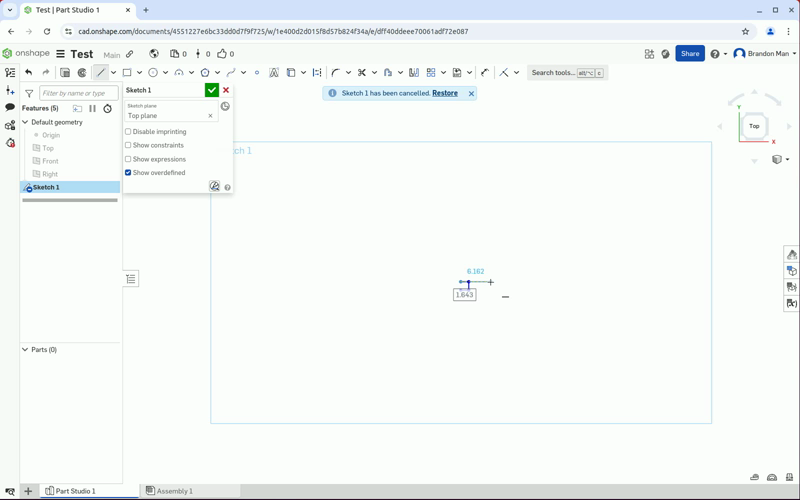
mouse_move(460, 290)
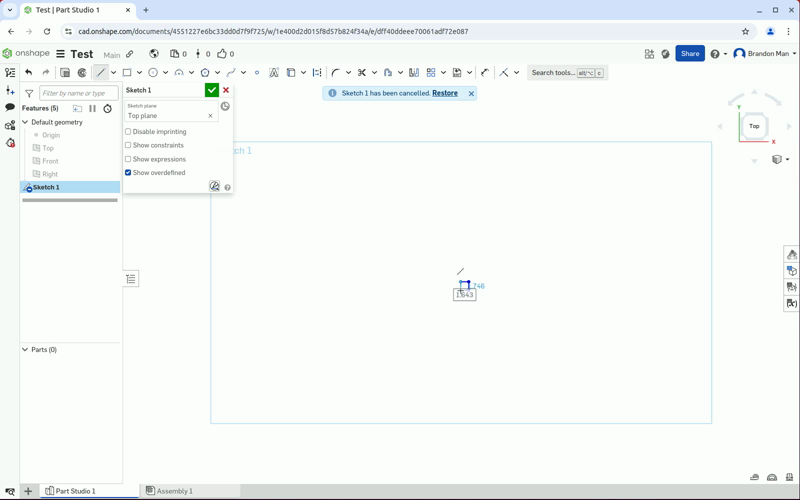
key_up(shift)
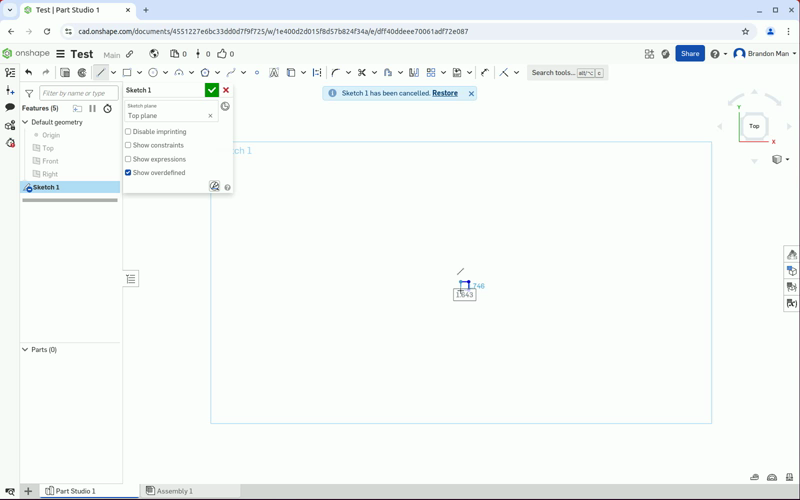
click(460, 290)
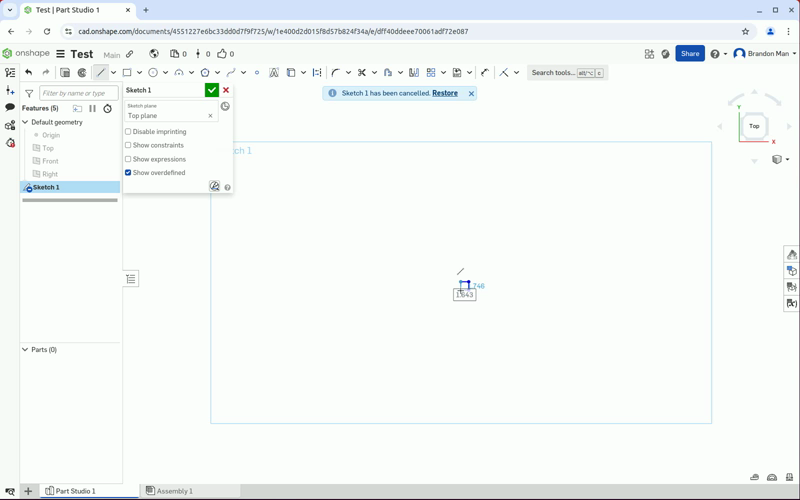
key(esc)
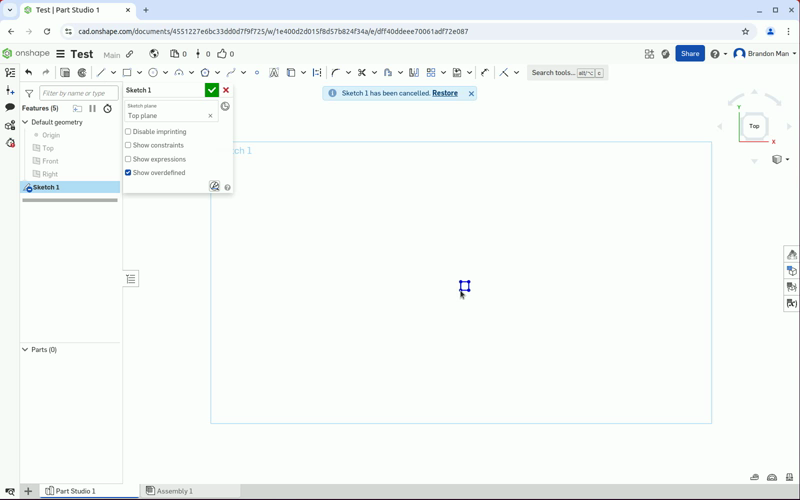
mouse_move(464, 286)
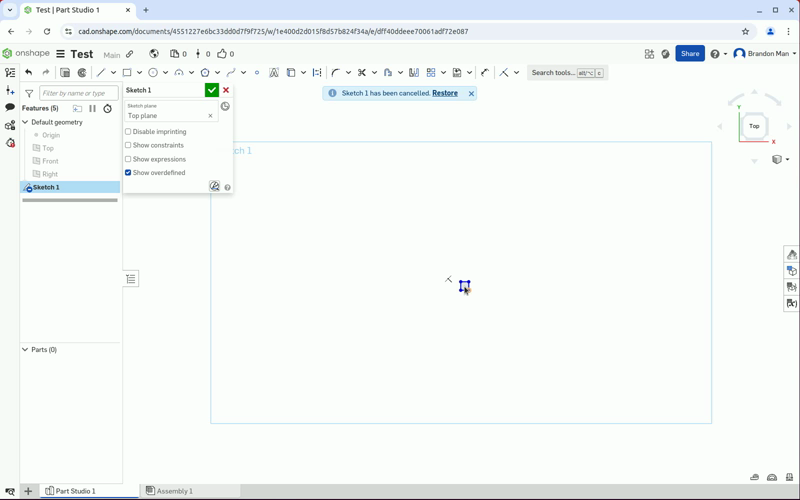
scroll(6)
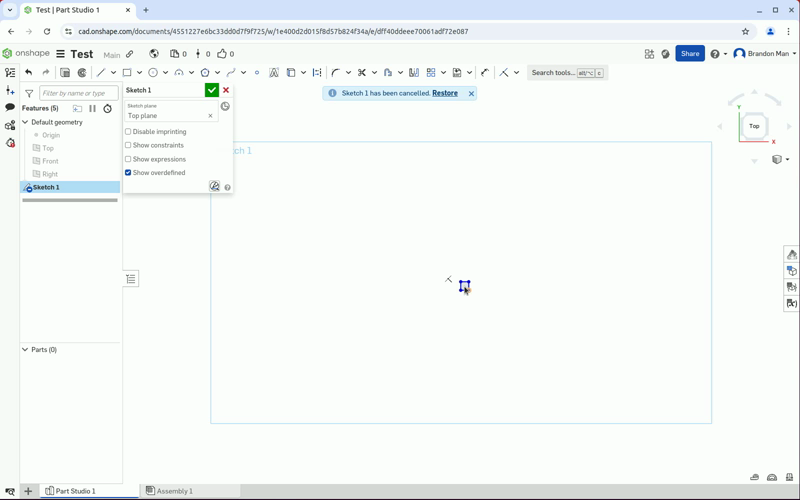
scroll(6)
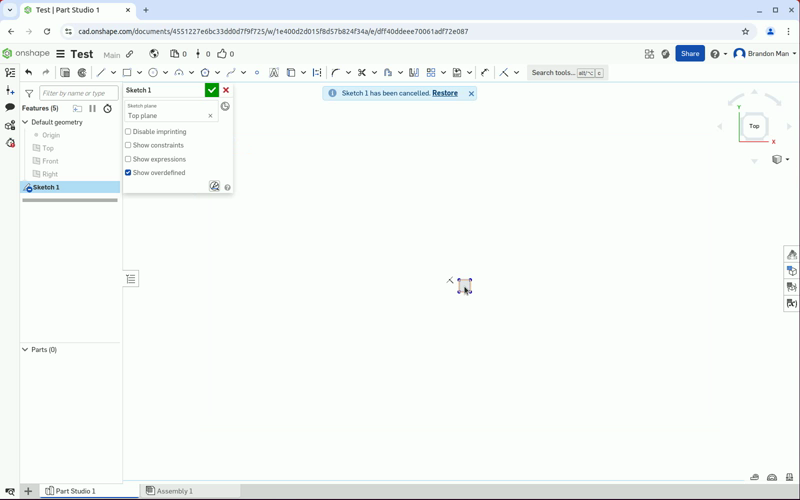
scroll(6)
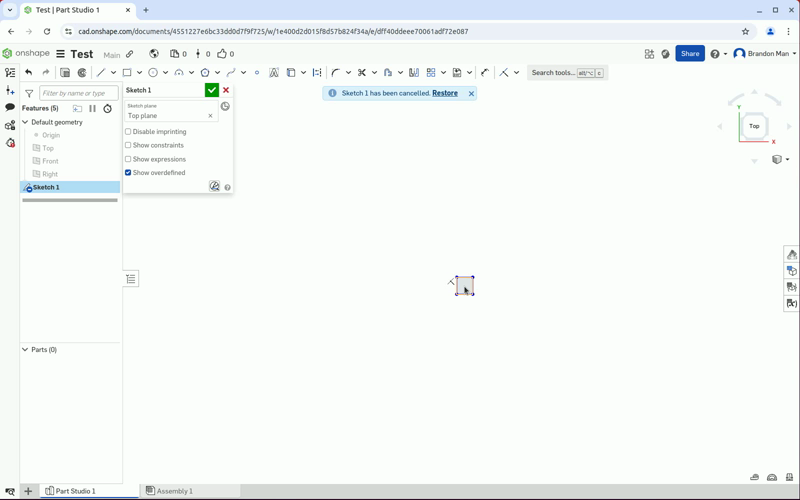
scroll(6)
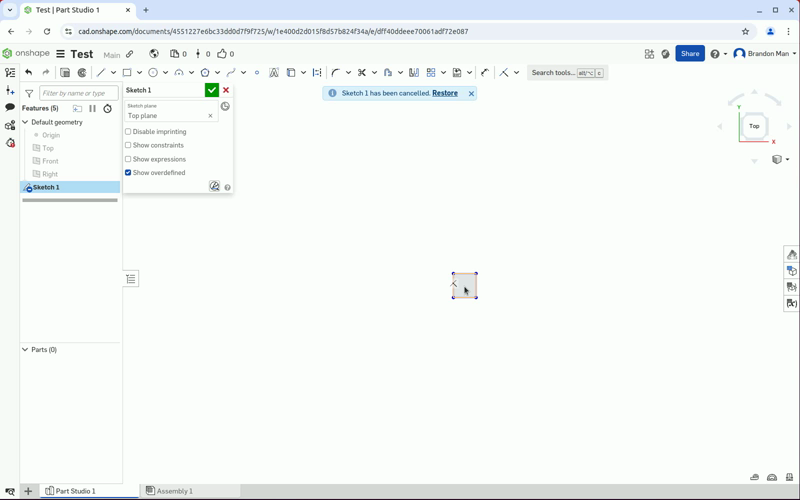
scroll(6)
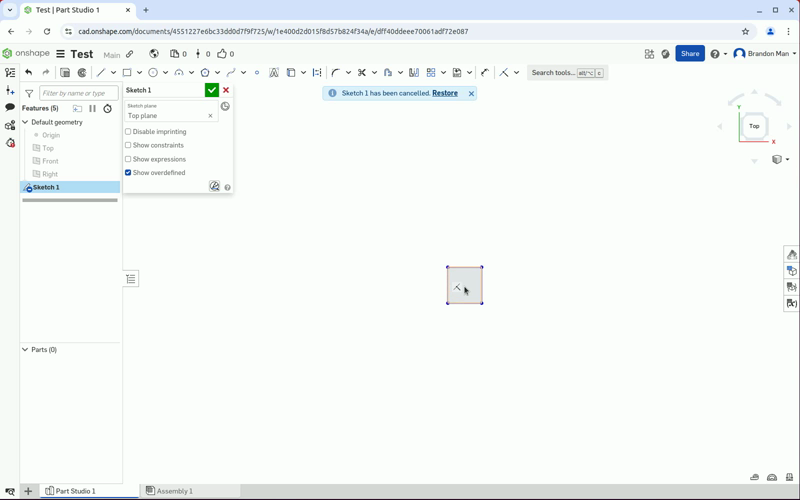
scroll(6)
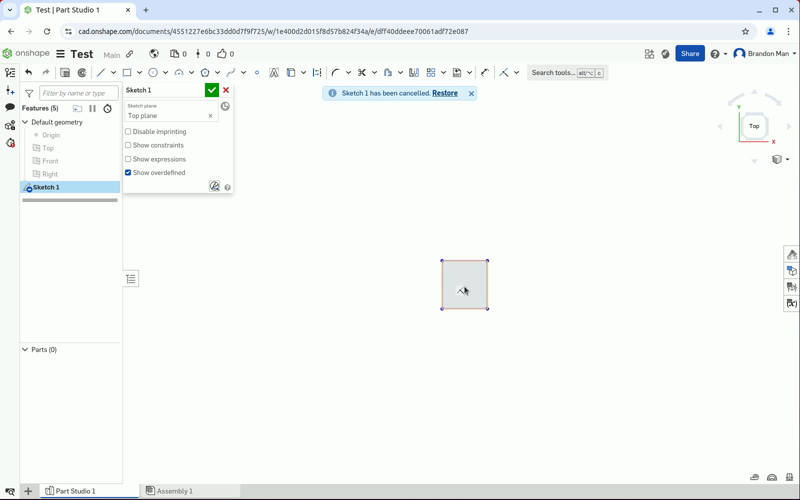
scroll(6)
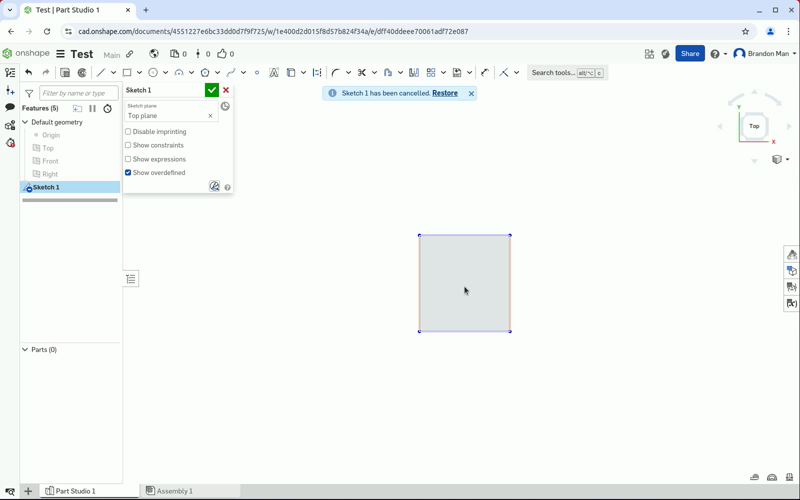
click(464, 286)
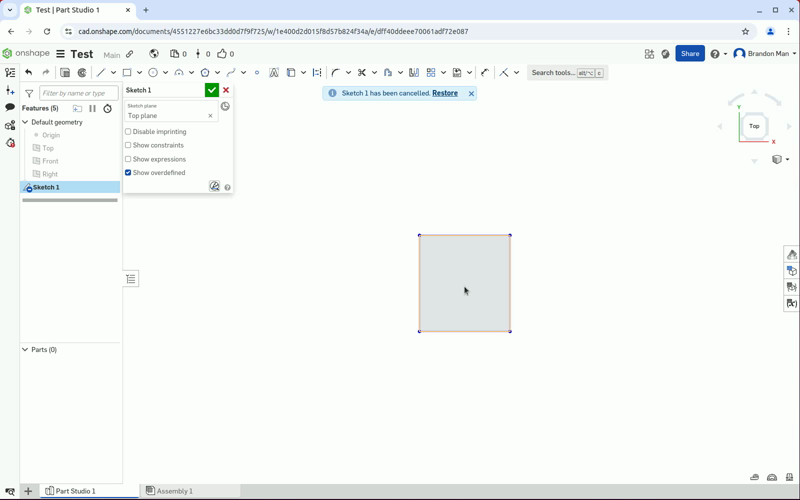
scroll(-6)
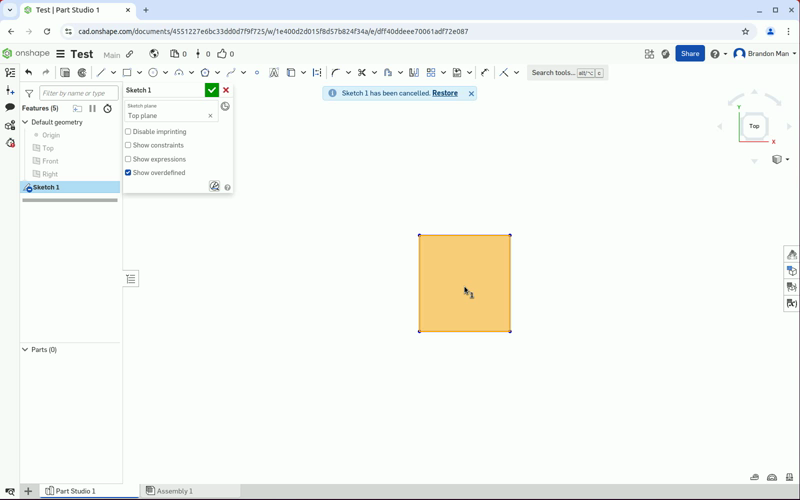
scroll(-6)
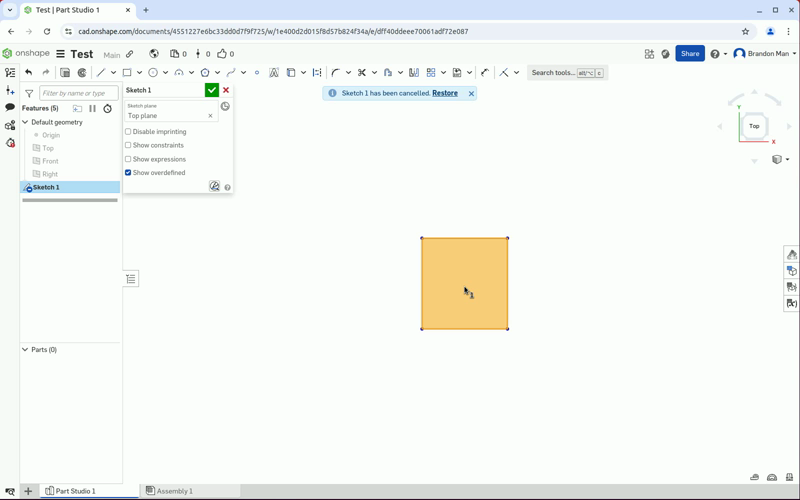
scroll(-6)
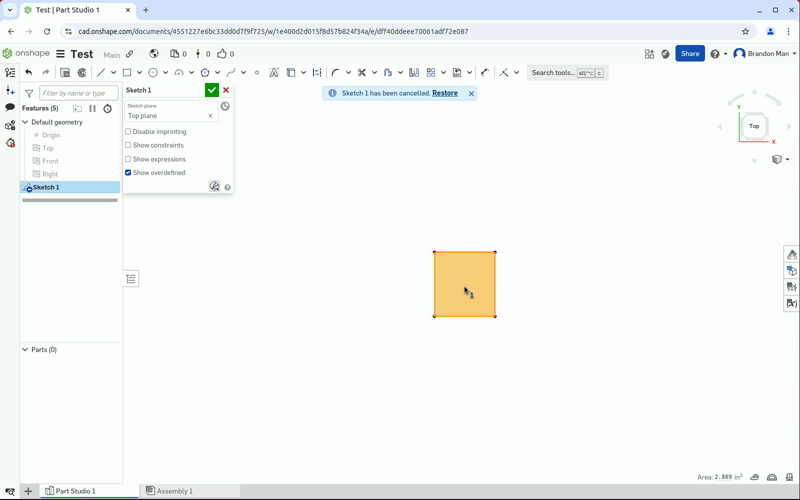
scroll(-6)
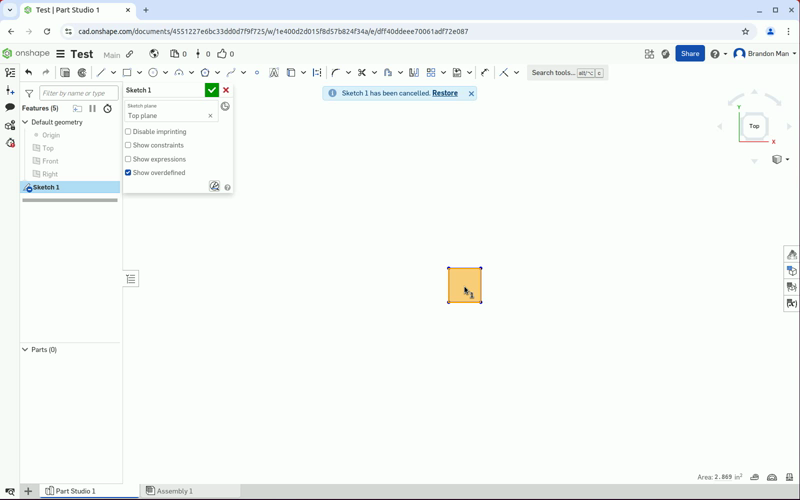
scroll(-6)
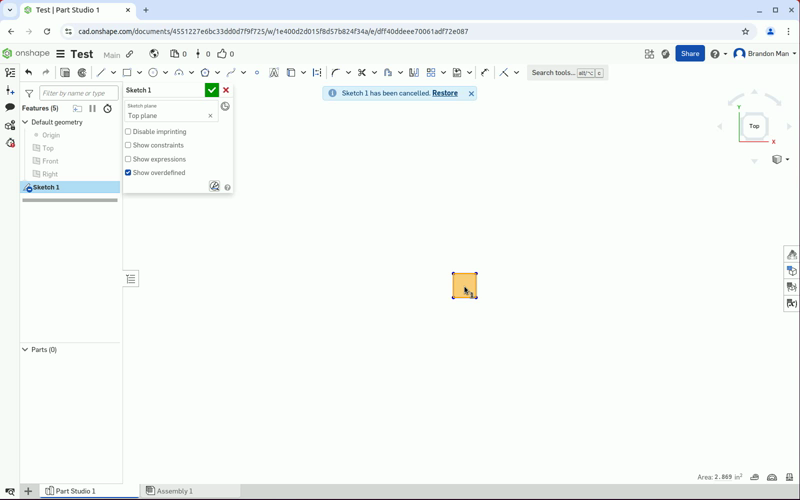
scroll(-6)
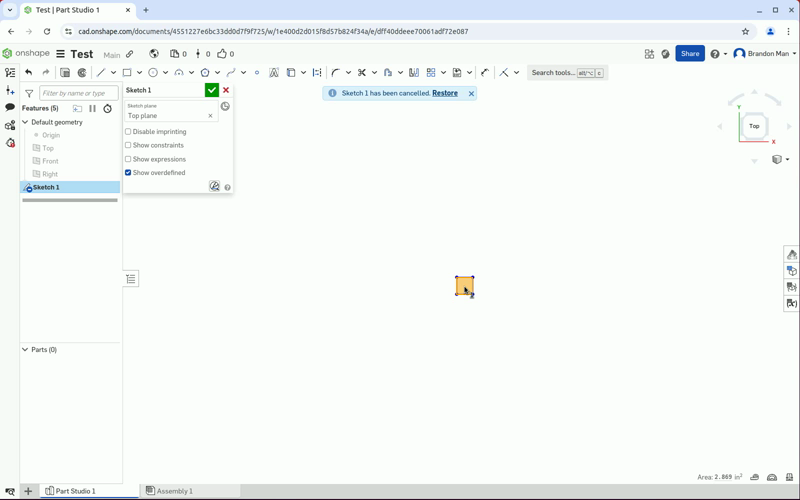
scroll(-6)
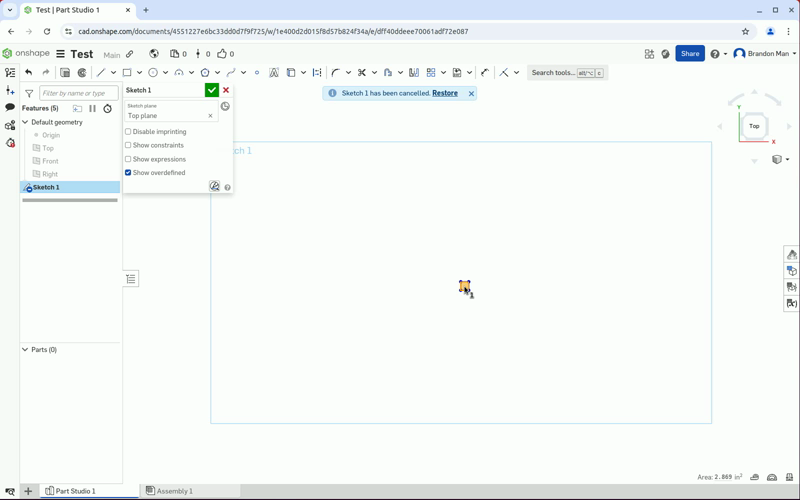
mouse_move(73, 352)
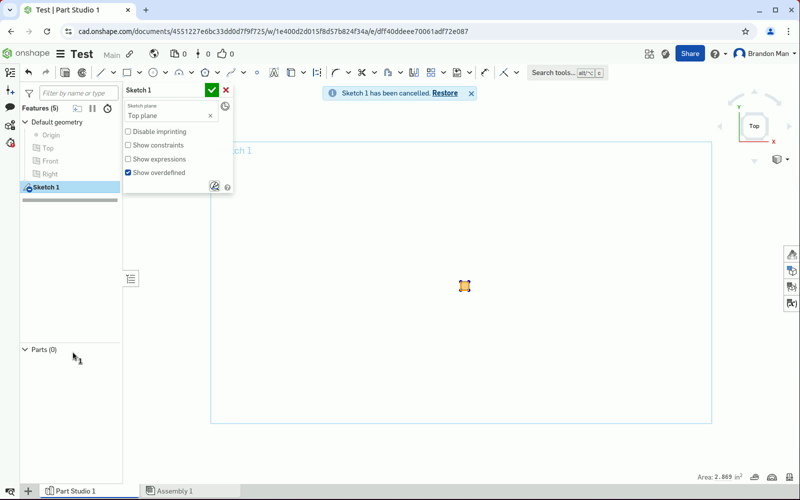
key(shift+y)
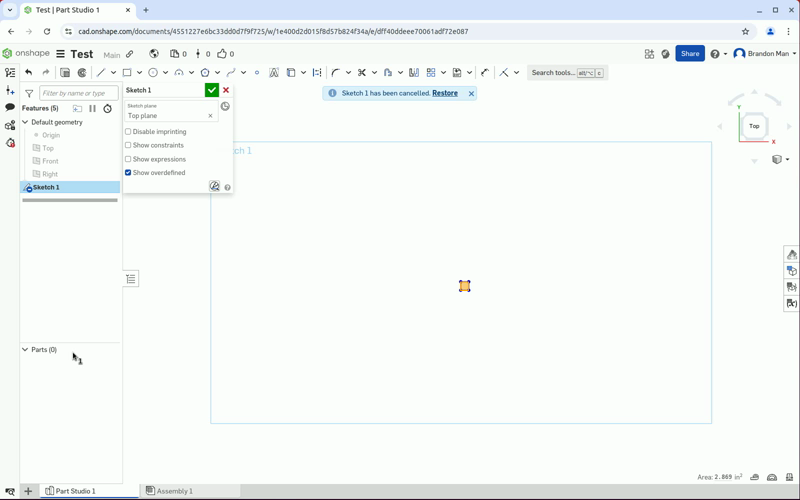
key(shift+e)
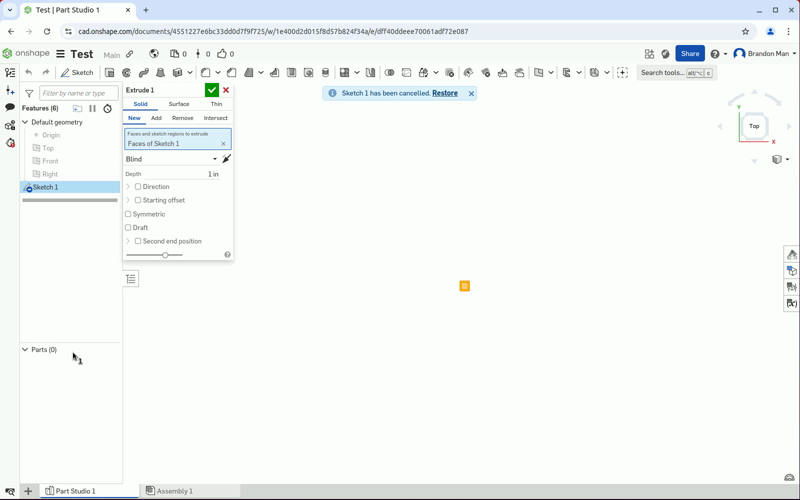
mouse_move(143, 106)
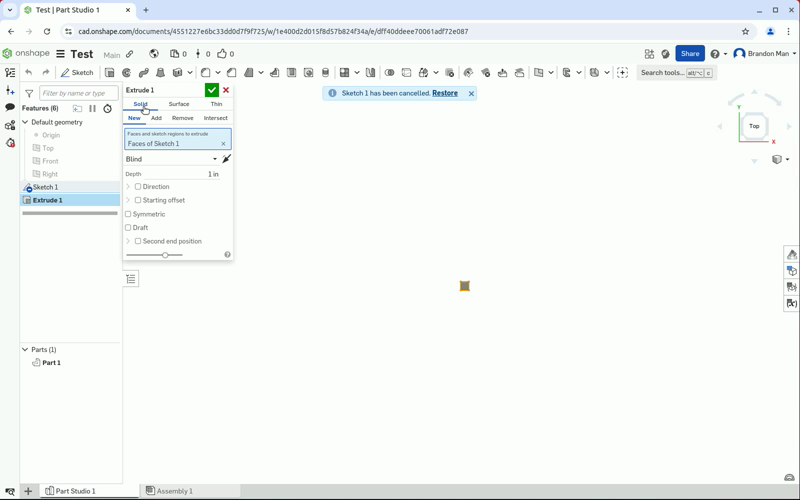
click(143, 106)
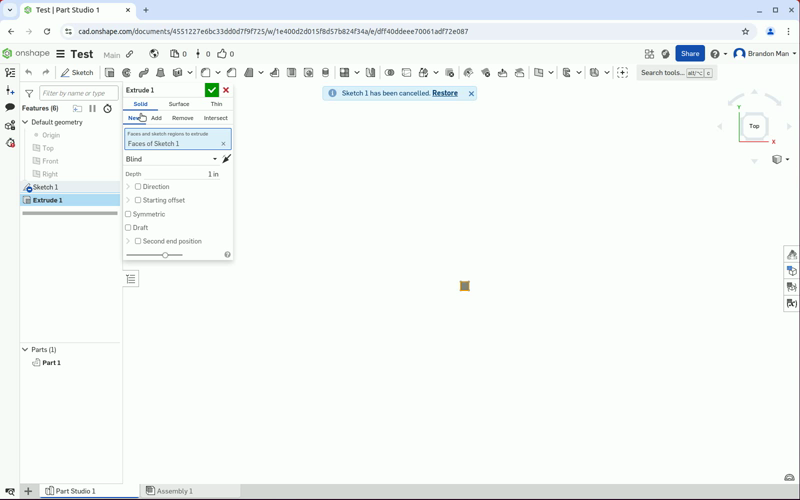
mouse_move(137, 120)
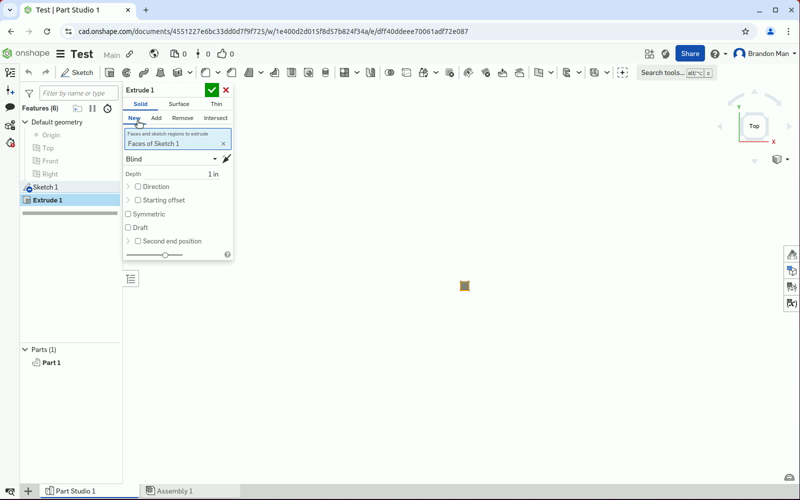
click(137, 120)
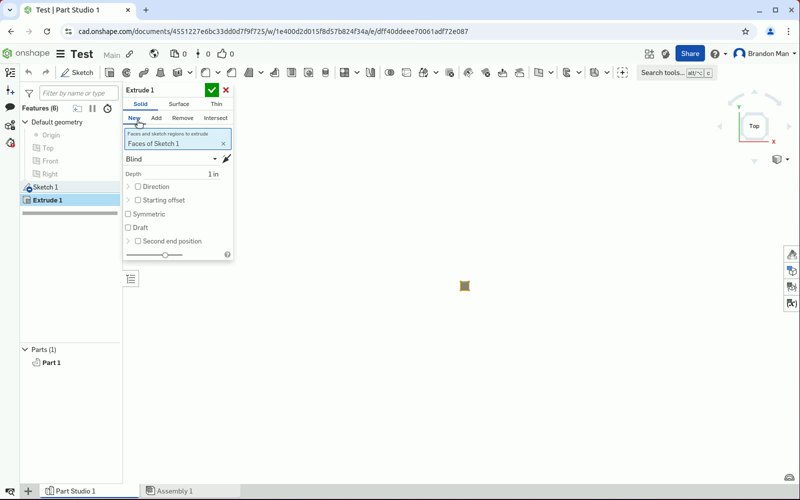
key(tab, 4)
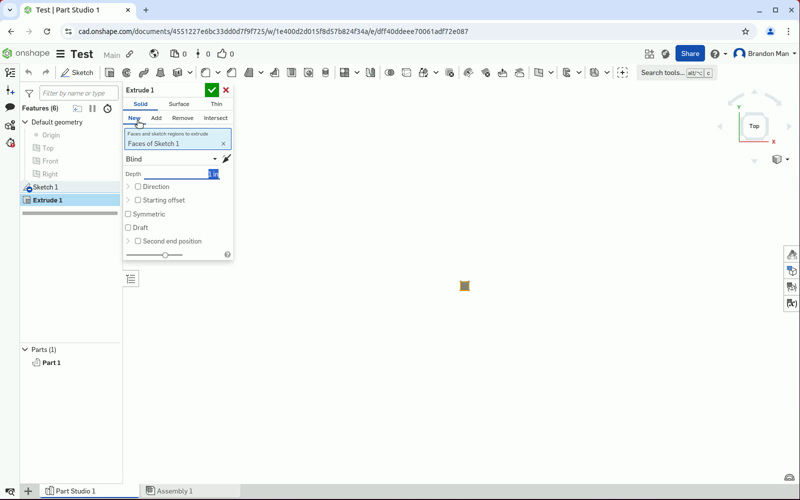
text(23.108)
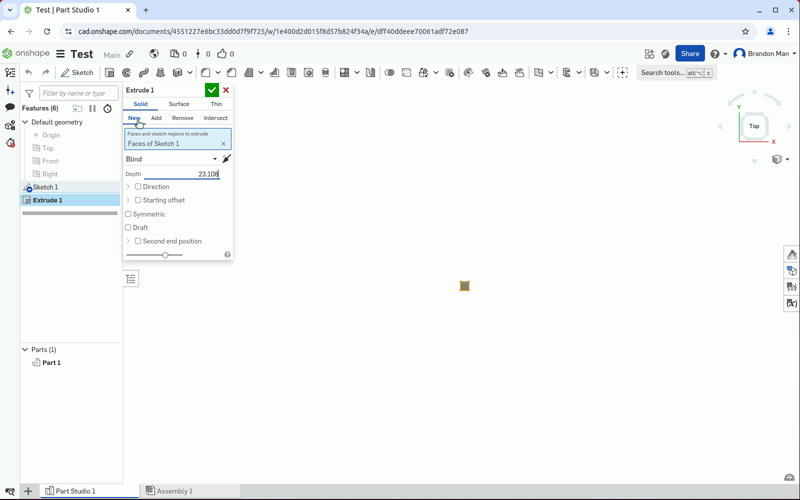
key(enter)
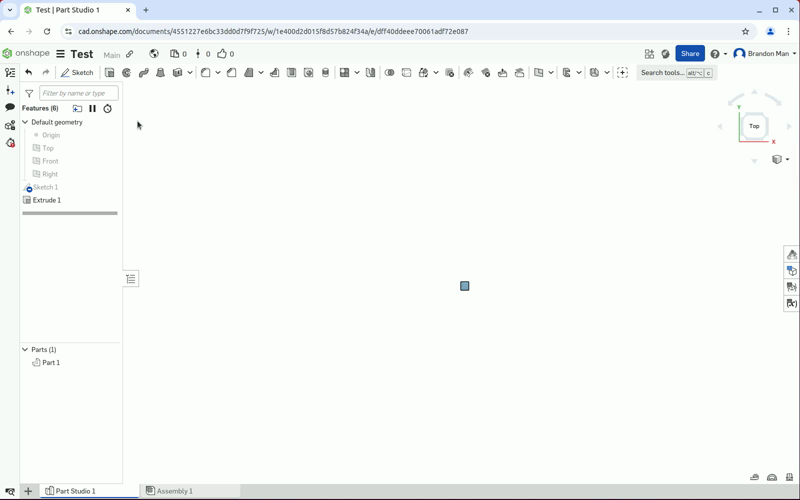
key(shift+h)
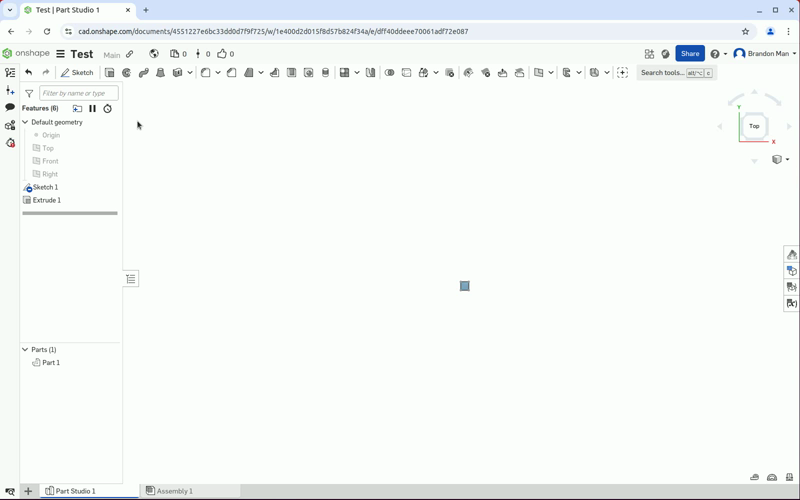
key(shift+h)
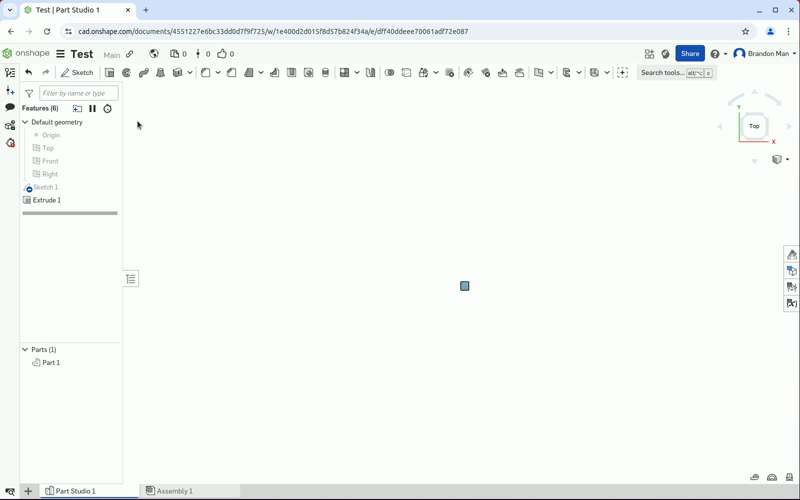
mouse_move(73, 189)
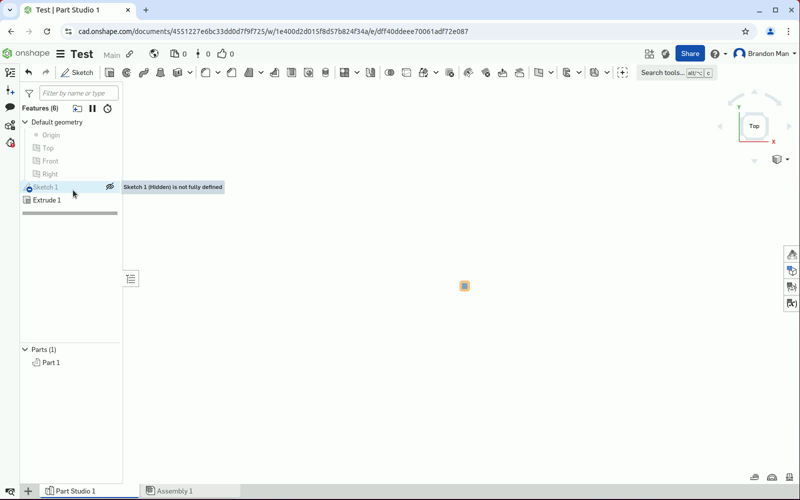
click(73, 189)
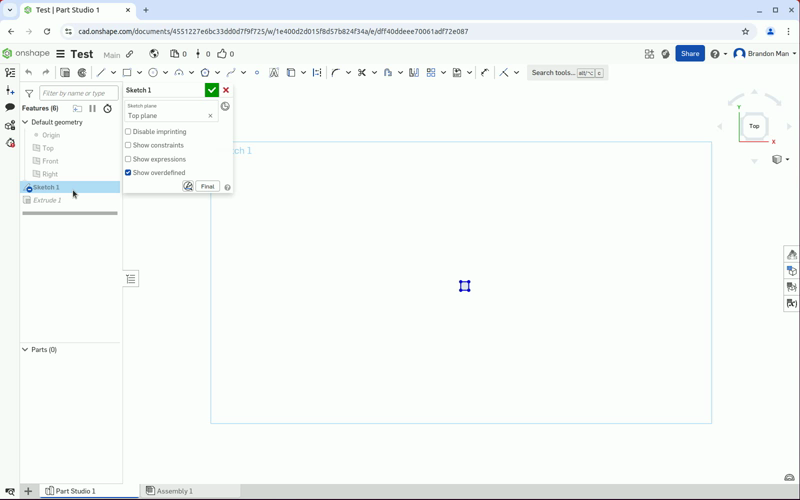
mouse_move(229, 92)
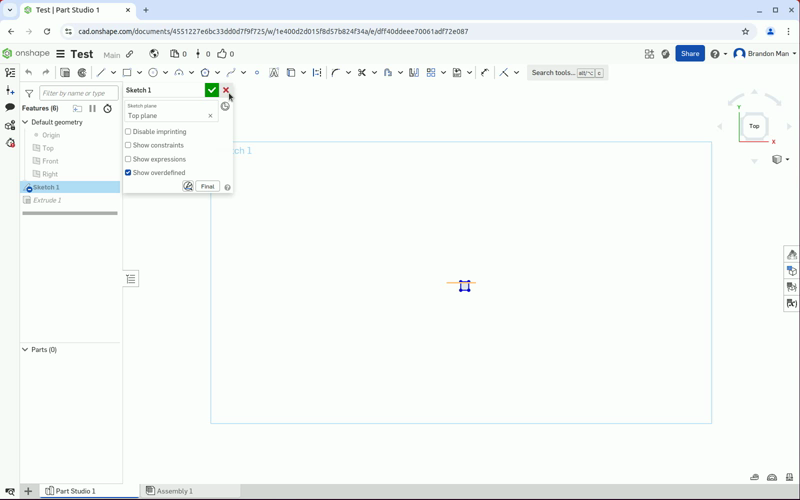
click(229, 92)
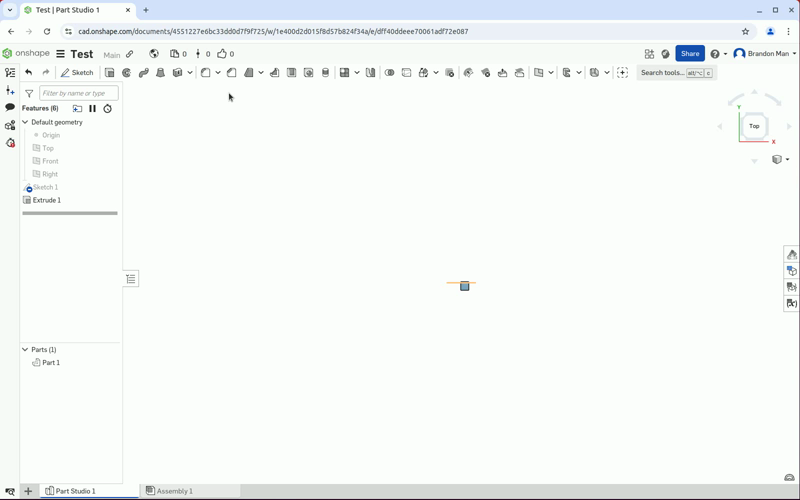
mouse_move(73, 352)
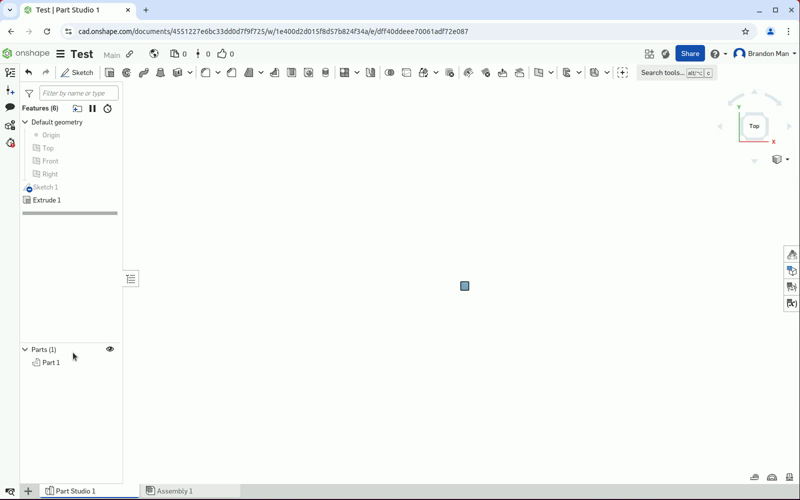
key(y)
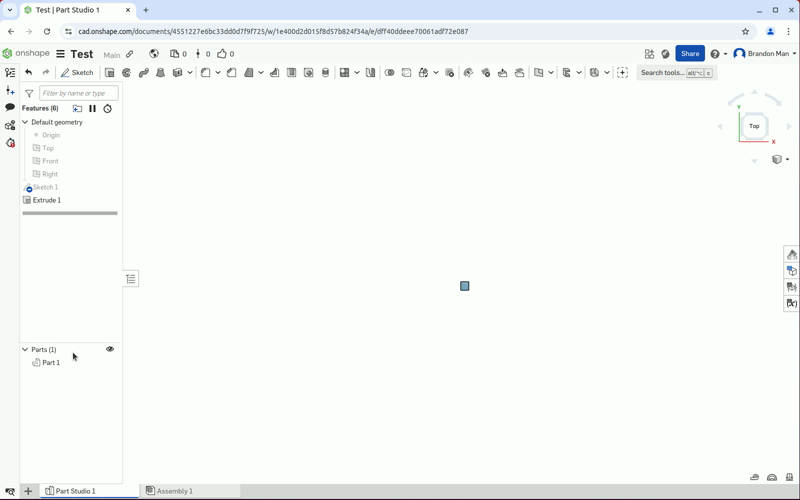
key(shift+p)
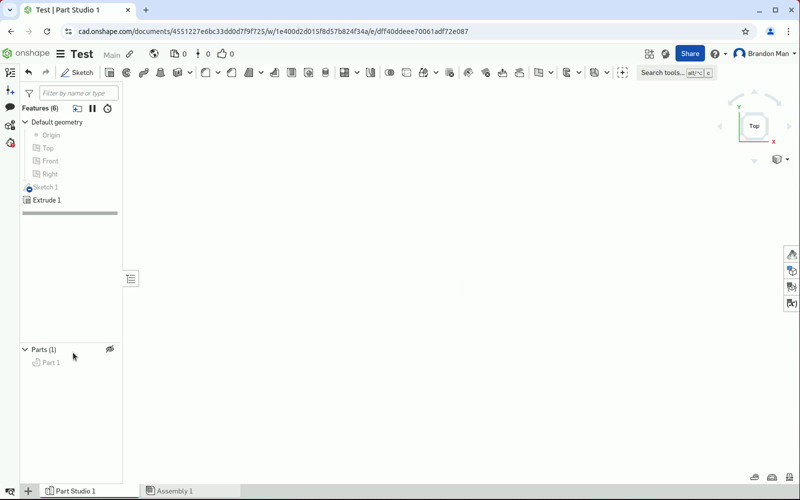
key(space)
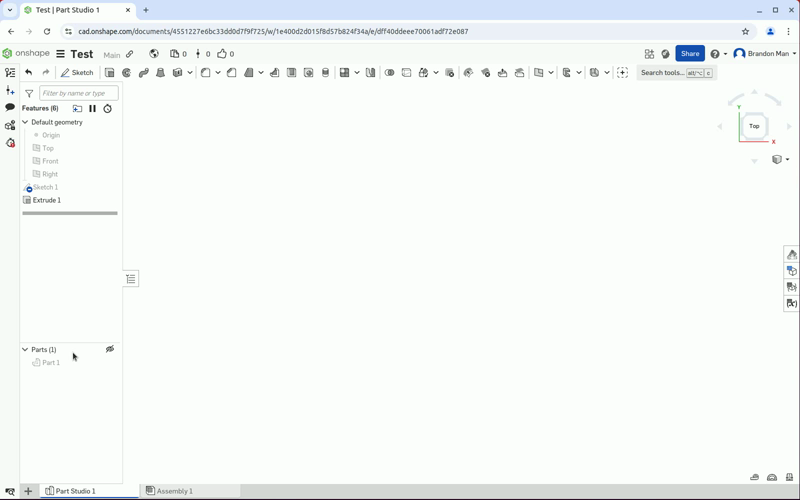
key_down(shift)
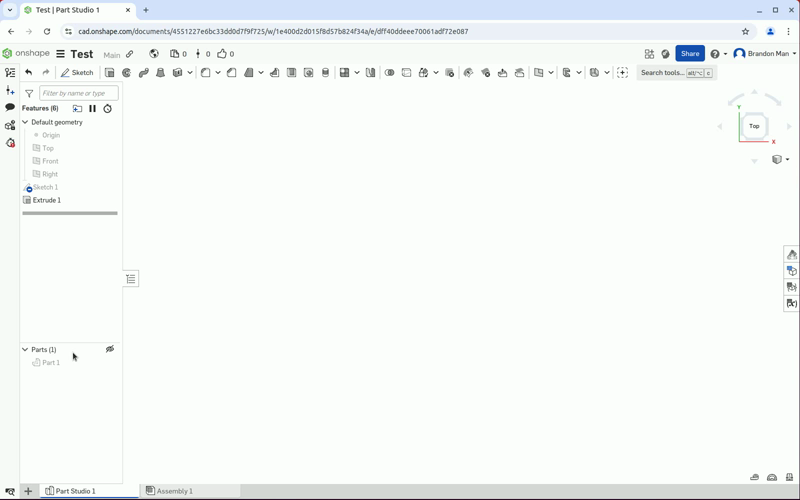
key(up)
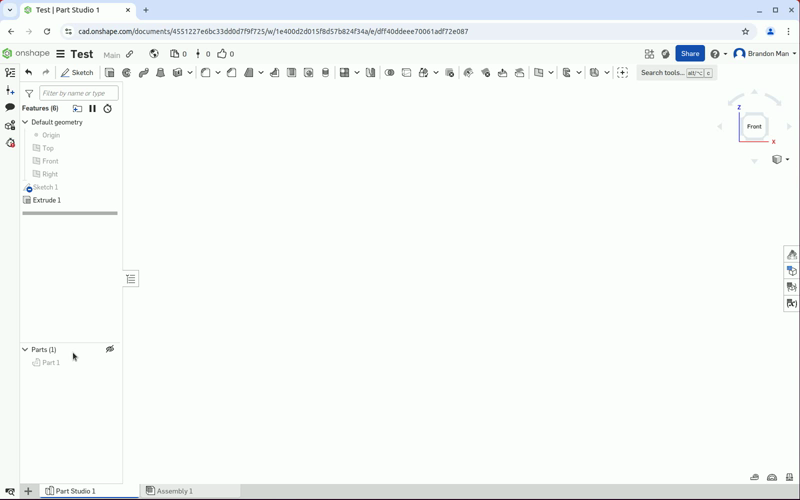
key_up(shift)
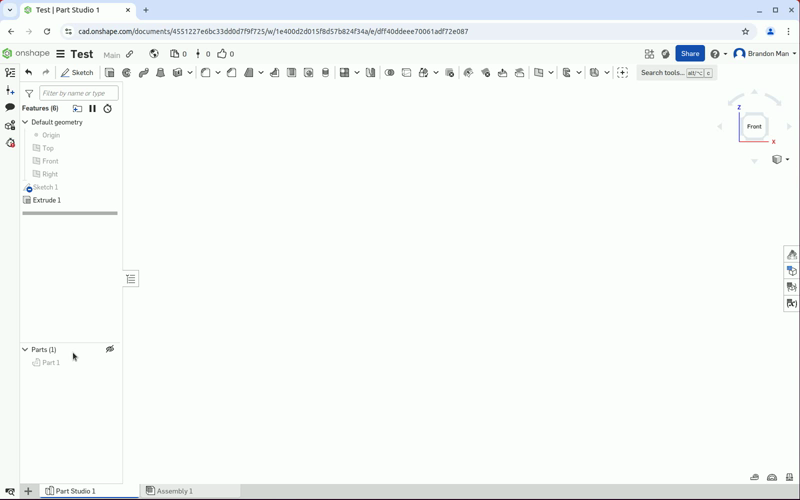
key(space)
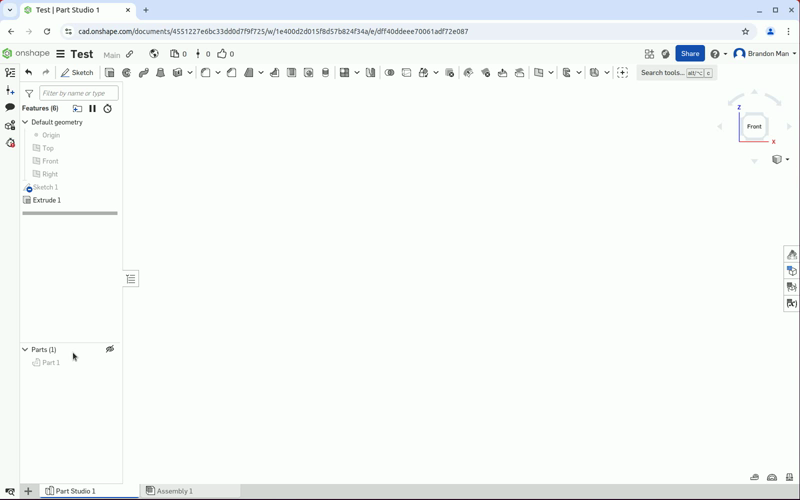
key_down(shift)
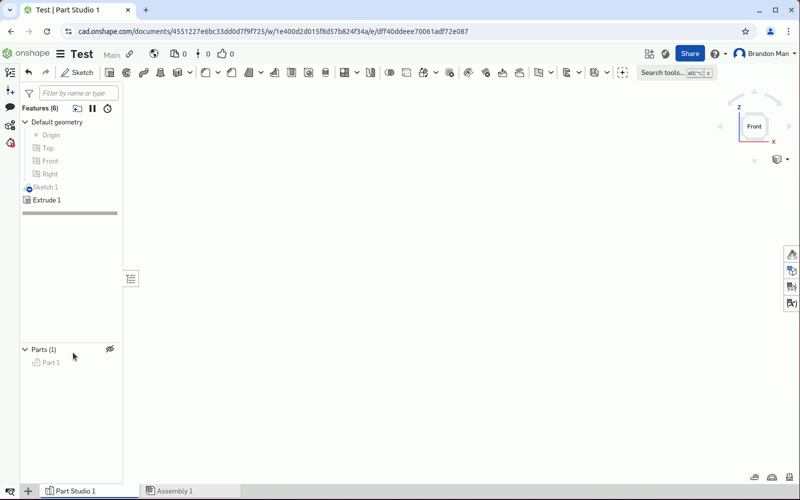
key(left)
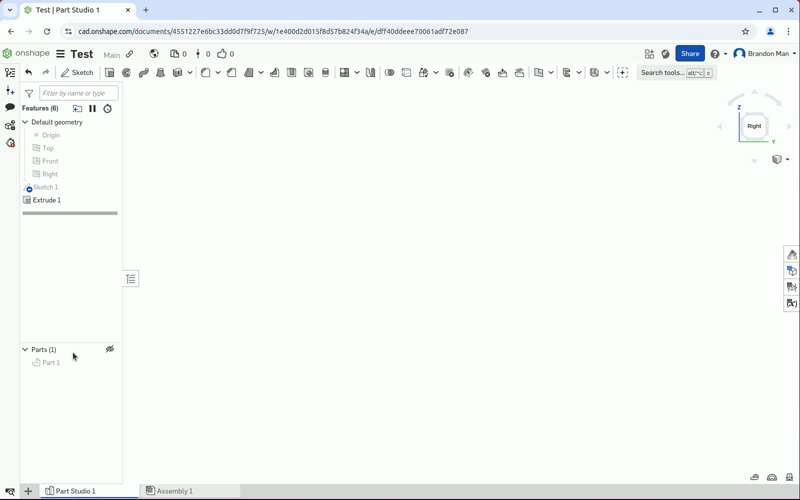
key_up(shift)
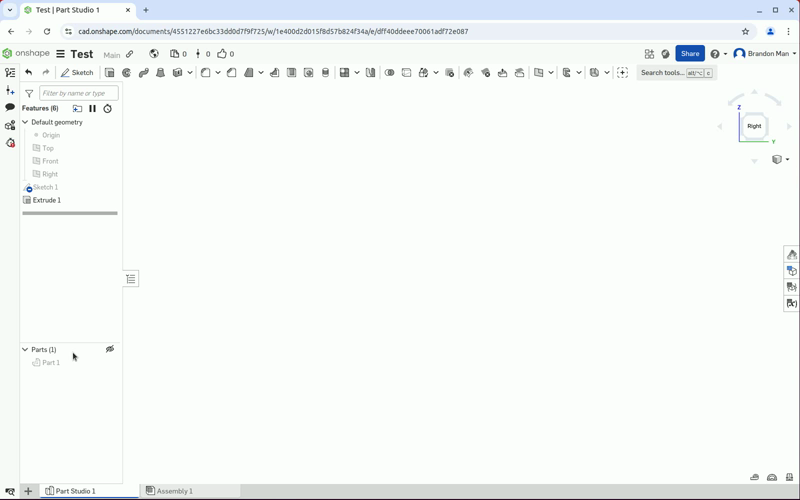
mouse_move(73, 352)
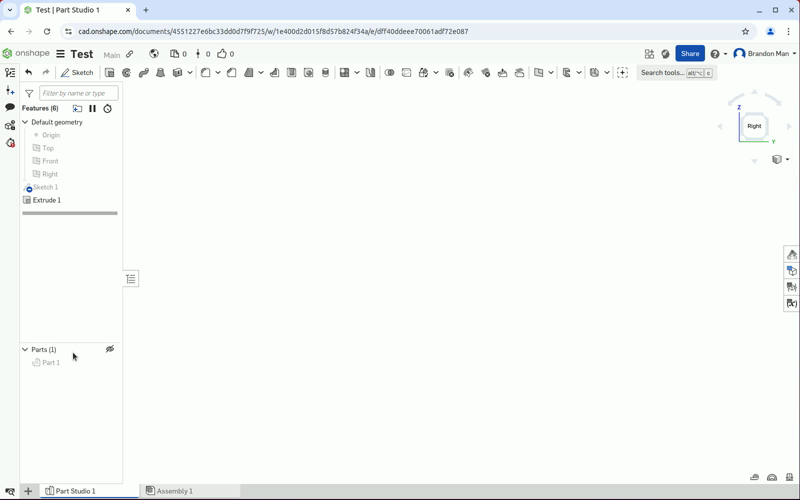
key(shift+y)
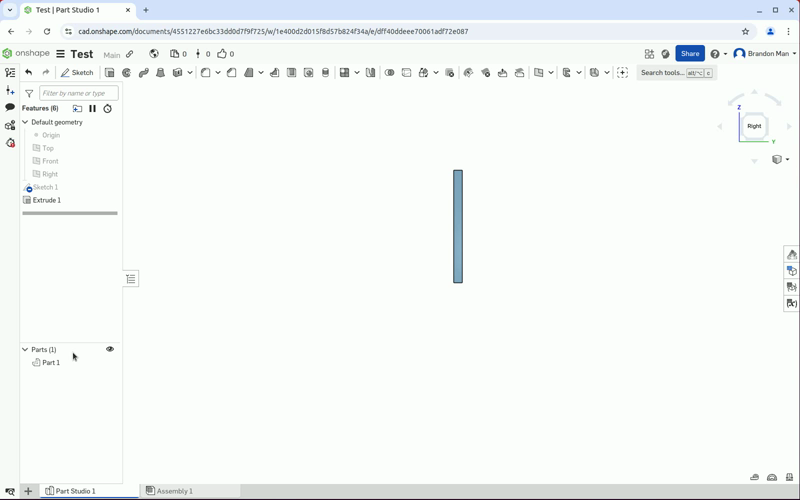
mouse_move(541, 75)
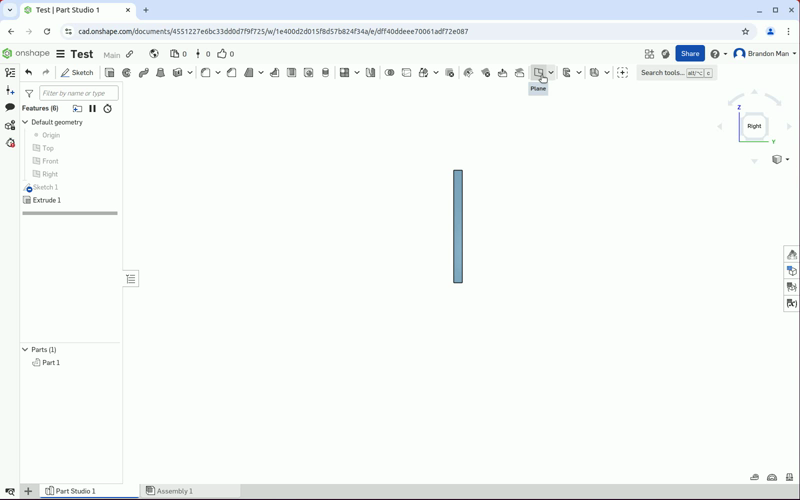
click(541, 75)
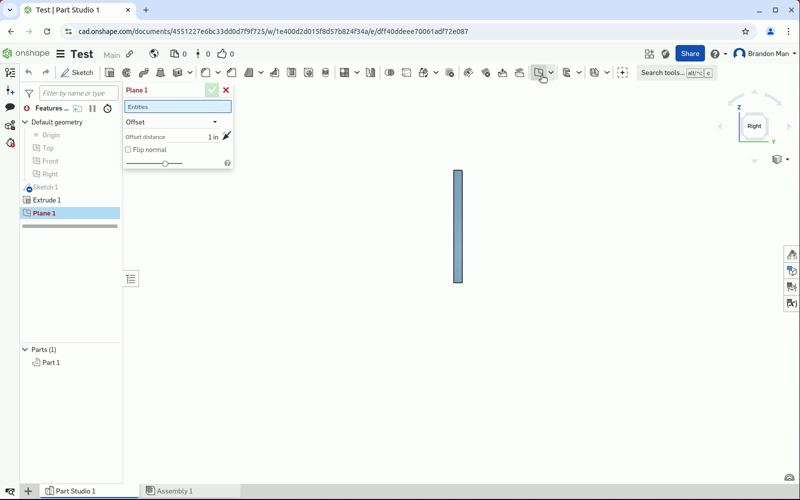
mouse_move(73, 176)
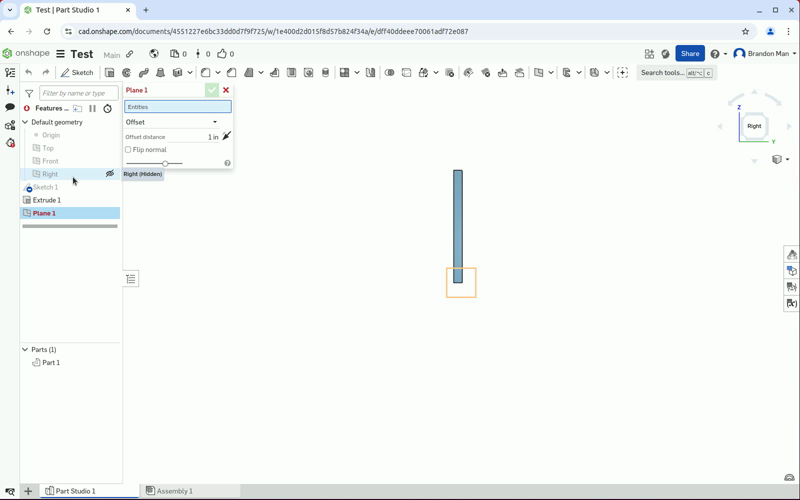
click(73, 176)
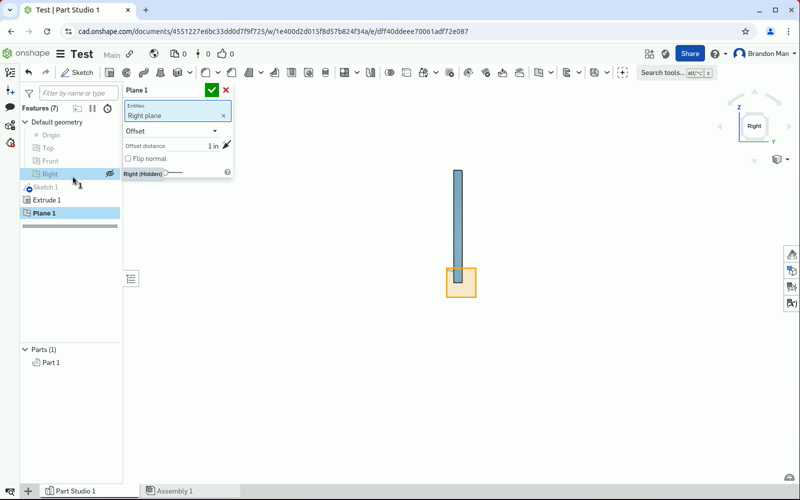
key(tab, 2)
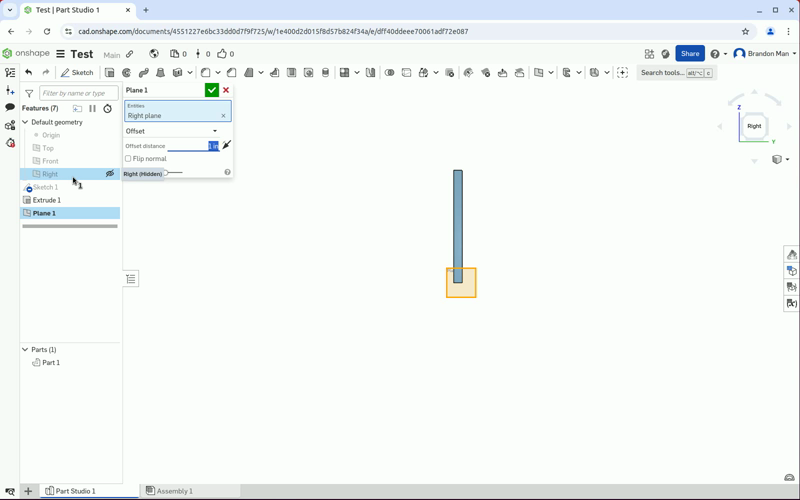
text(1.448)
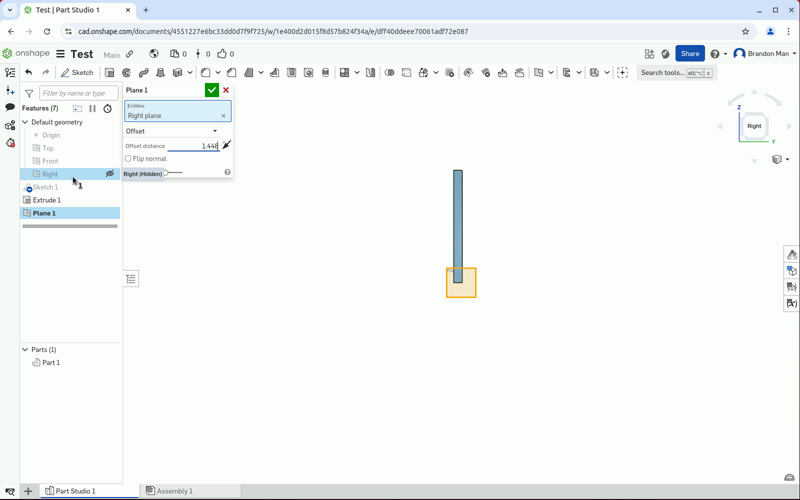
key(enter, 2)
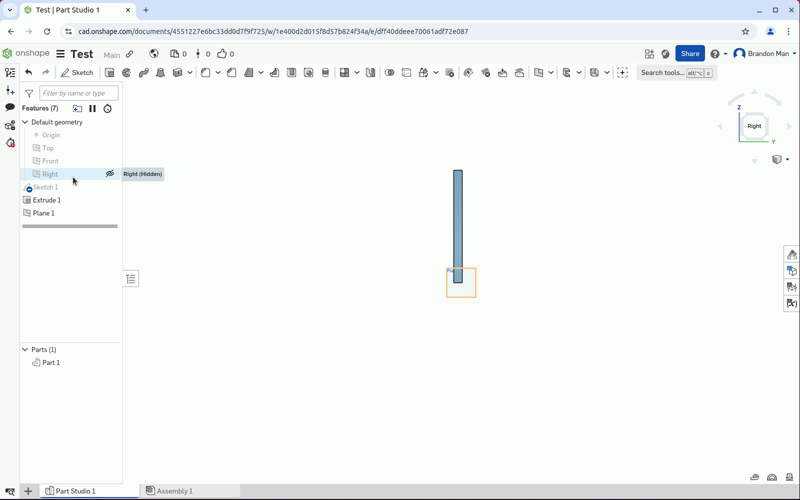
key(shift+s)
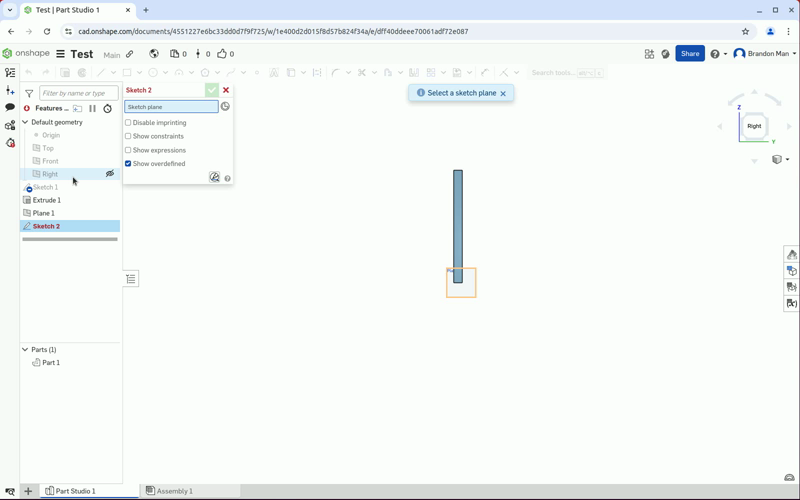
mouse_move(73, 215)
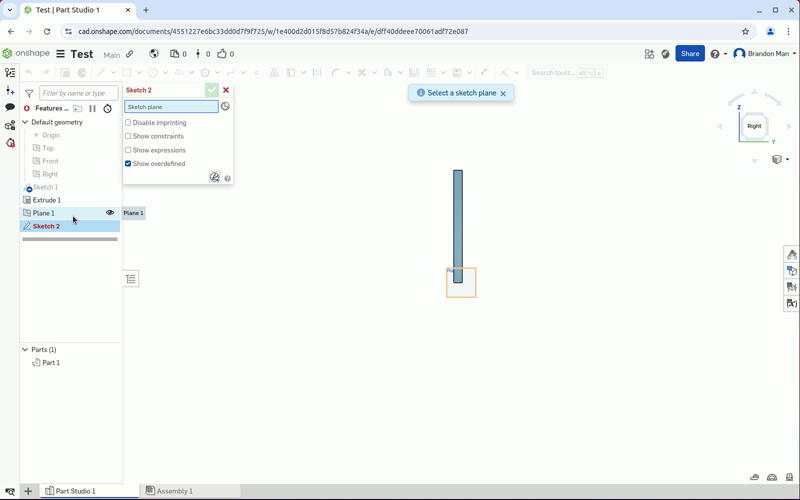
click(73, 215)
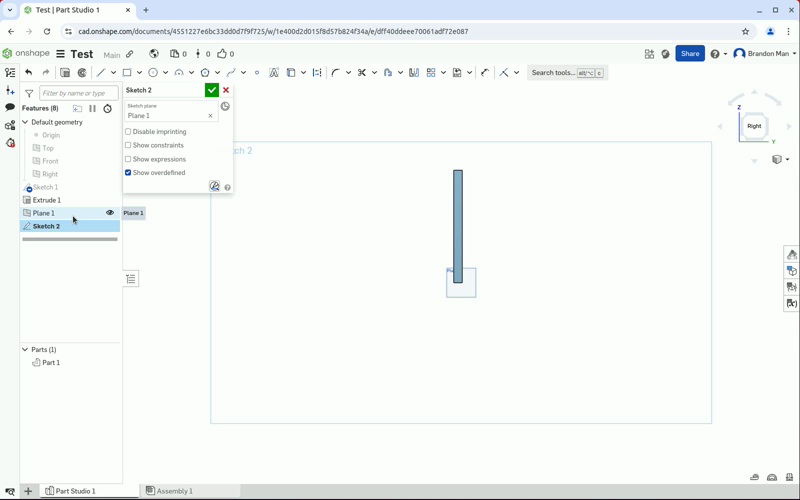
mouse_move(73, 352)
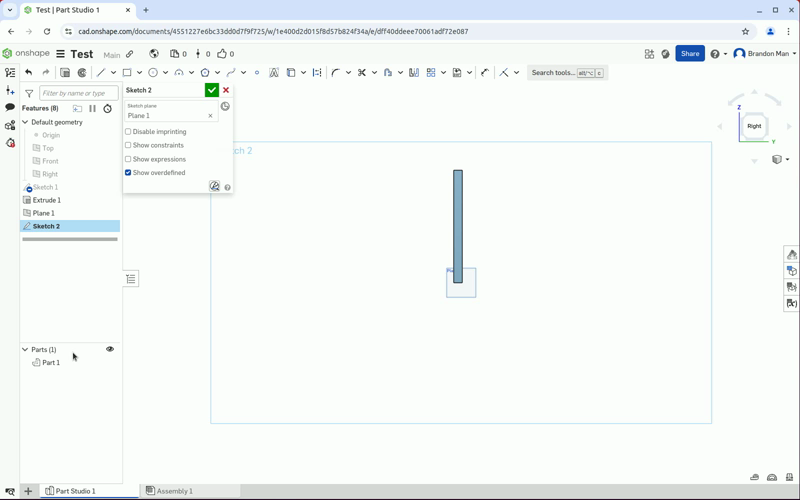
key(y)
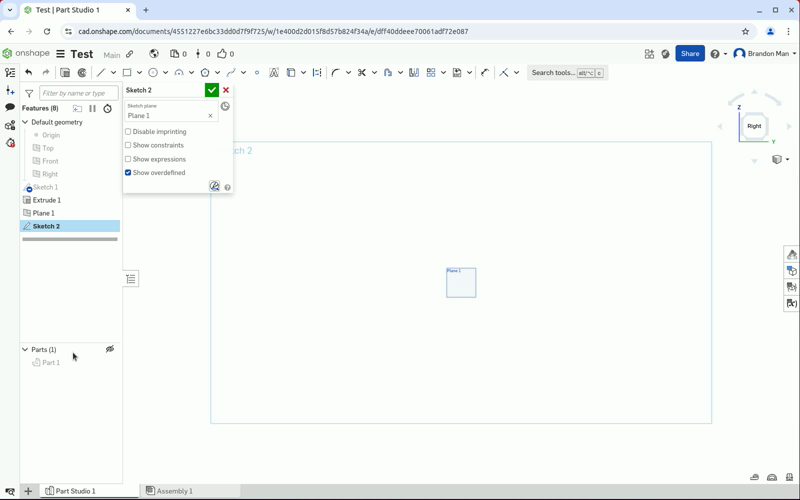
key(l)
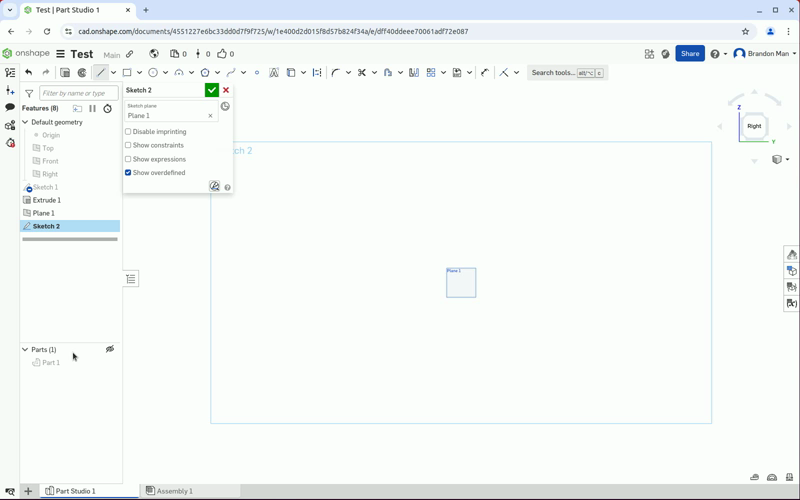
key_down(shift)
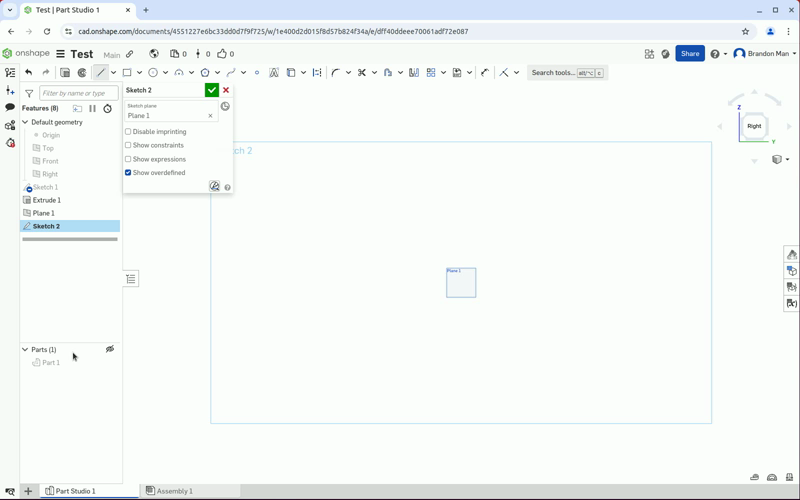
mouse_move(456, 180)
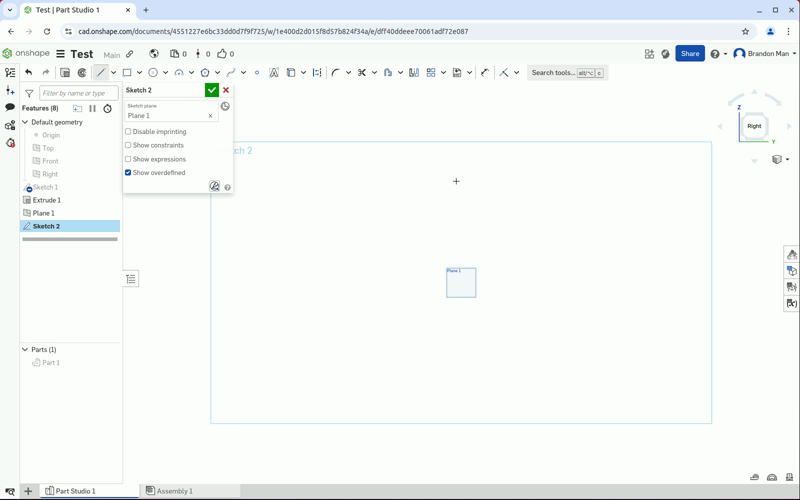
click(456, 180)
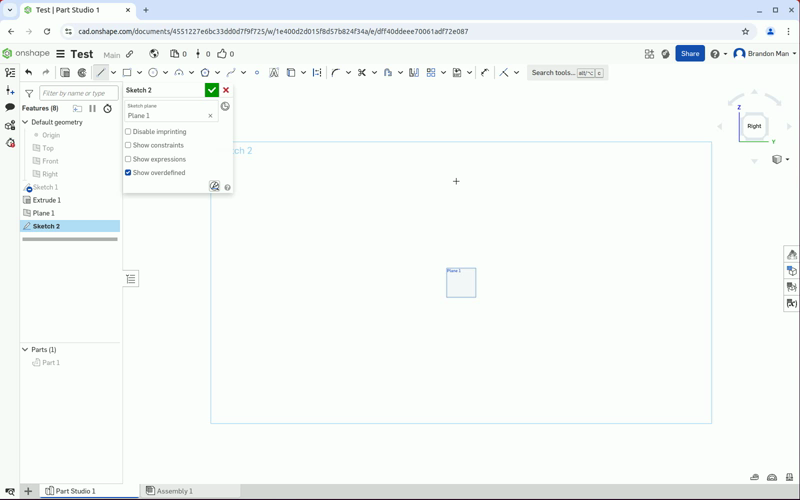
key_up(shift)
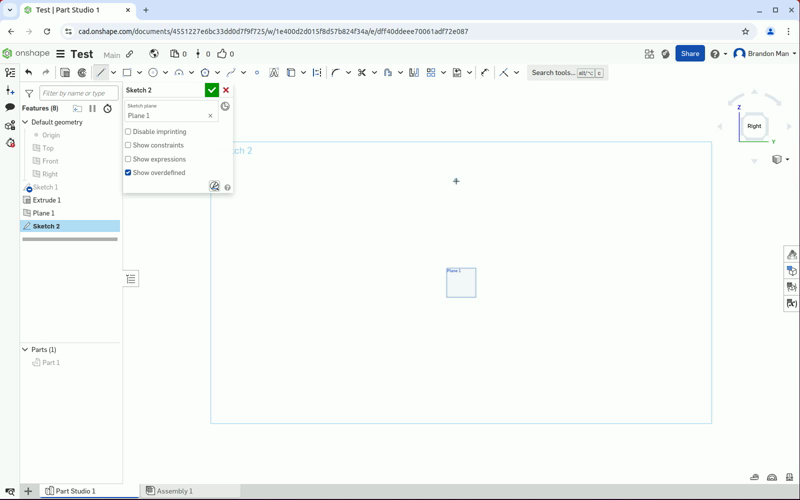
key_down(shift)
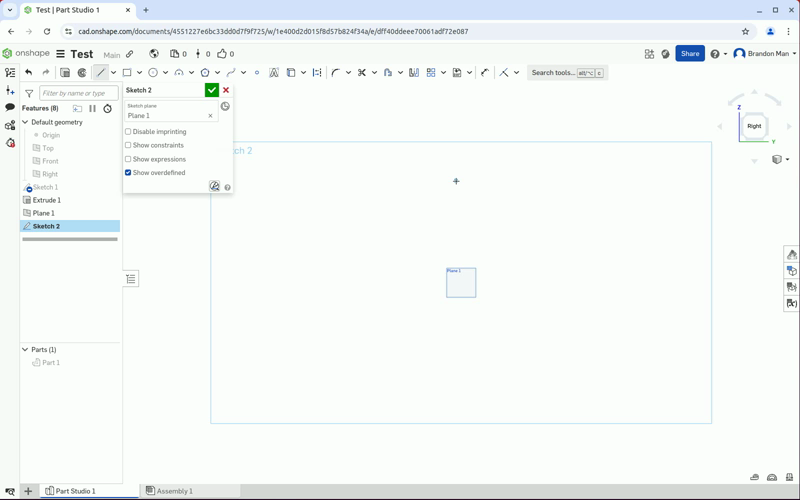
mouse_move(486, 180)
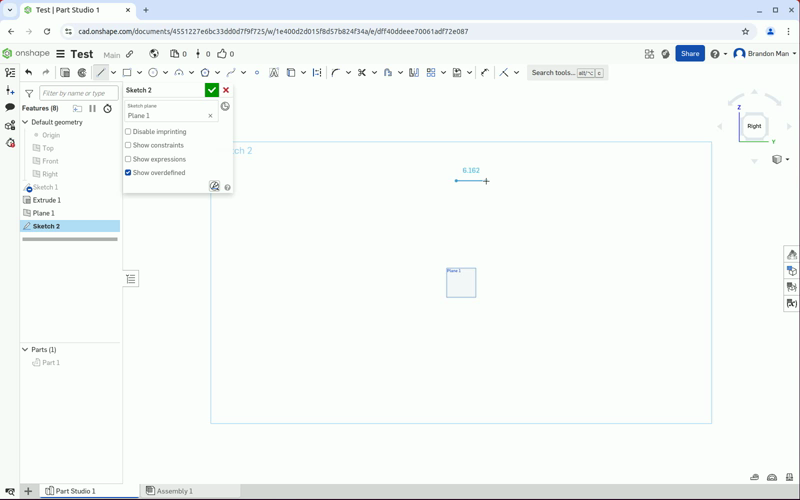
mouse_move(458, 180)
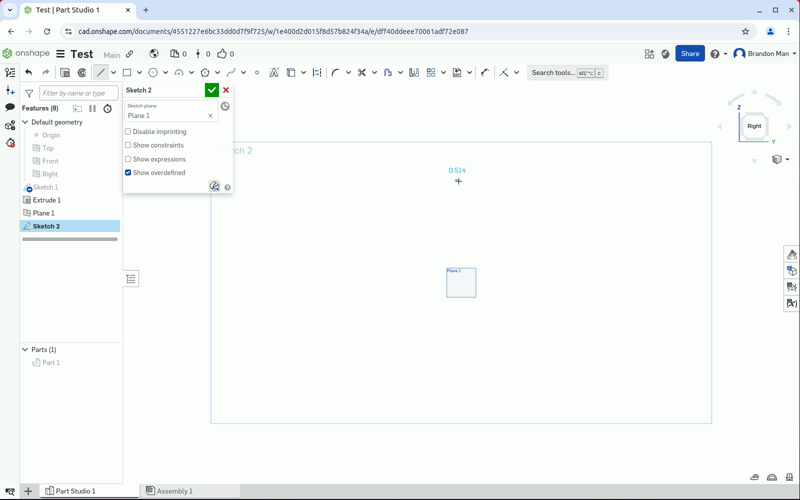
scroll(6)
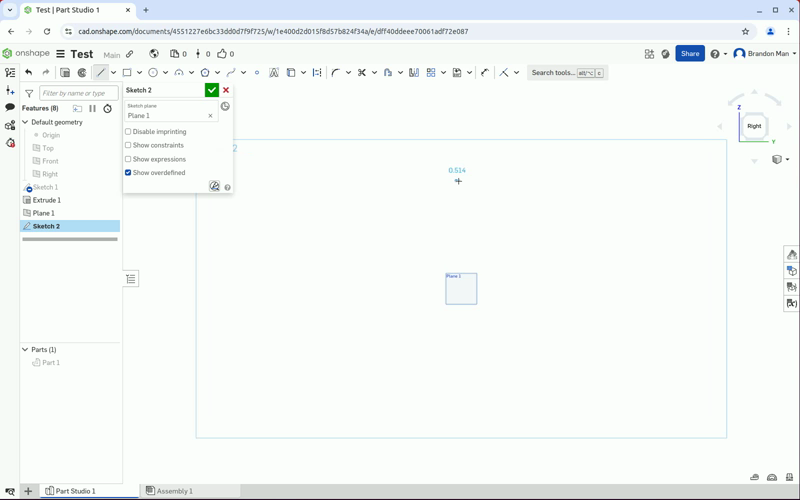
scroll(6)
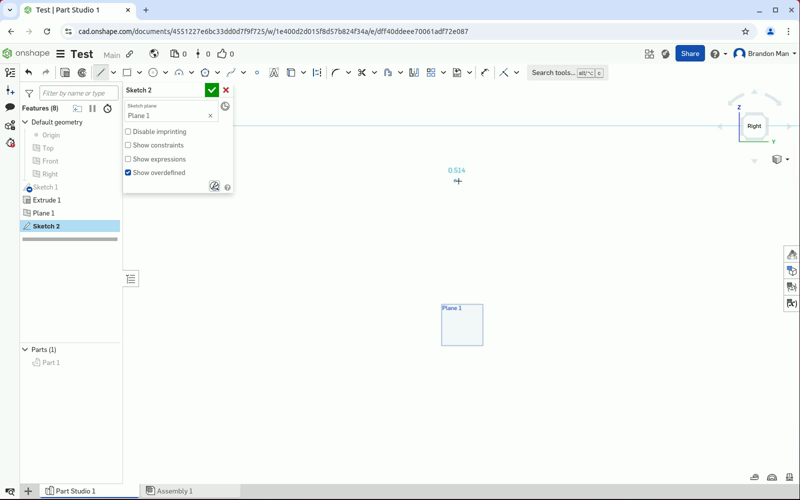
scroll(6)
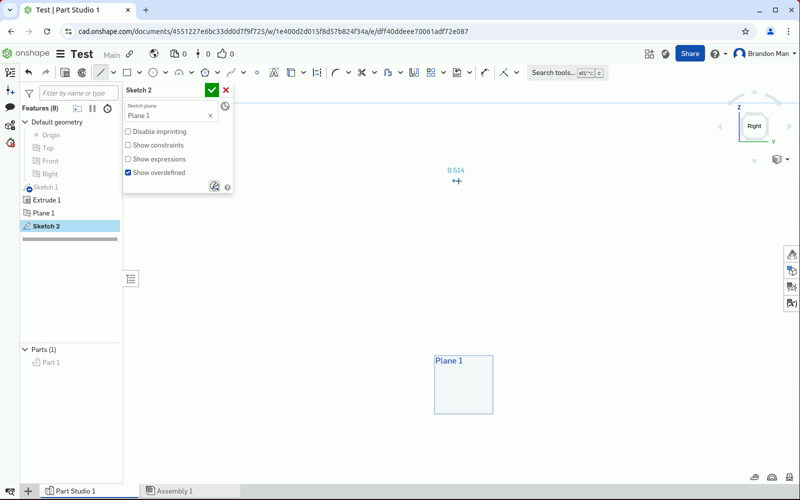
scroll(6)
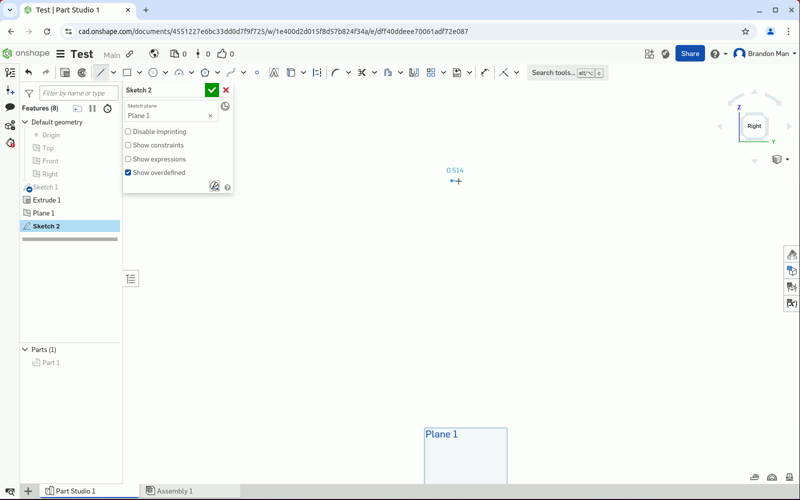
scroll(6)
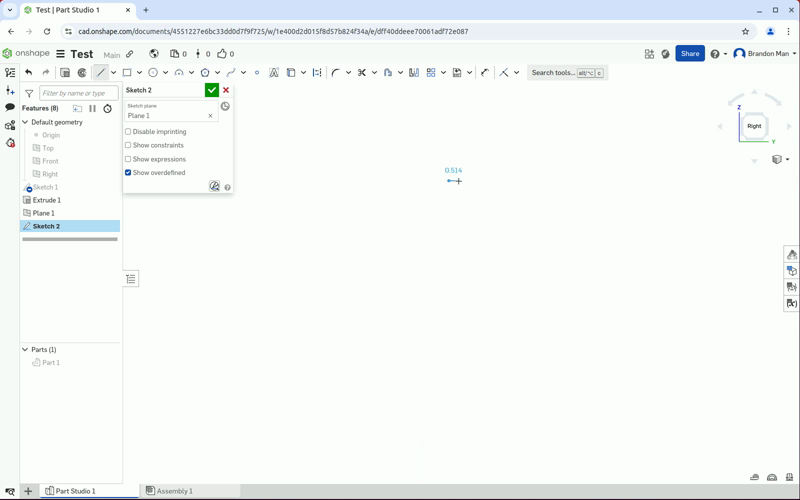
scroll(6)
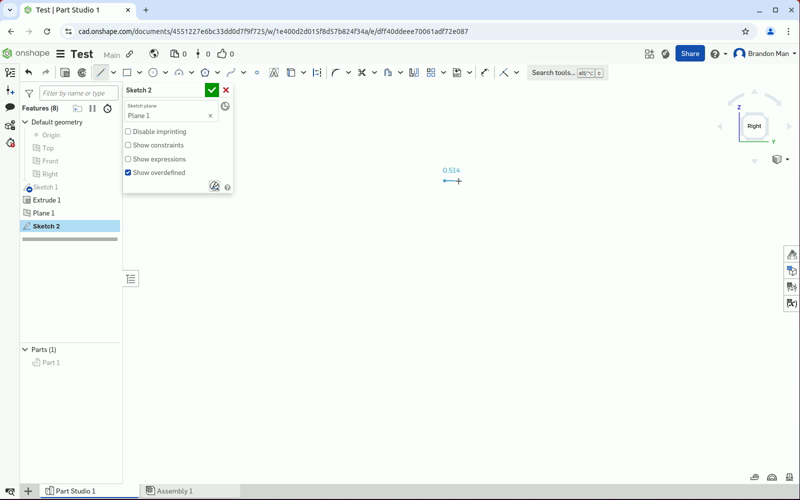
scroll(6)
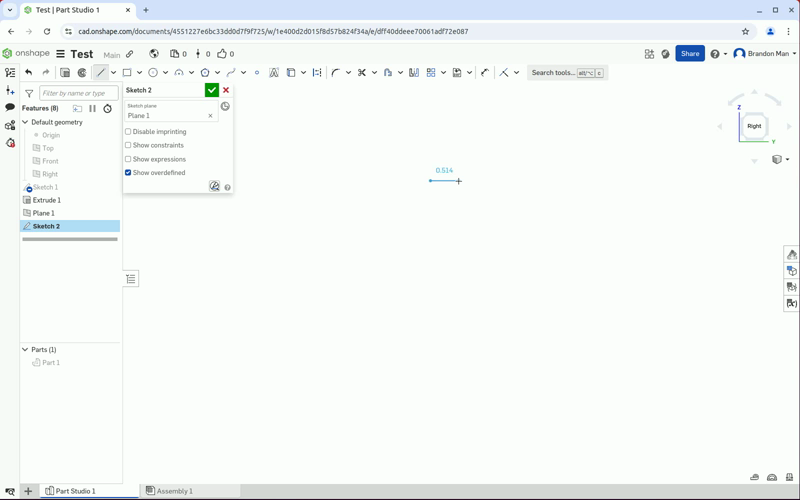
click(458, 180)
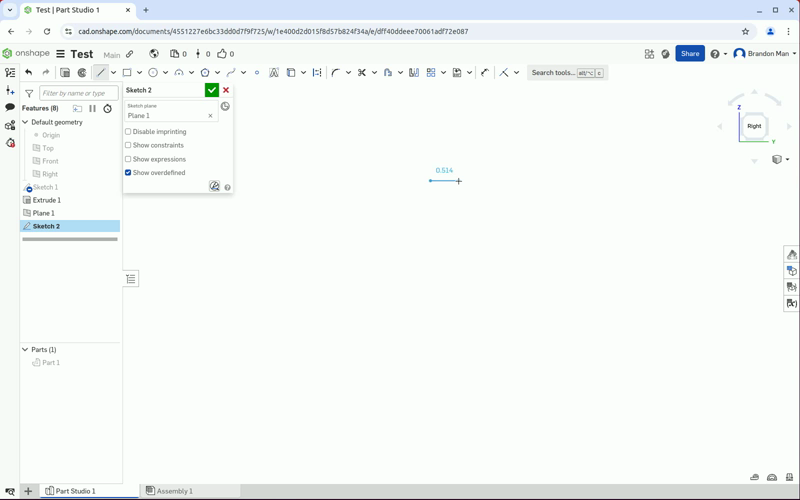
scroll(-6)
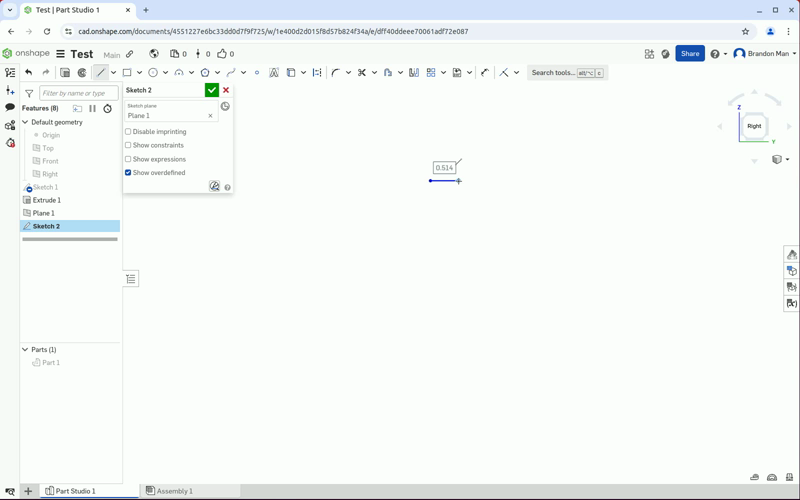
scroll(-6)
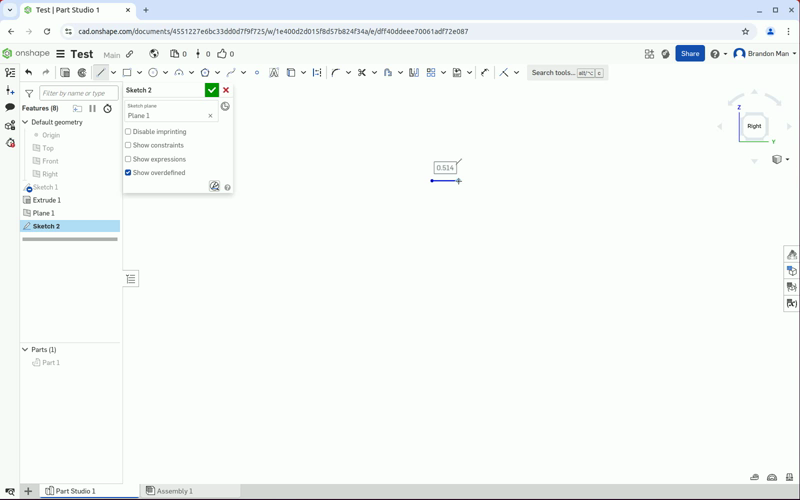
scroll(-6)
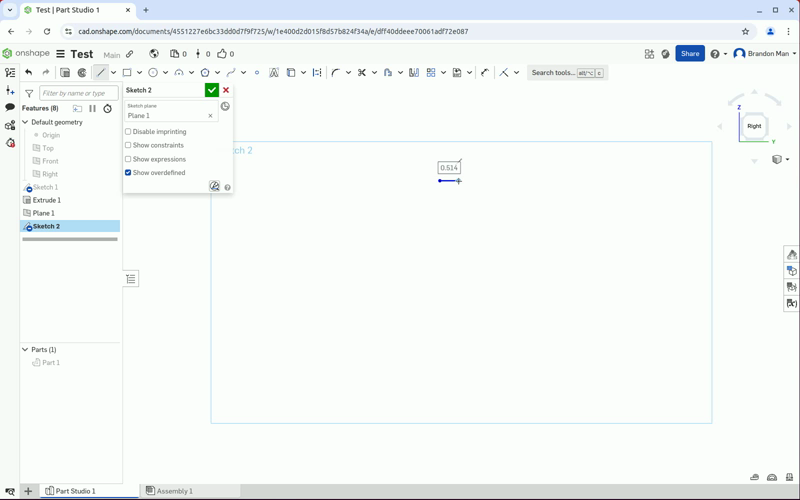
scroll(-6)
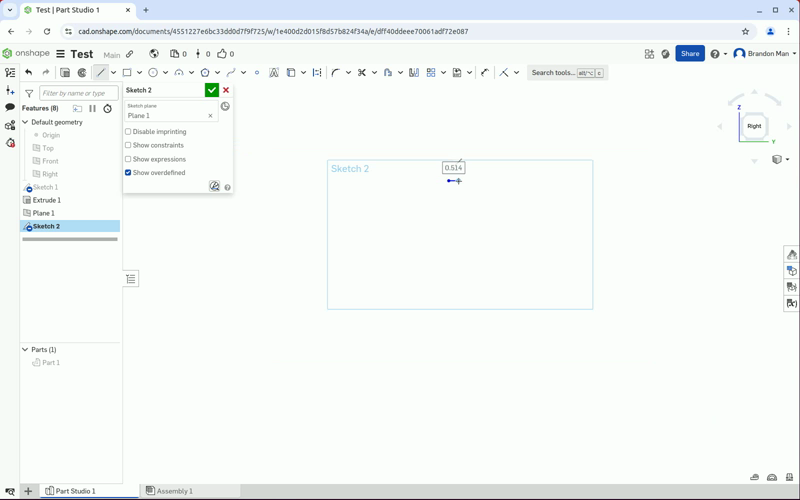
scroll(-6)
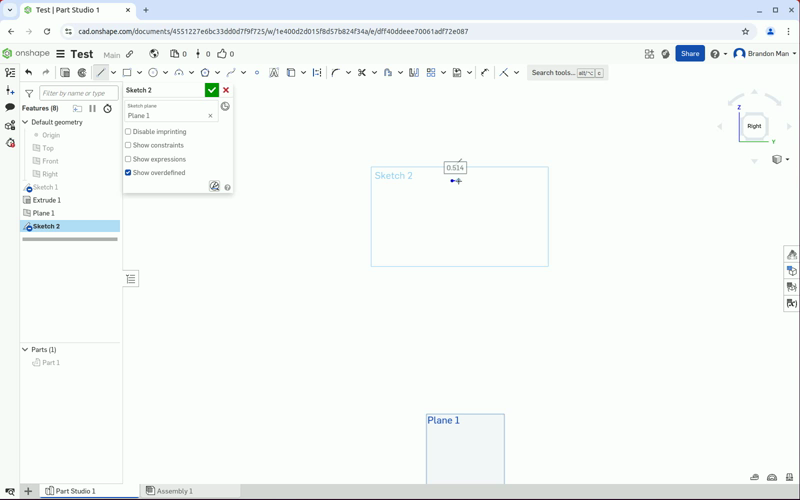
scroll(-6)
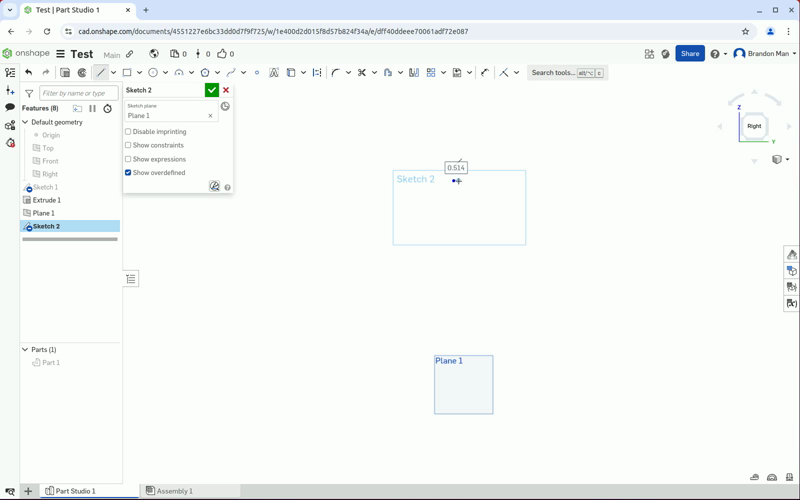
scroll(-6)
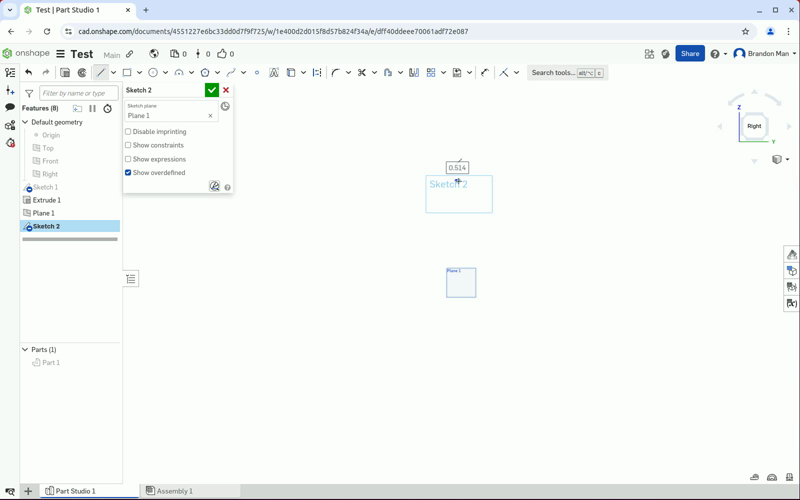
key_up(shift)
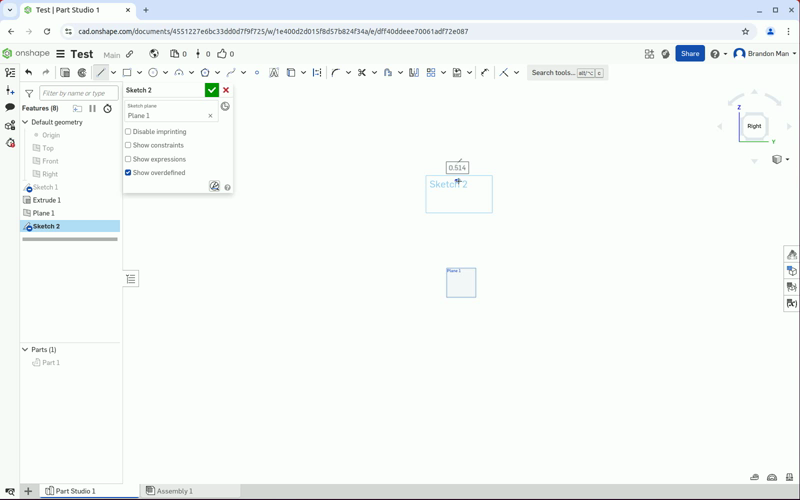
key_down(shift)
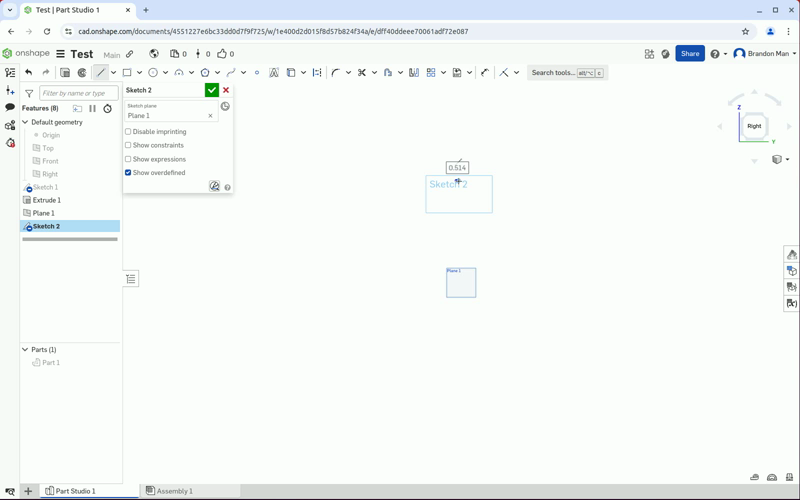
mouse_move(489, 180)
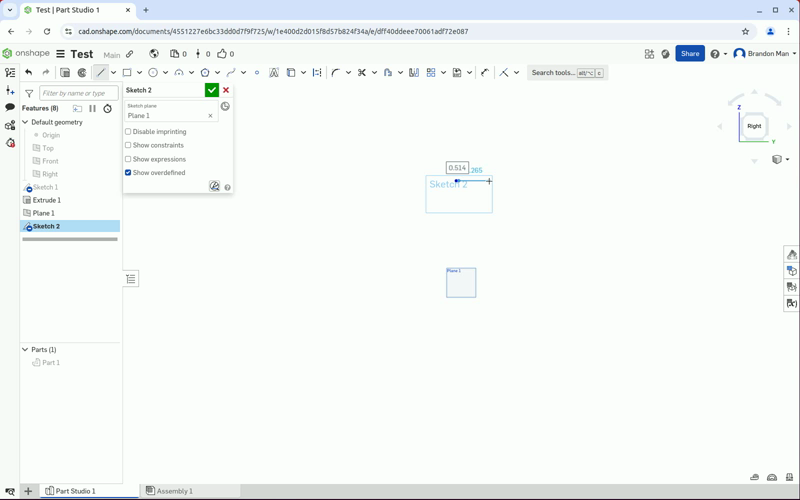
mouse_move(458, 172)
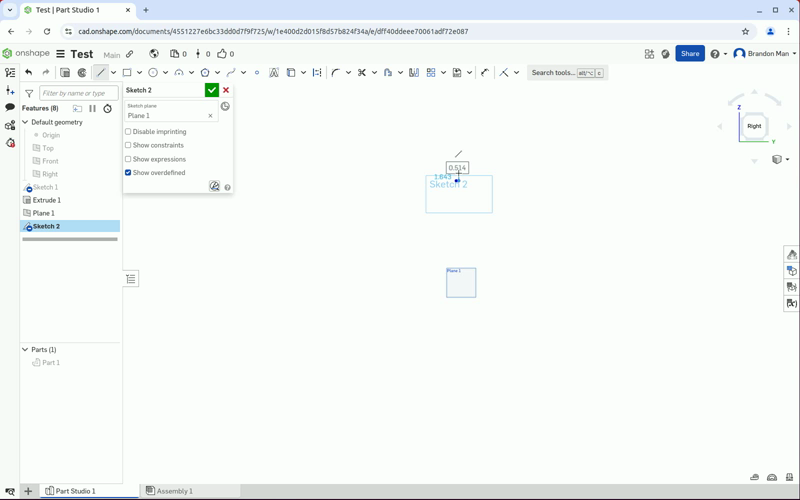
click(458, 172)
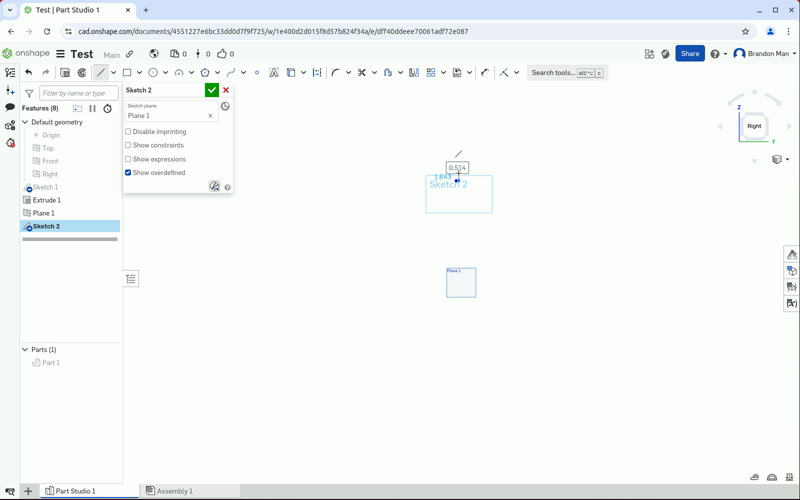
key_up(shift)
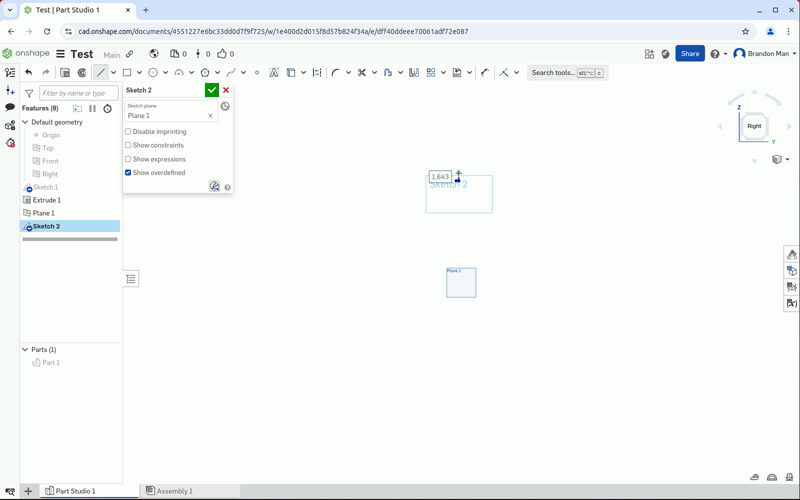
key_down(shift)
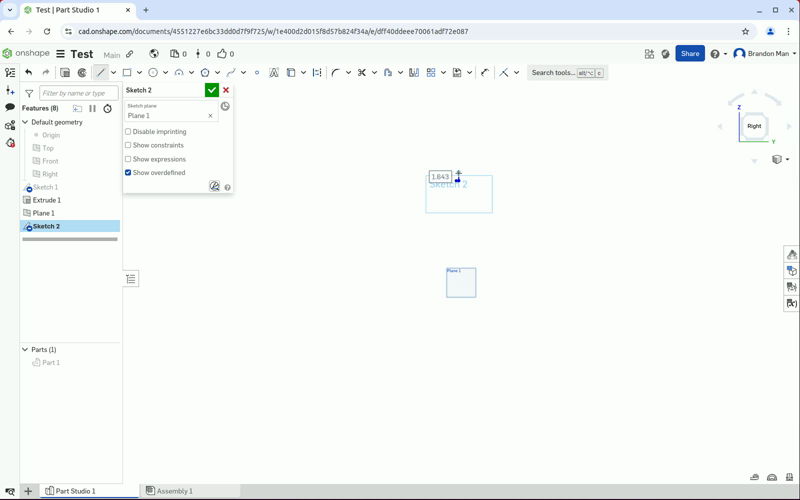
mouse_move(489, 172)
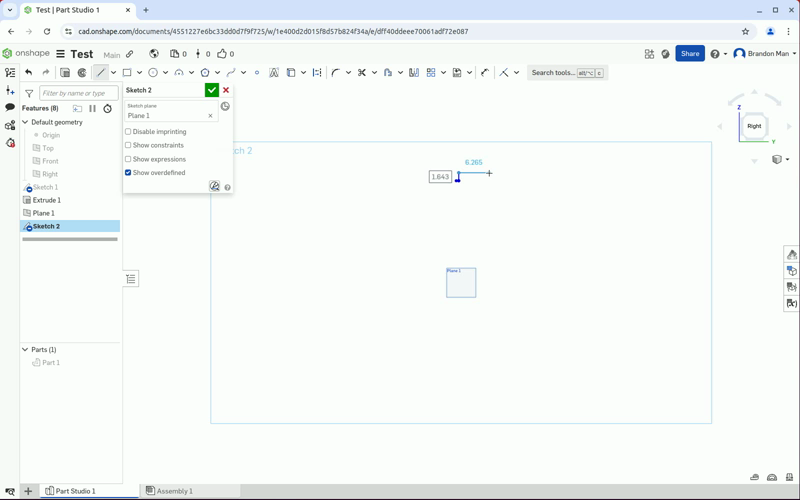
mouse_move(456, 172)
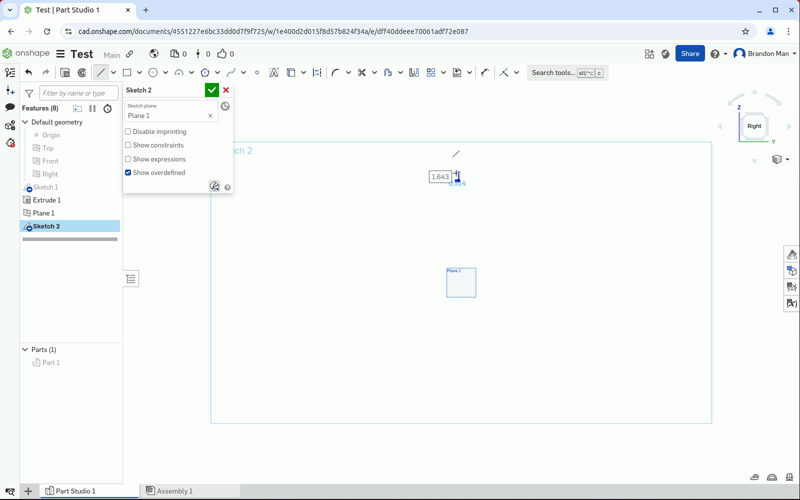
scroll(6)
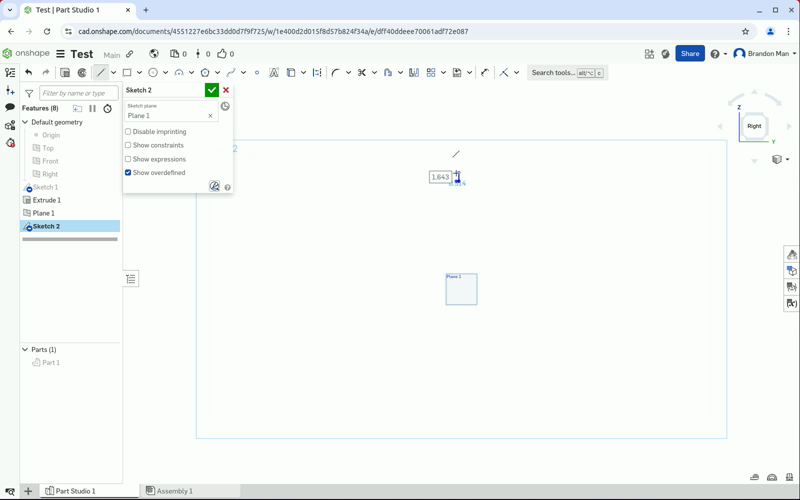
scroll(6)
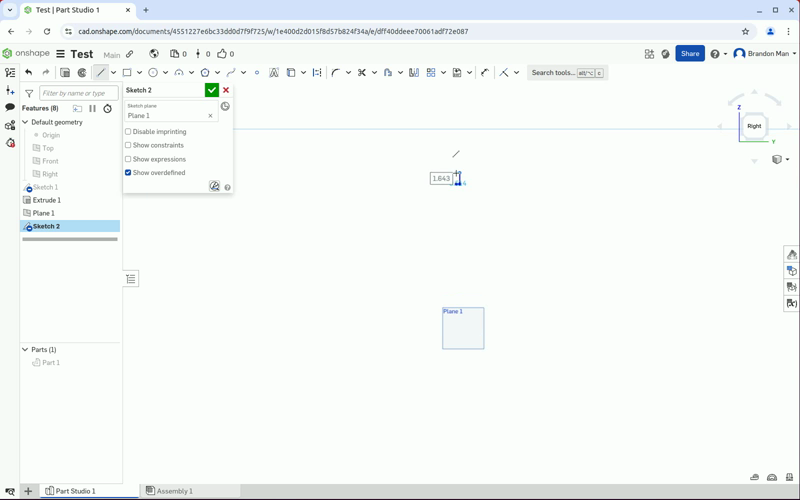
scroll(6)
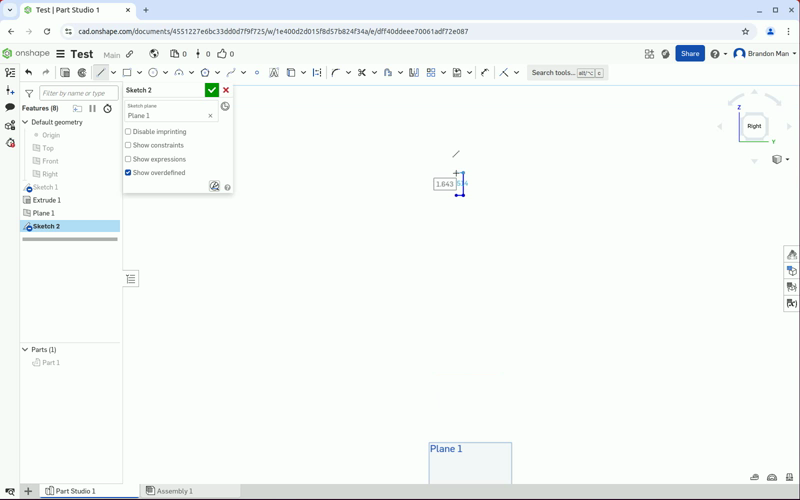
scroll(6)
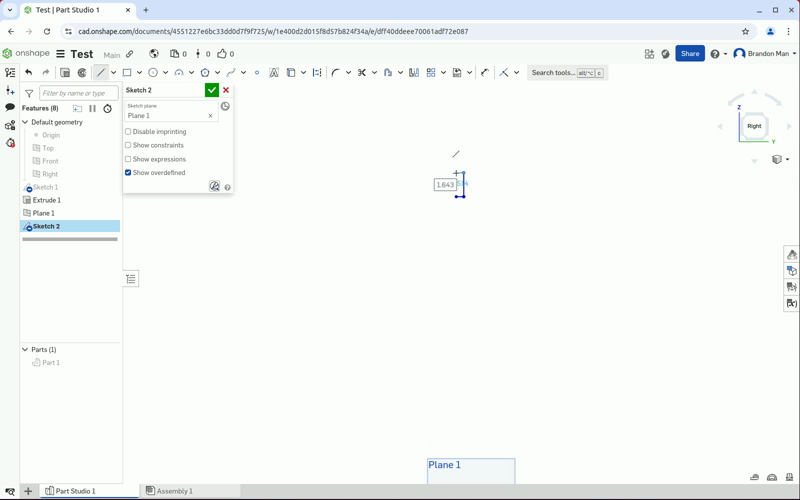
scroll(6)
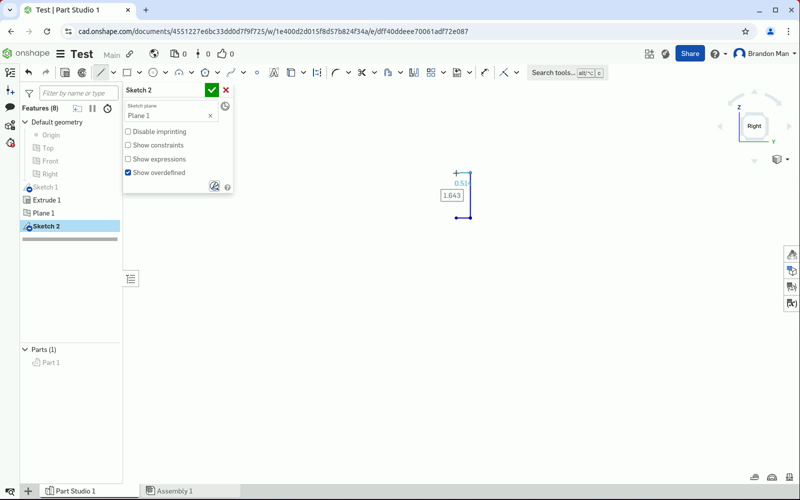
scroll(6)
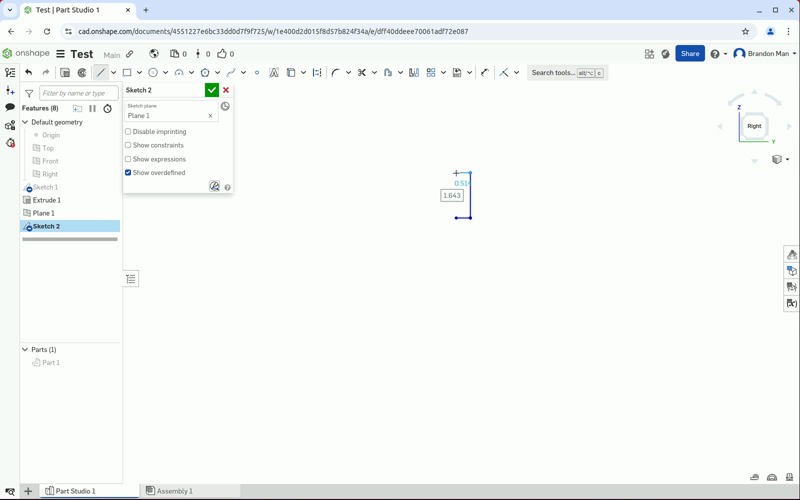
scroll(6)
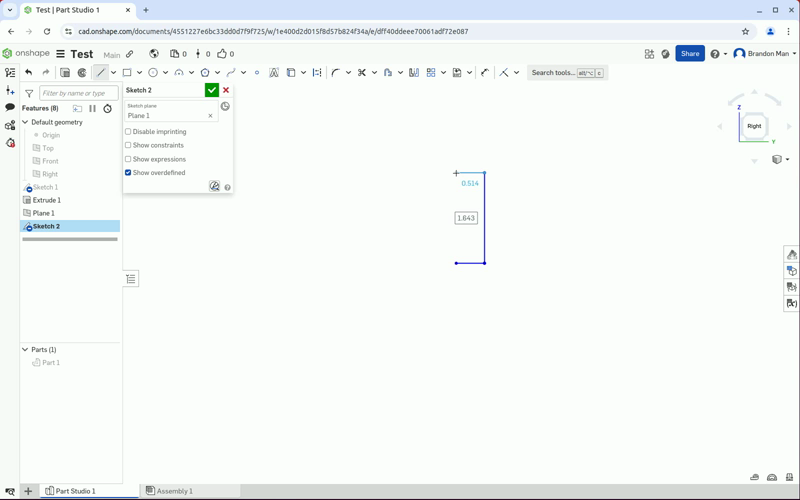
click(456, 172)
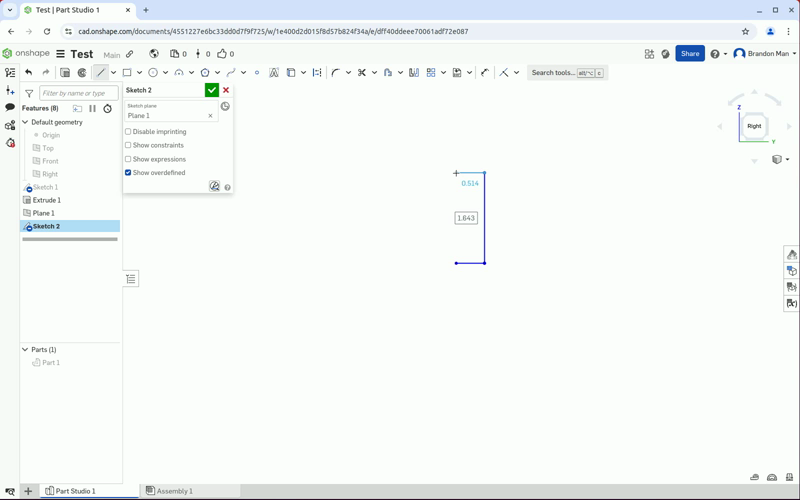
scroll(-6)
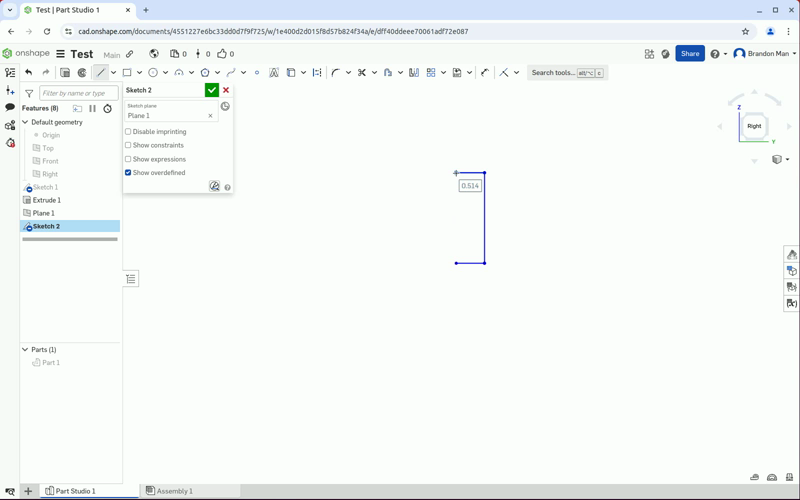
scroll(-6)
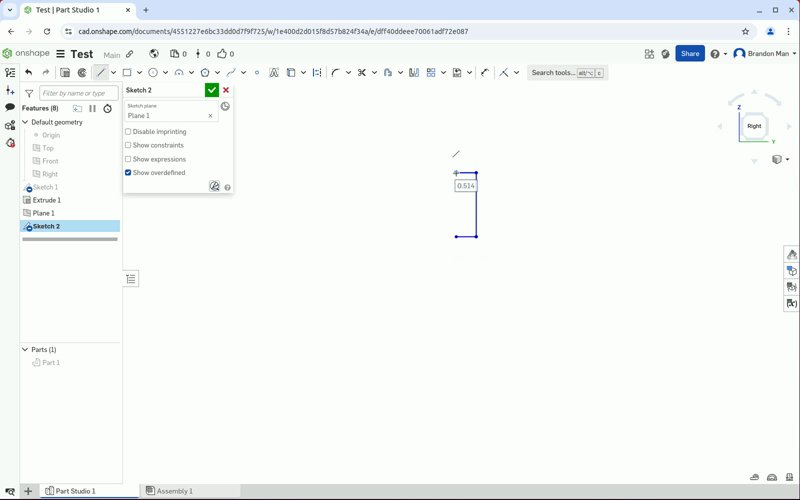
scroll(-6)
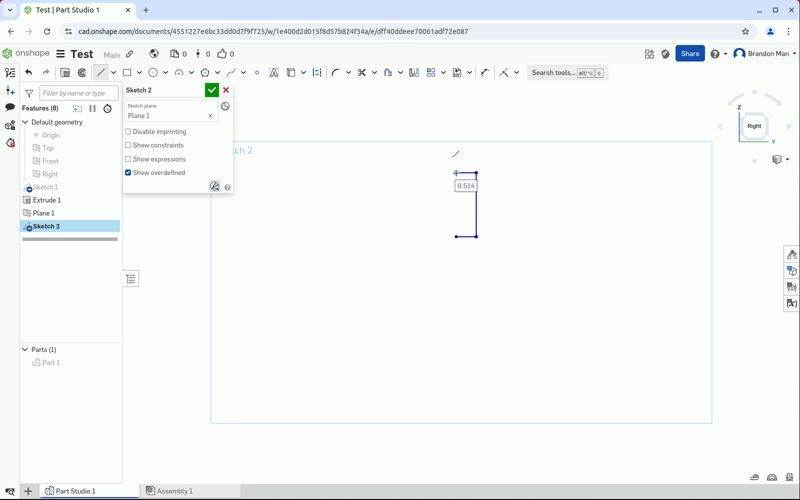
scroll(-6)
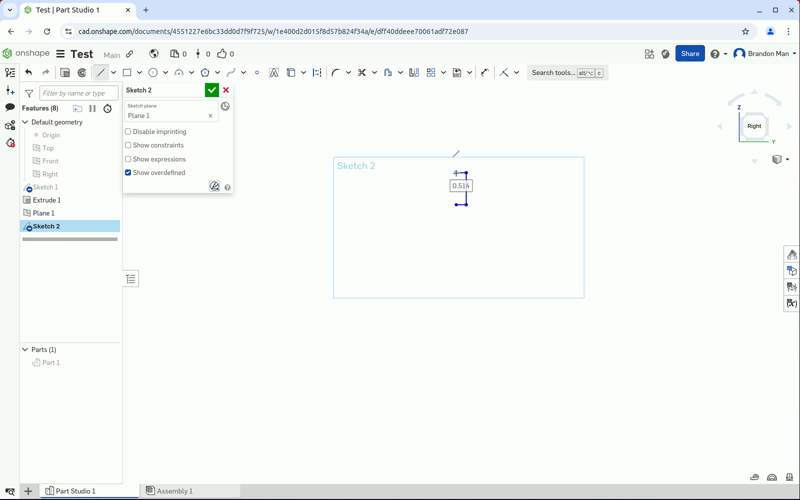
scroll(-6)
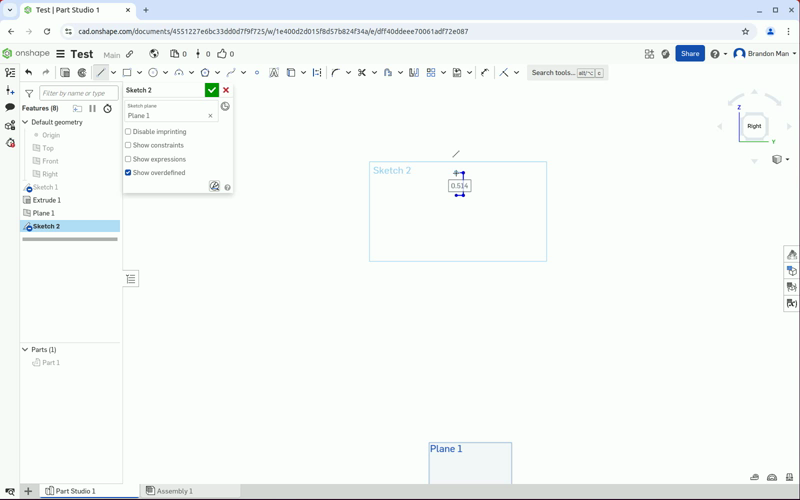
scroll(-6)
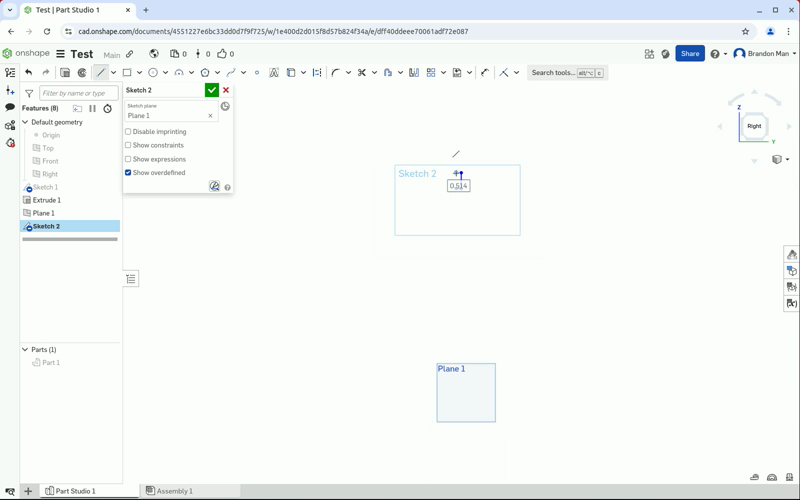
scroll(-6)
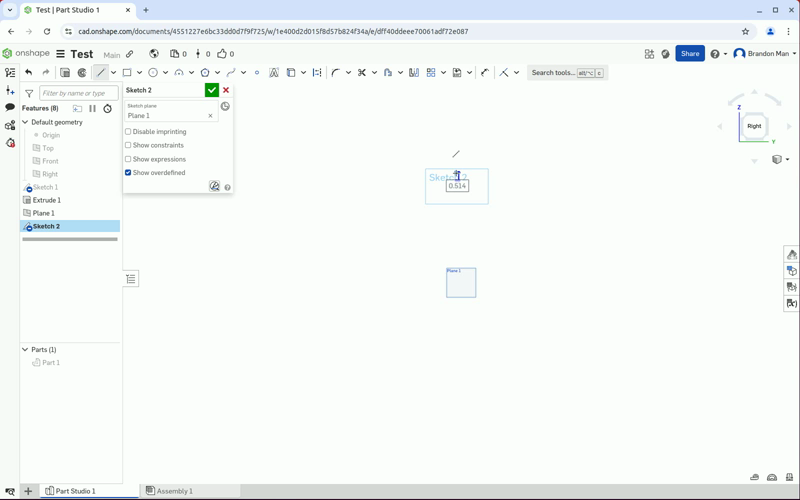
key_up(shift)
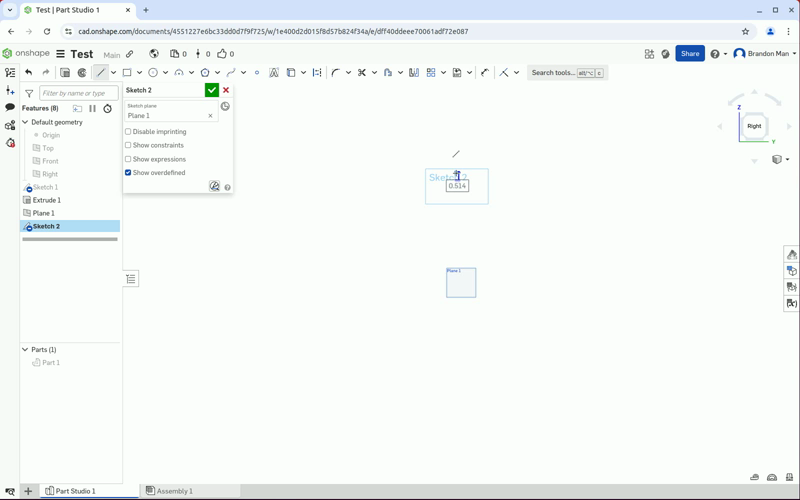
mouse_move(486, 172)
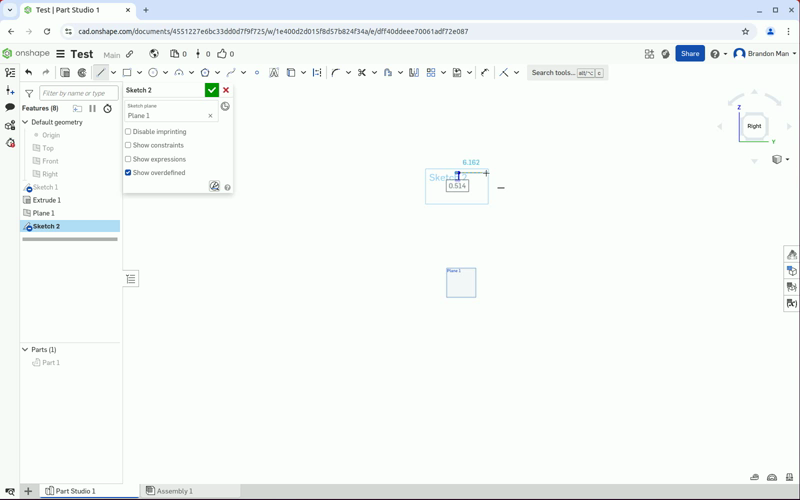
key_down(shift)
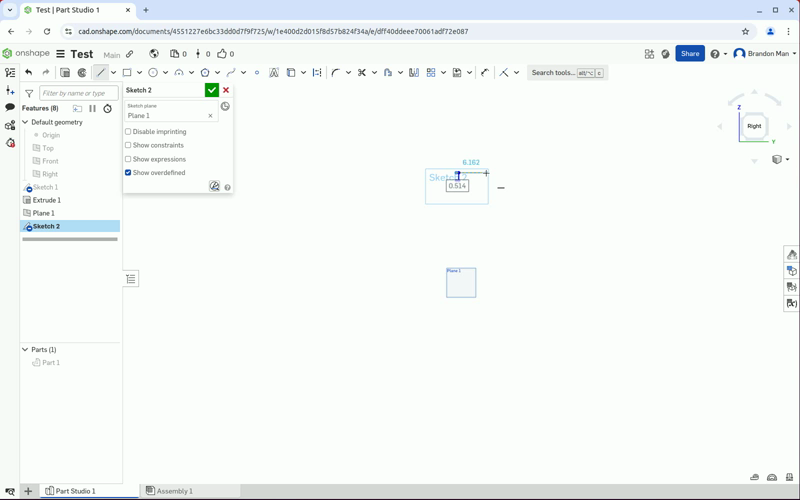
mouse_move(456, 180)
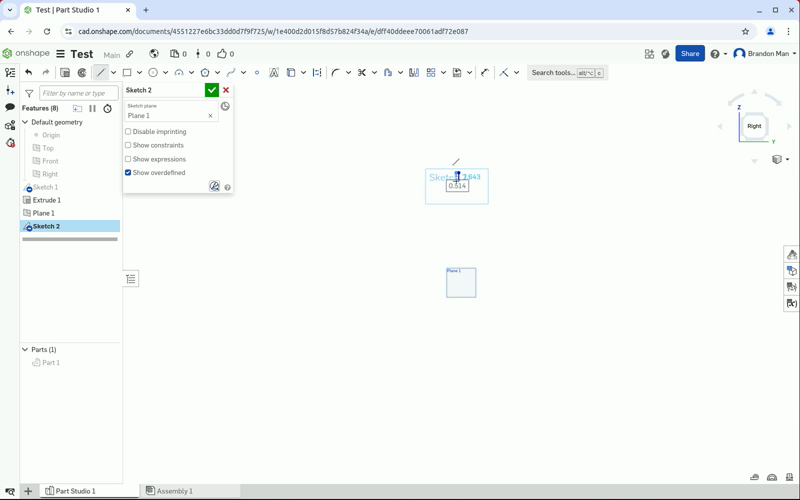
scroll(6)
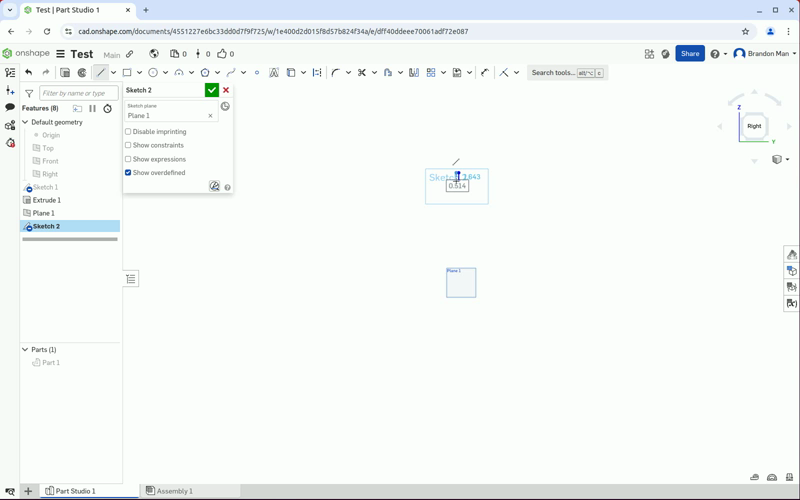
scroll(6)
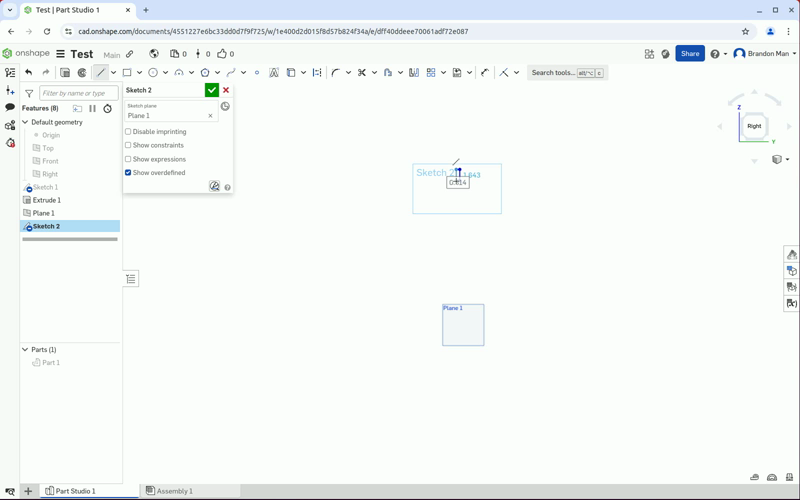
scroll(6)
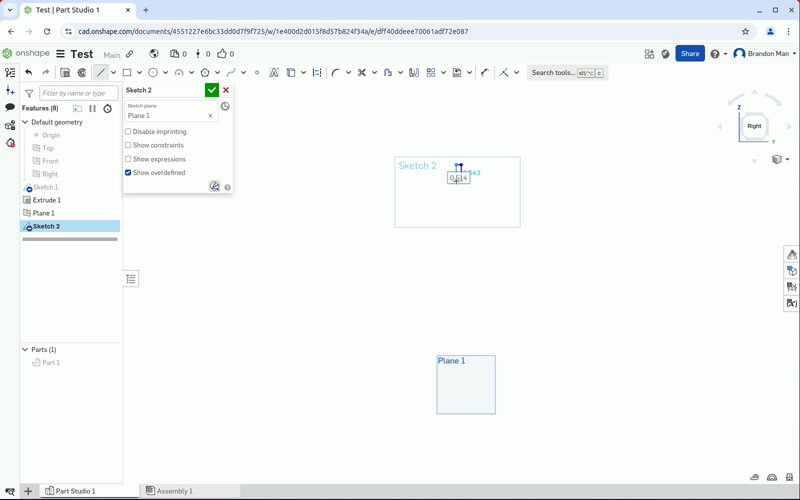
scroll(6)
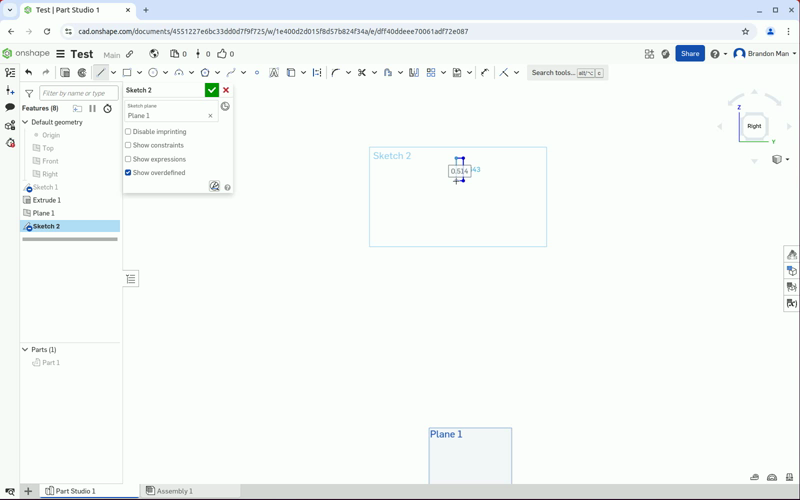
scroll(6)
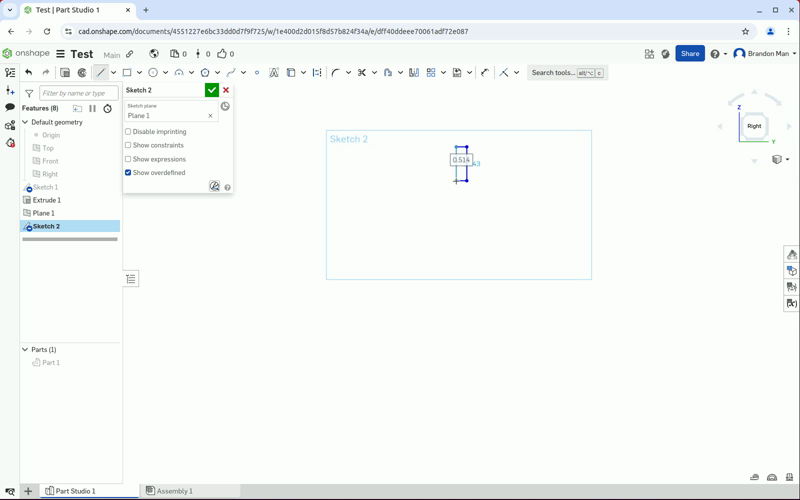
scroll(6)
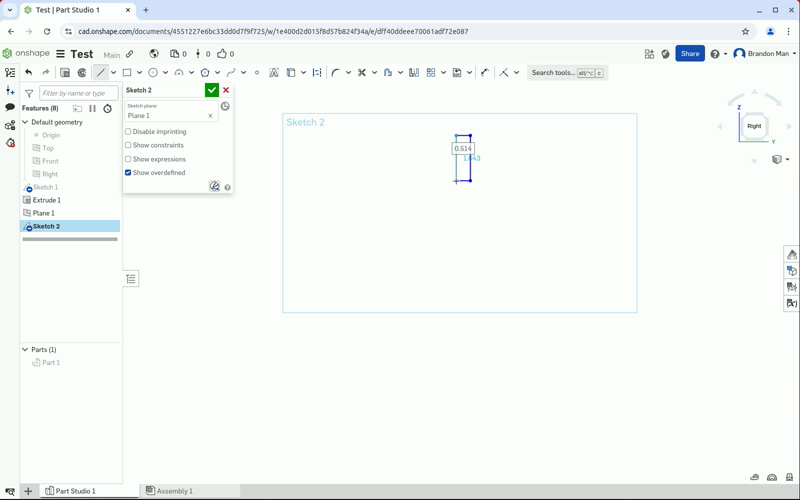
scroll(6)
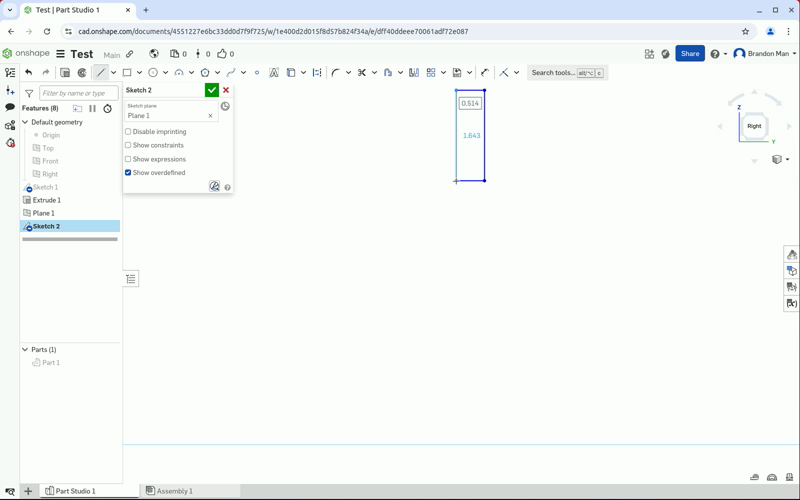
key_up(shift)
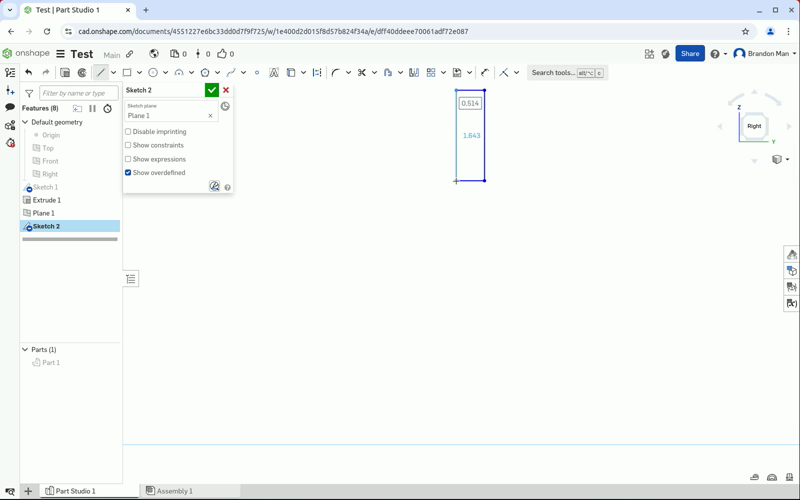
click(456, 180)
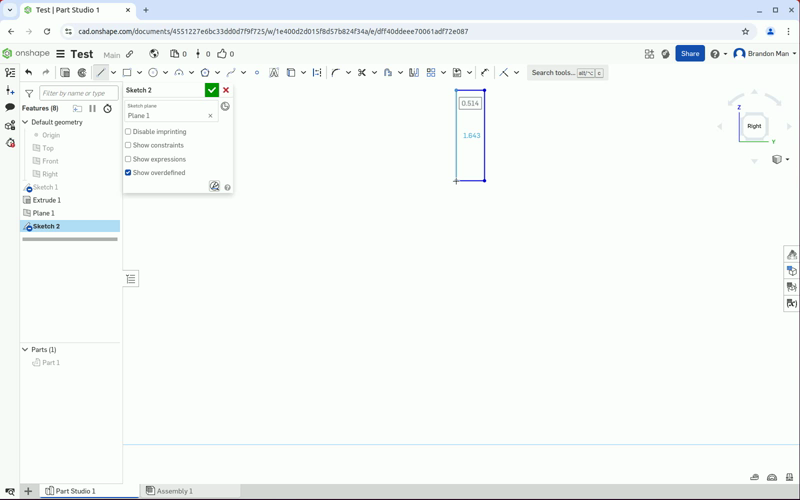
scroll(-6)
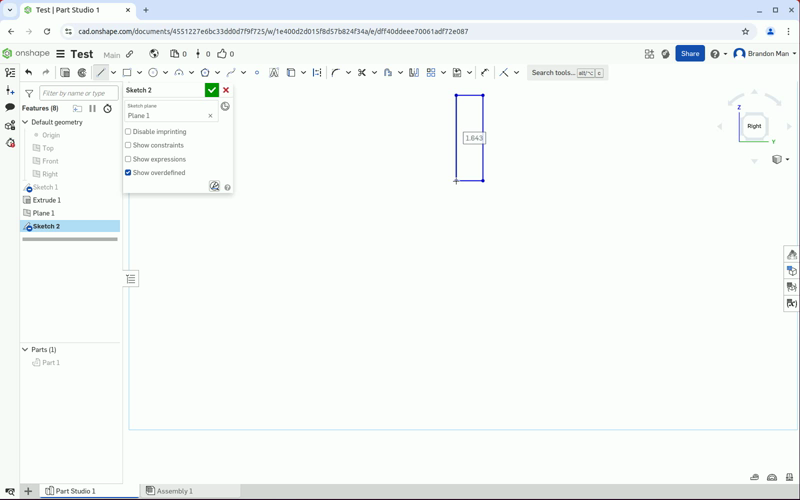
scroll(-6)
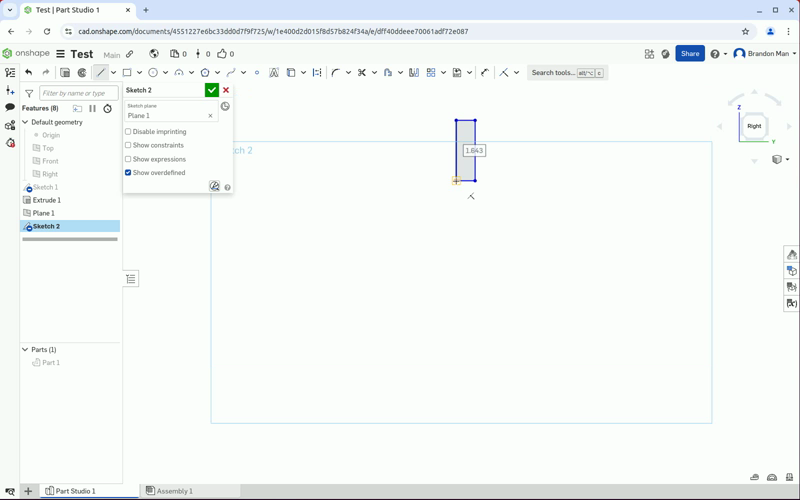
scroll(-6)
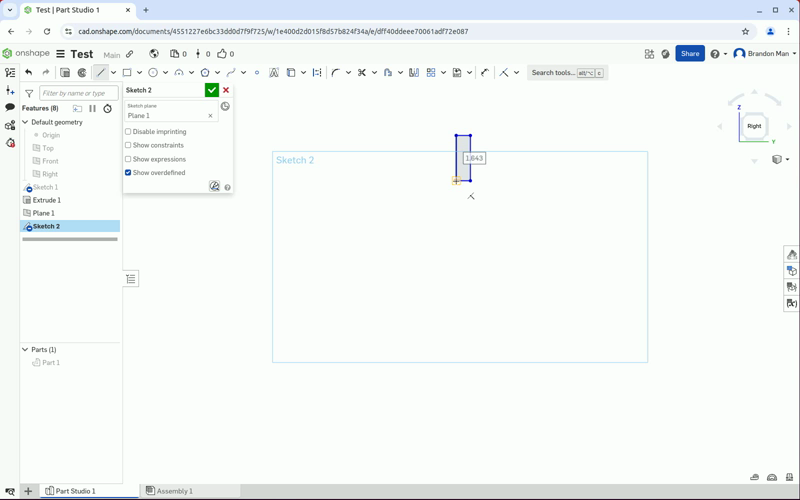
scroll(-6)
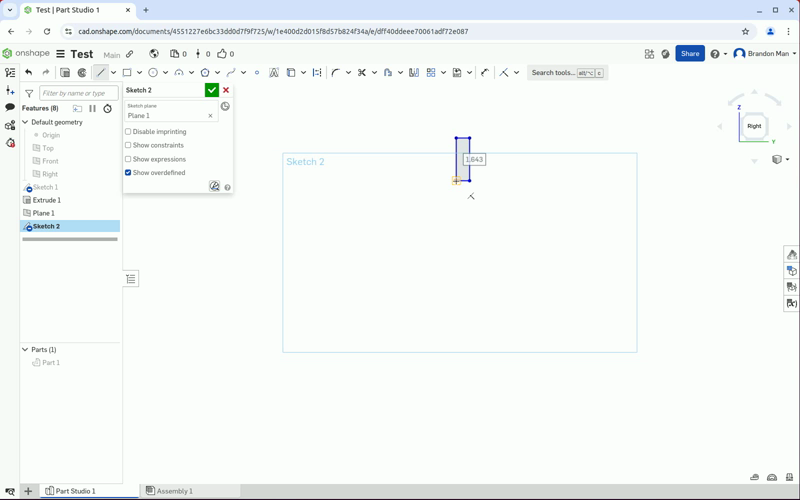
scroll(-6)
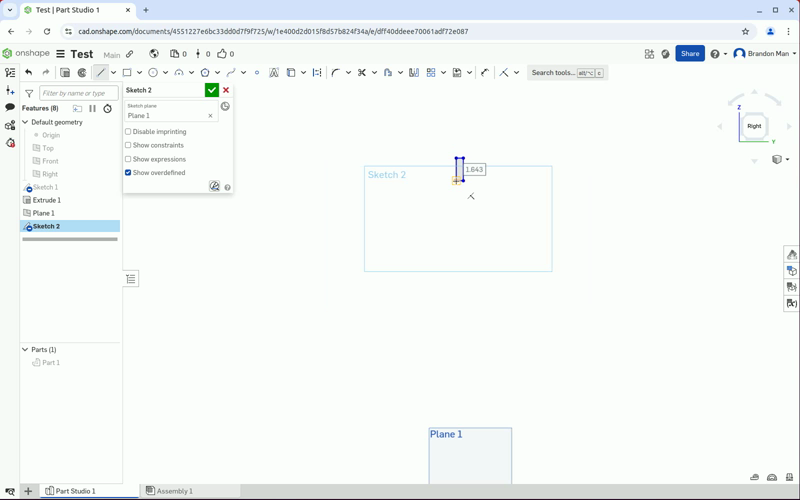
scroll(-6)
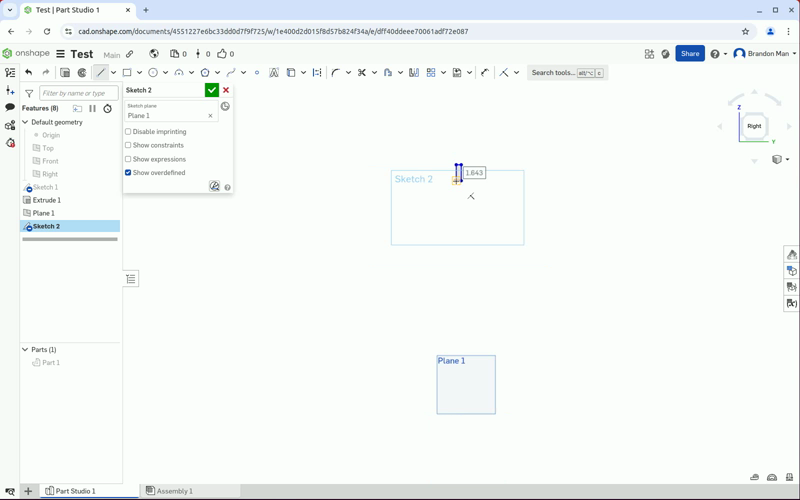
scroll(-6)
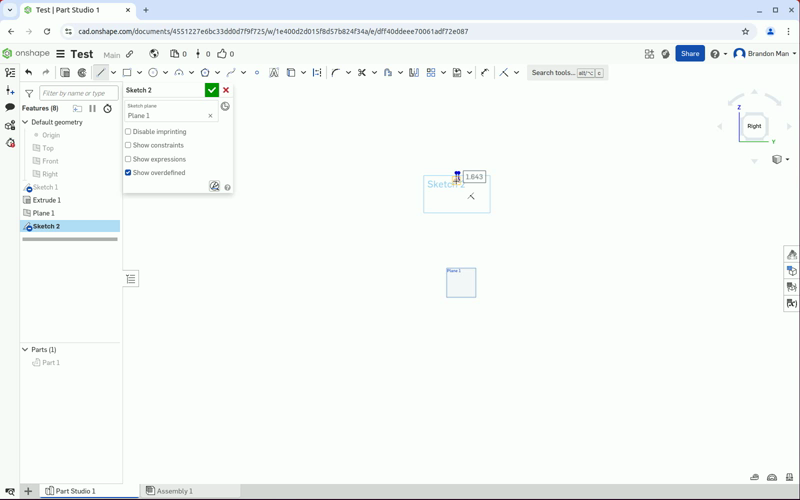
key(esc)
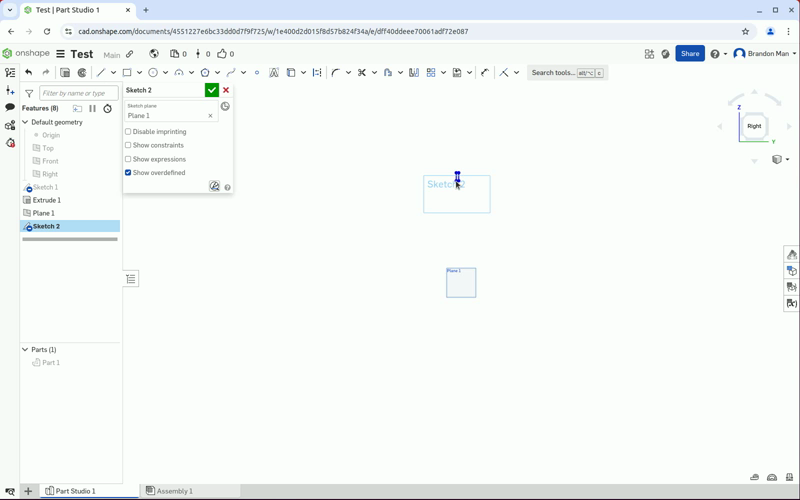
mouse_move(458, 174)
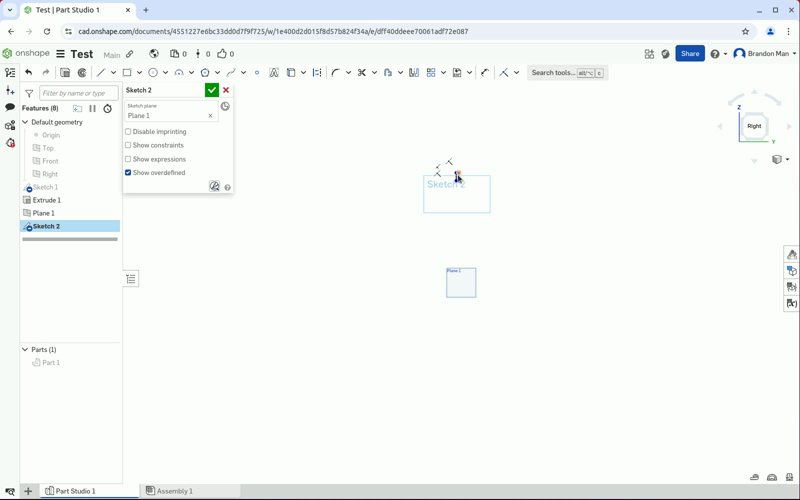
scroll(6)
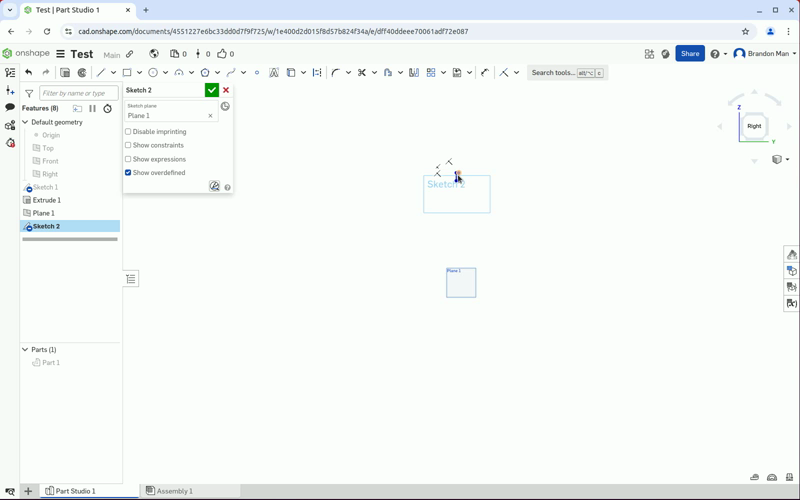
scroll(6)
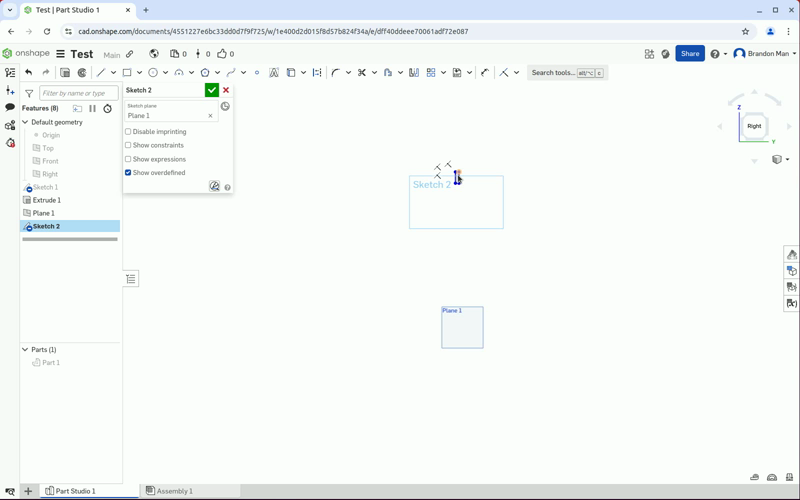
scroll(6)
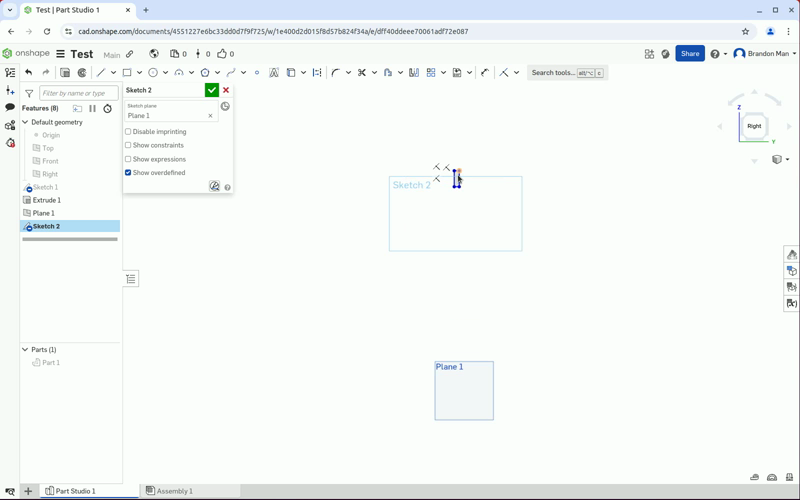
scroll(6)
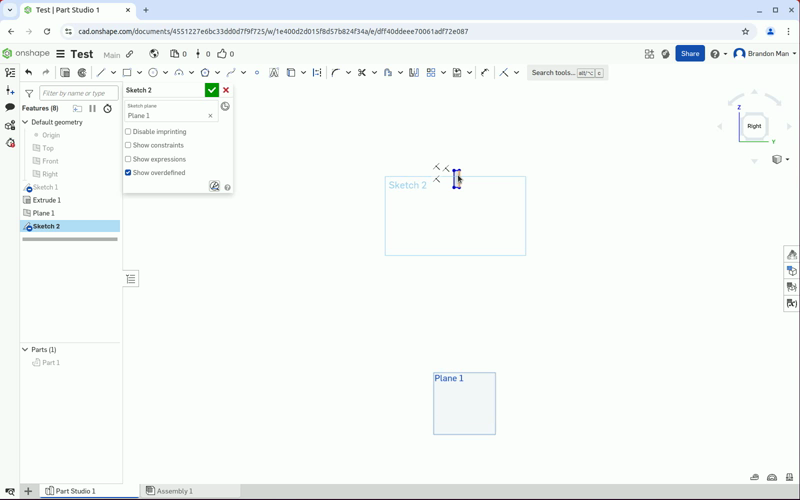
scroll(6)
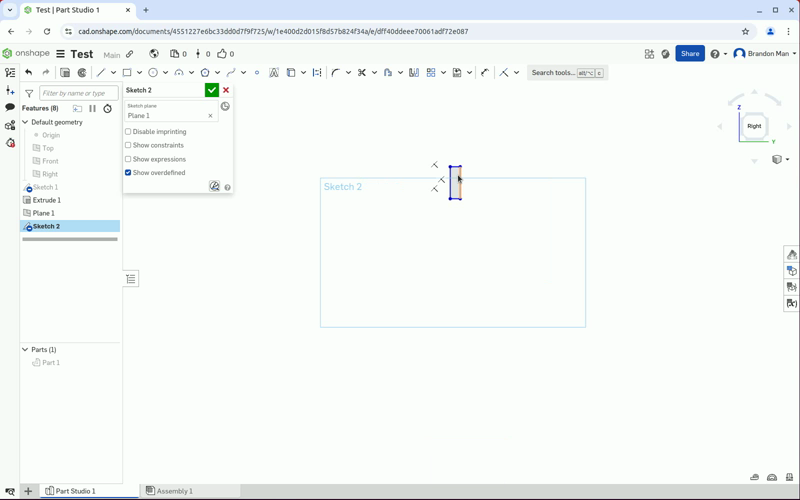
scroll(6)
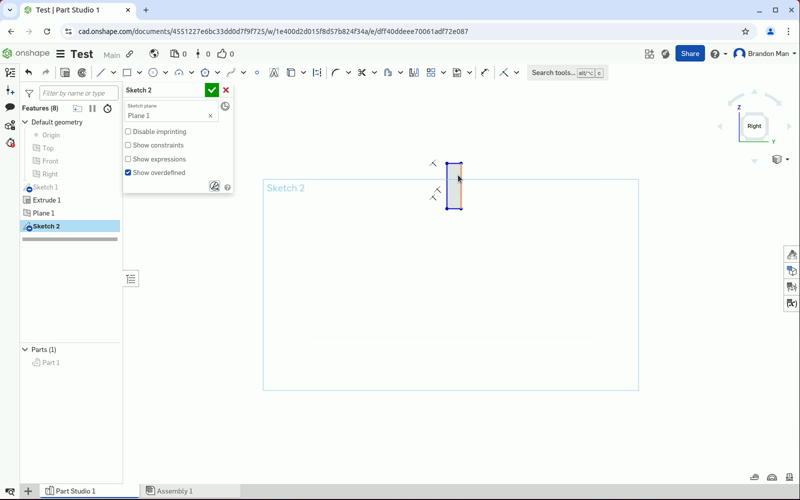
scroll(6)
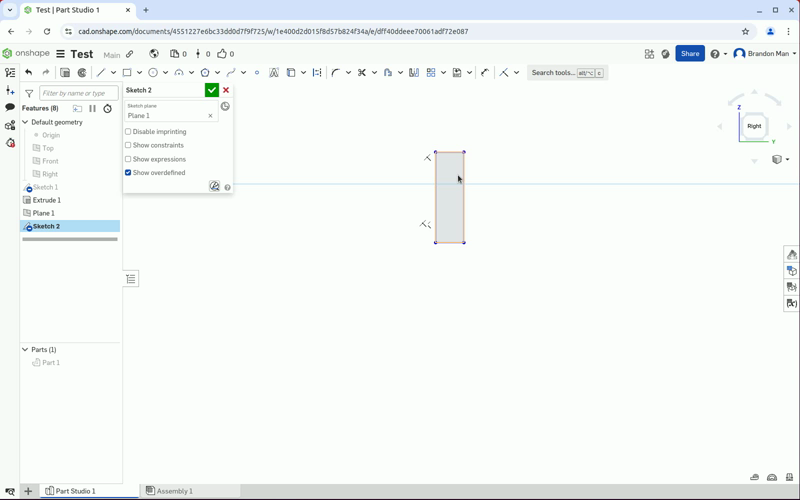
click(458, 174)
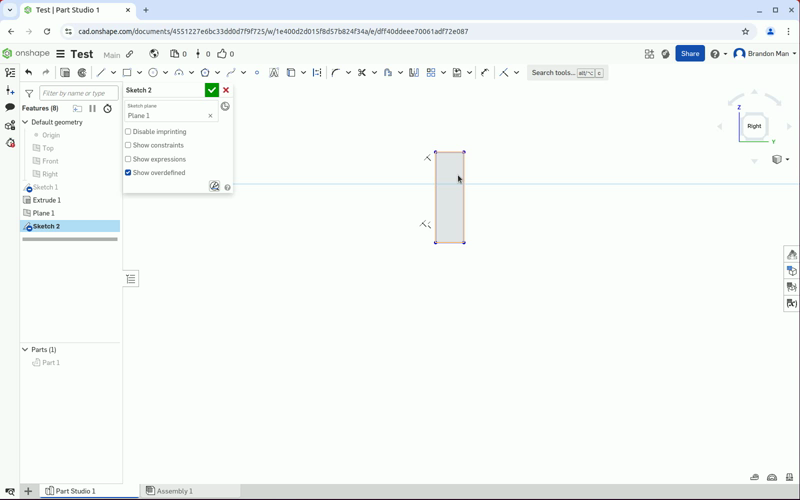
scroll(-6)
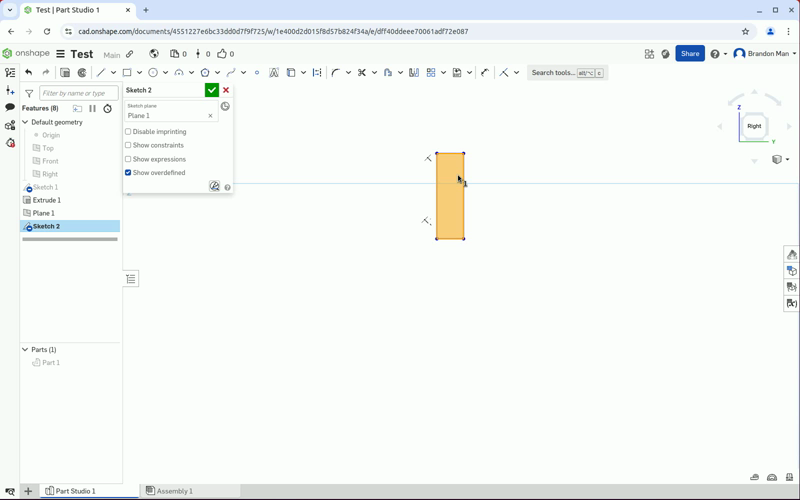
scroll(-6)
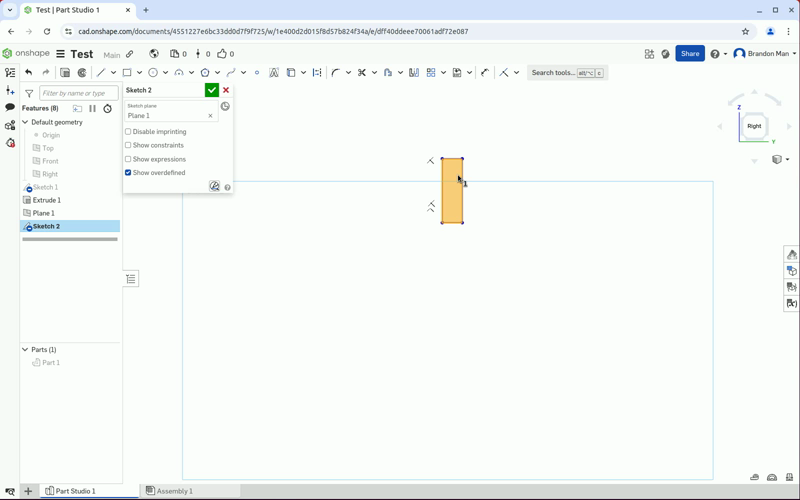
scroll(-6)
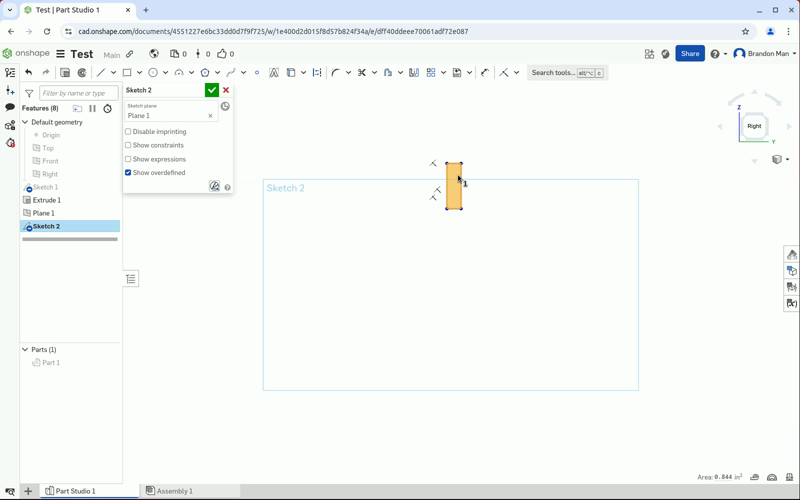
scroll(-6)
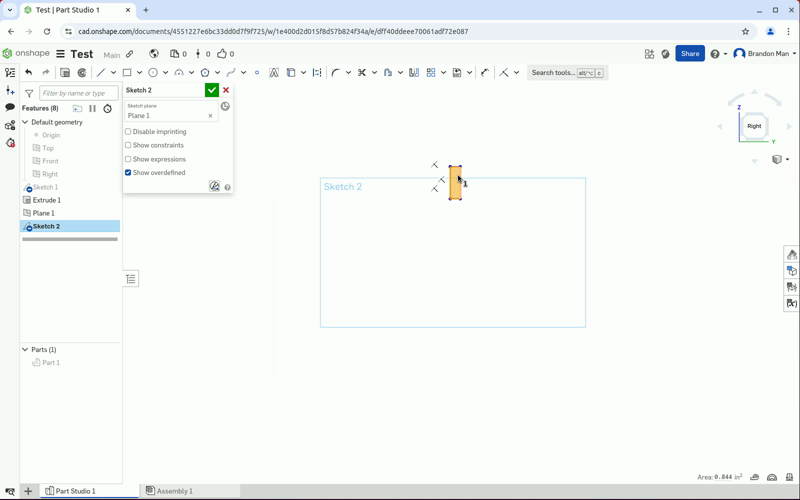
scroll(-6)
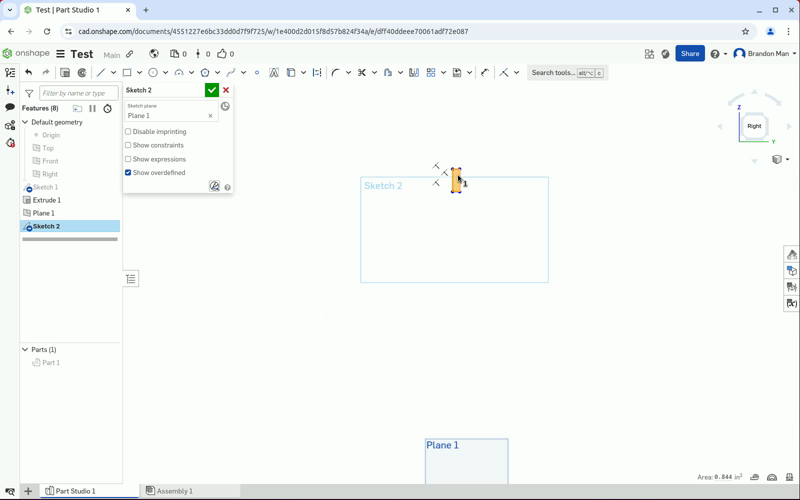
scroll(-6)
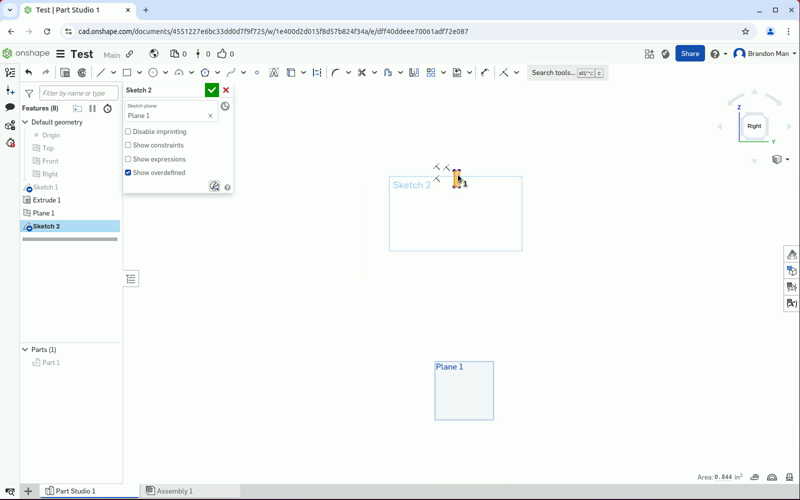
scroll(-6)
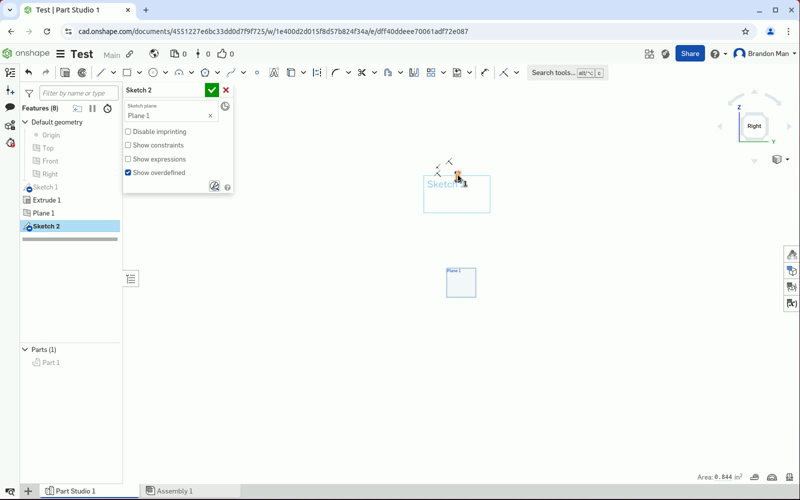
mouse_move(73, 352)
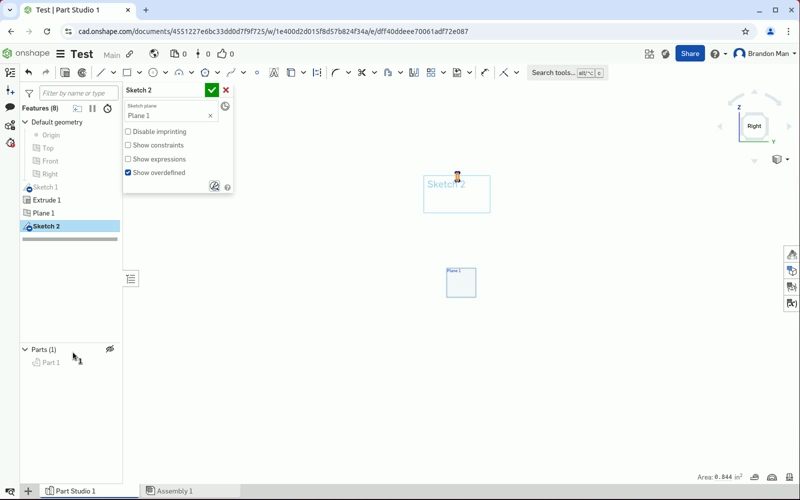
key(shift+y)
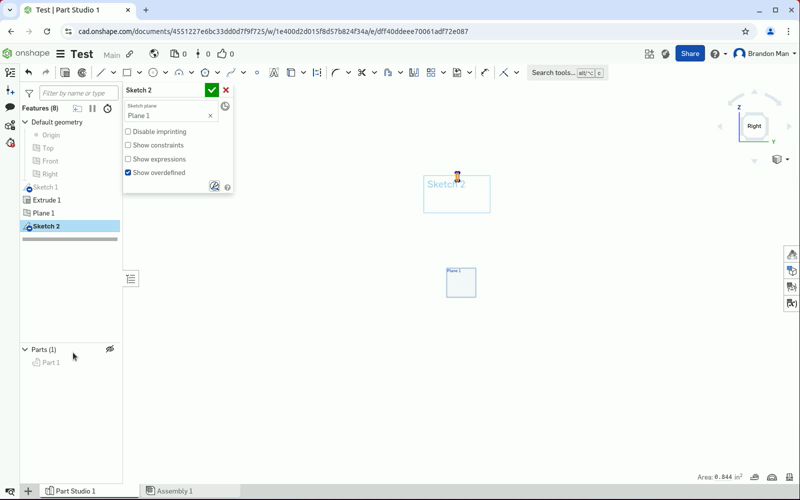
key(shift+e)
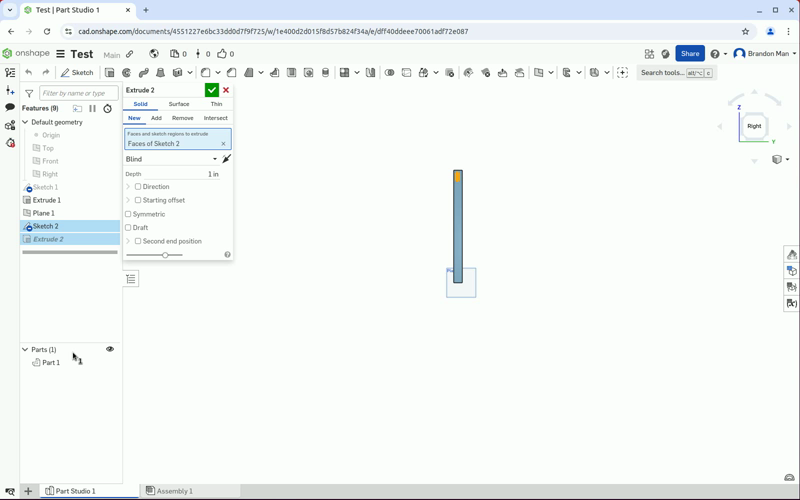
mouse_move(143, 106)
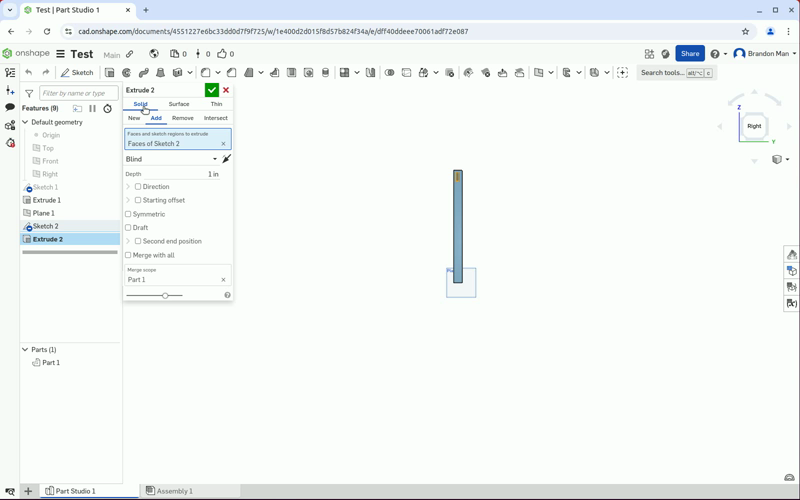
click(143, 106)
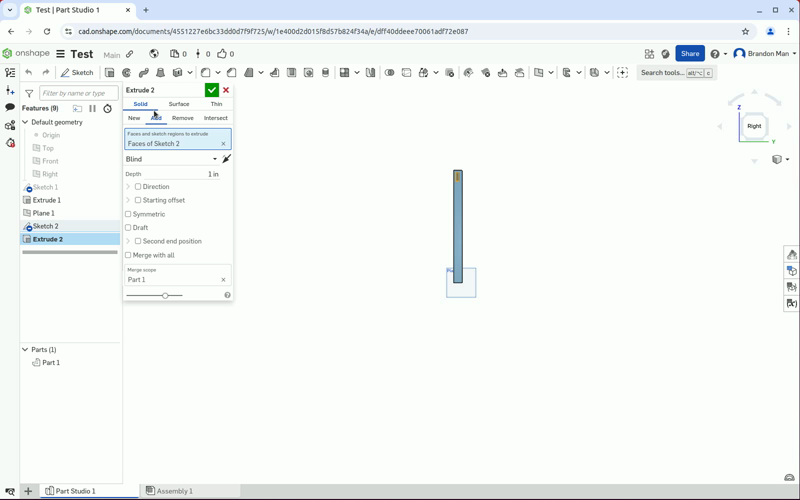
mouse_move(186, 120)
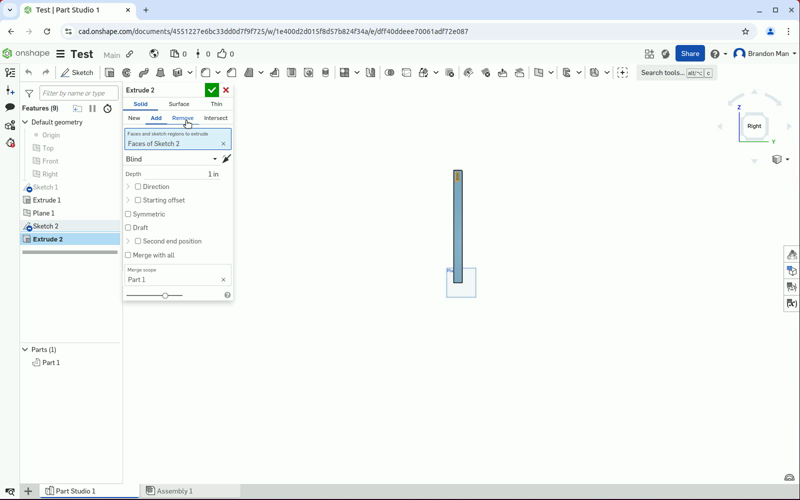
click(186, 120)
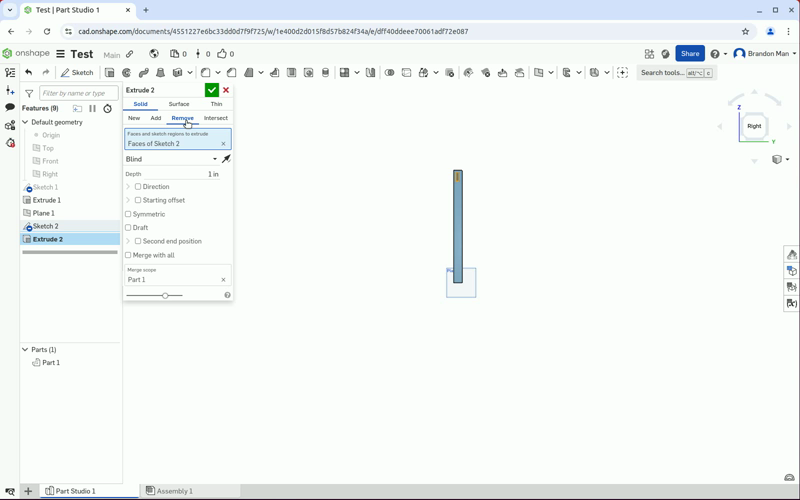
key(tab, 4)
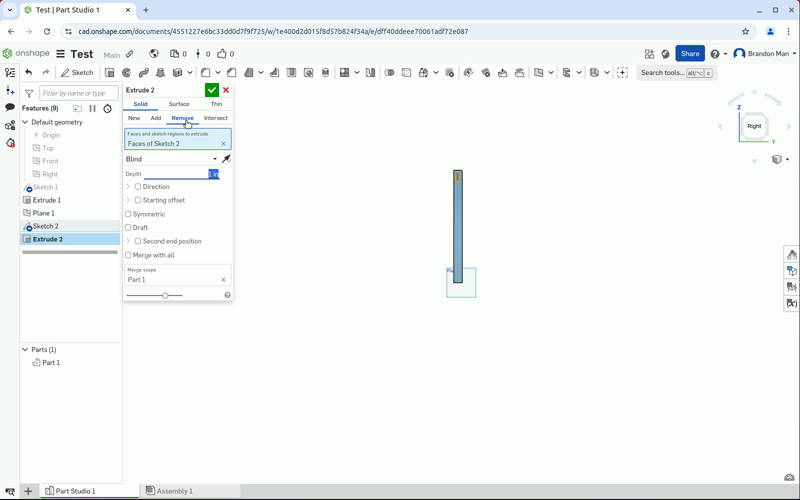
text(0.481)
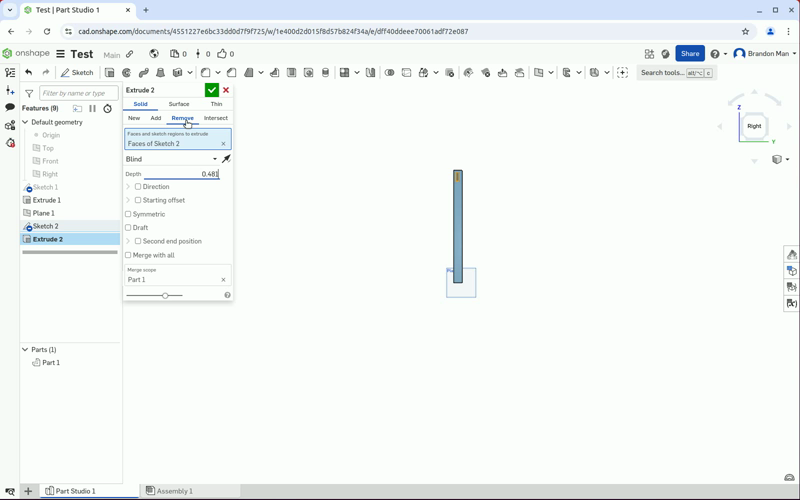
key(tab, 6)
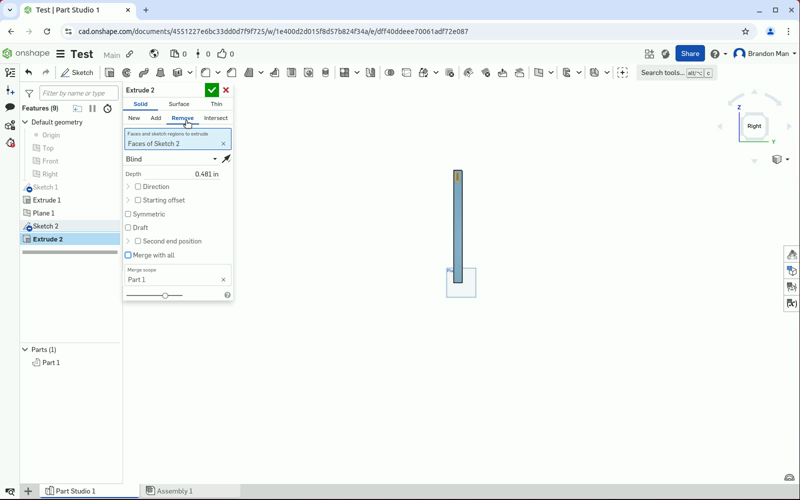
key(space)
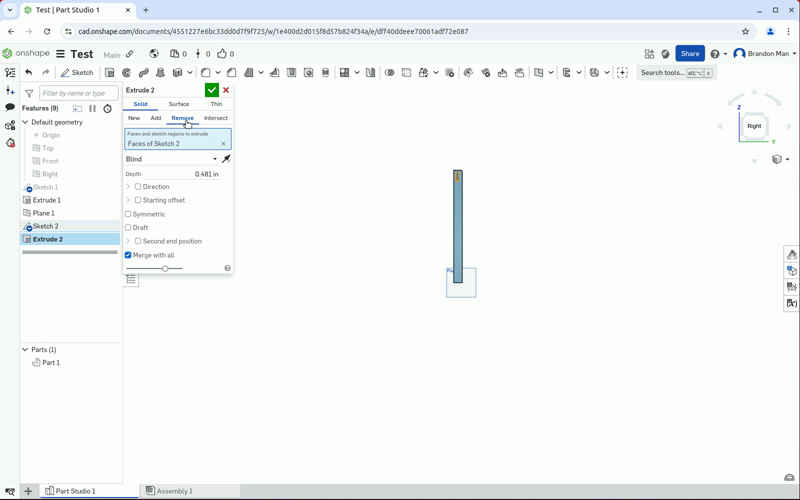
key(enter)
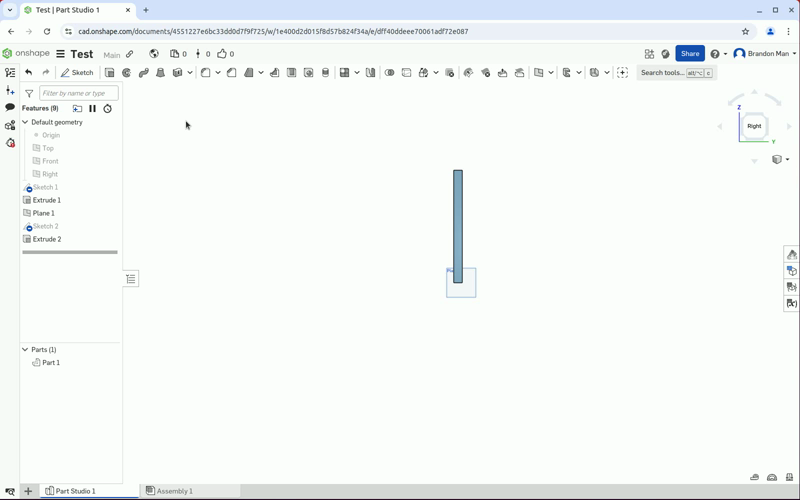
key(shift+h)
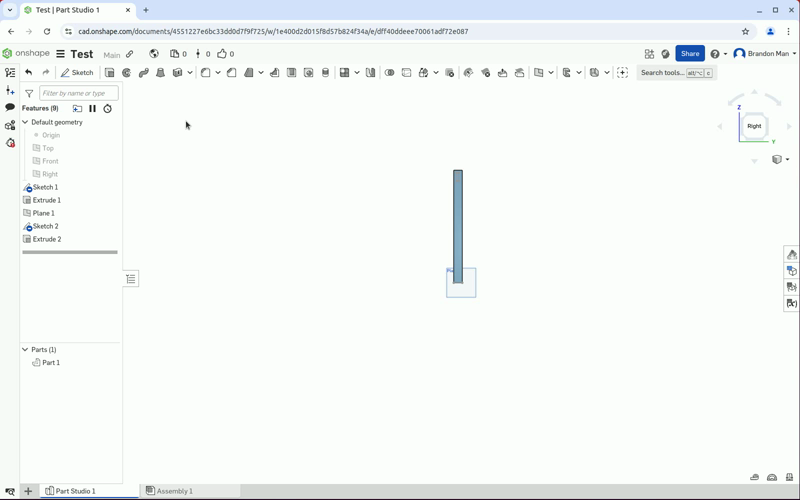
key(shift+h)
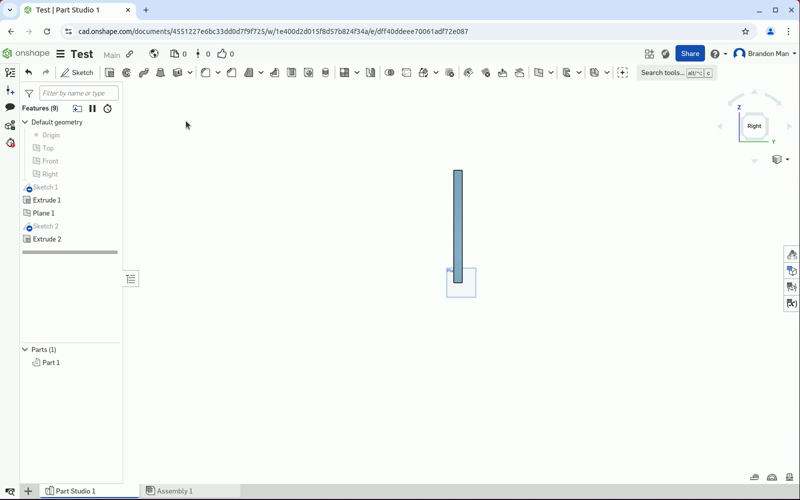
mouse_move(73, 189)
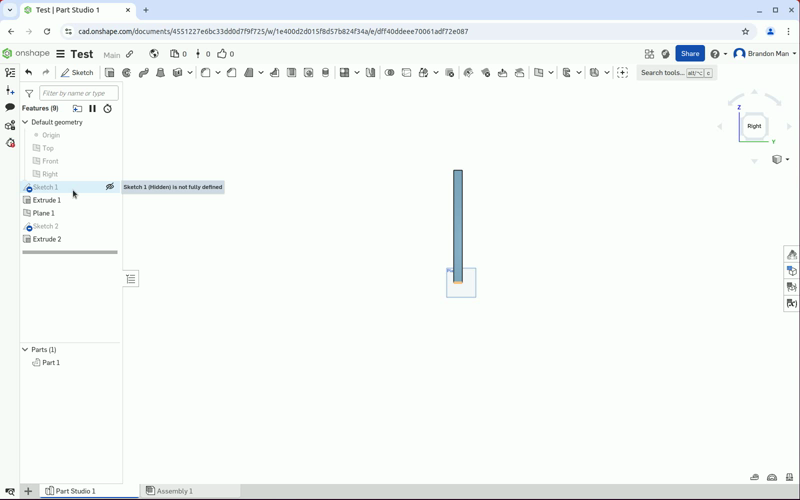
click(73, 189)
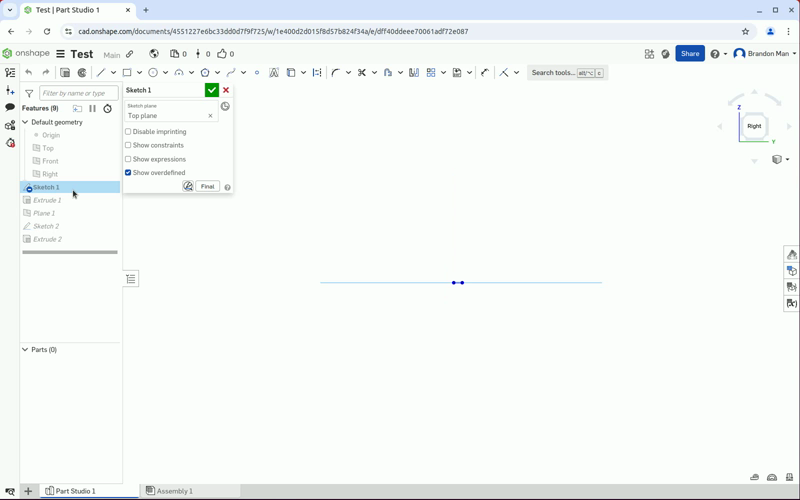
mouse_move(229, 92)
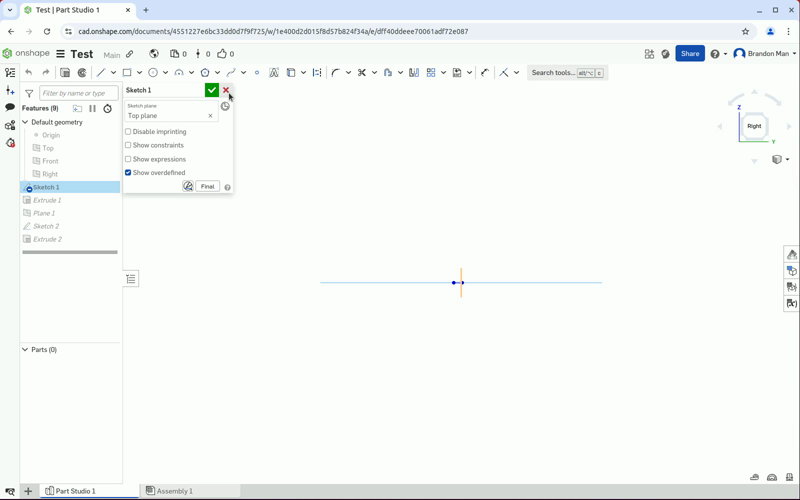
click(229, 92)
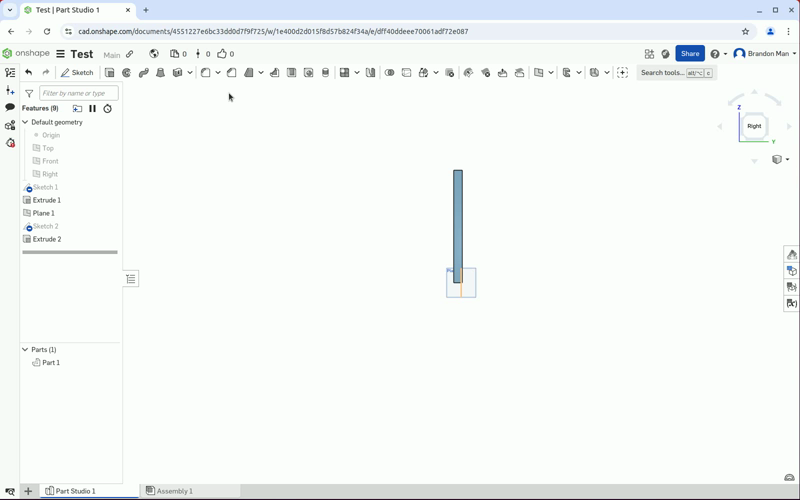
mouse_move(73, 352)
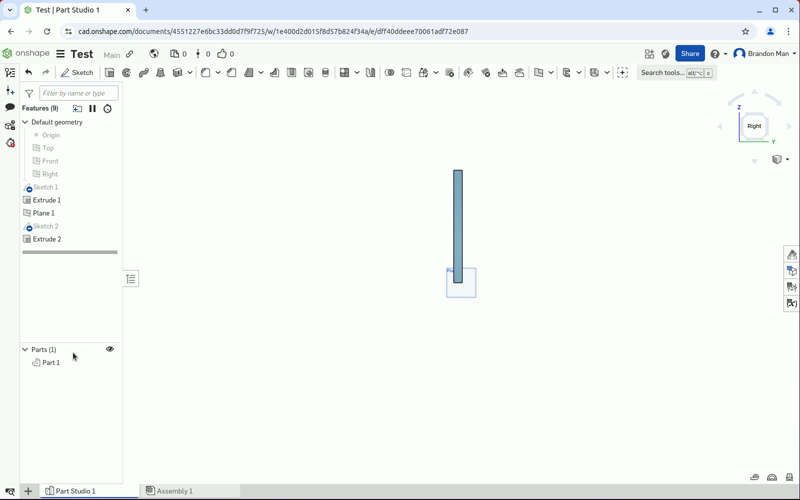
key(y)
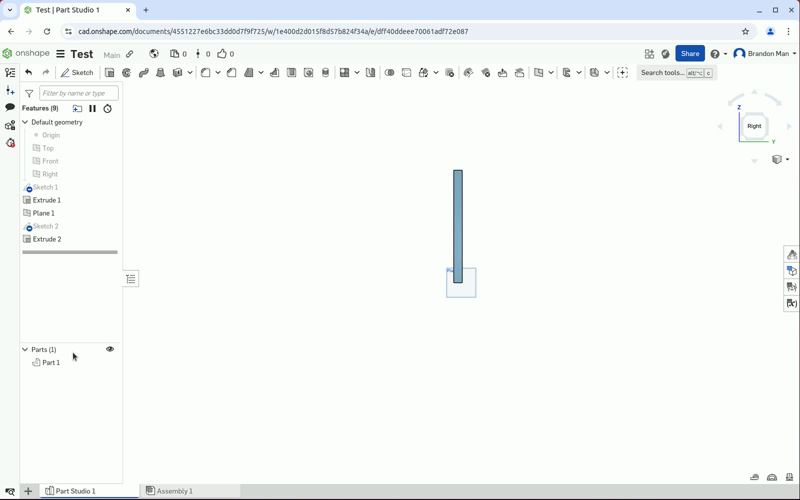
key(shift+p)
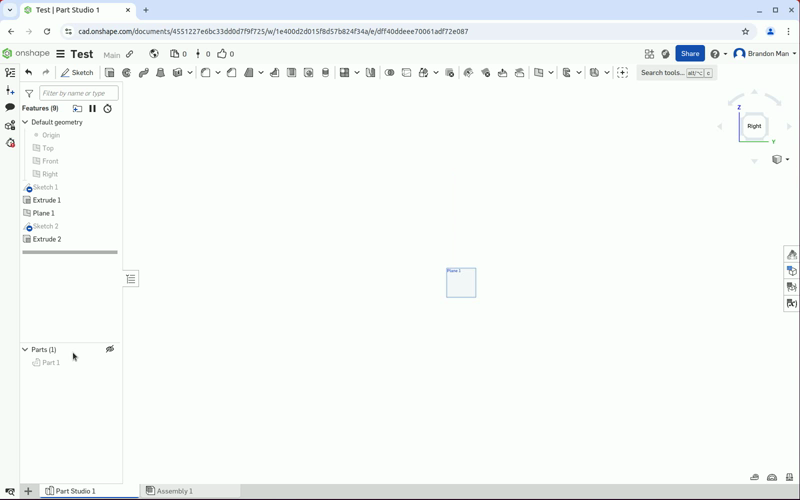
key(space)
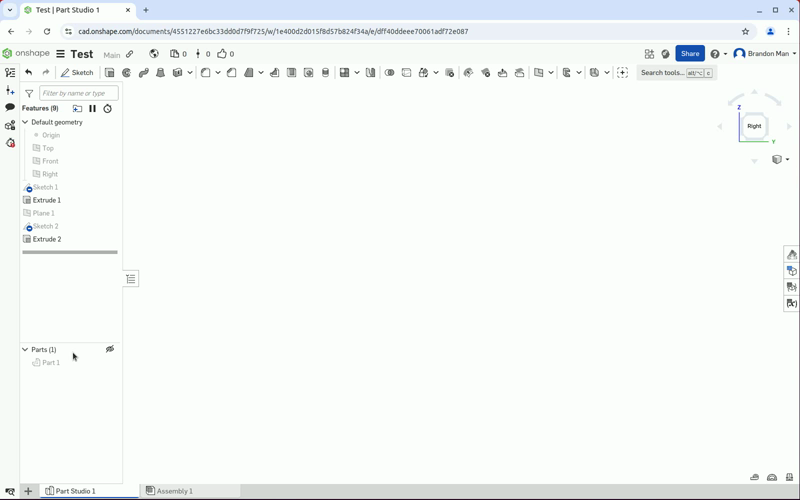
key_down(shift)
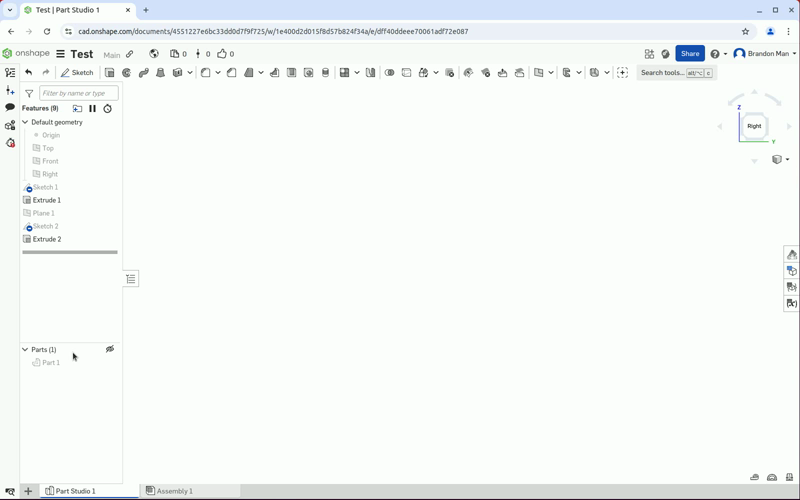
key(right)
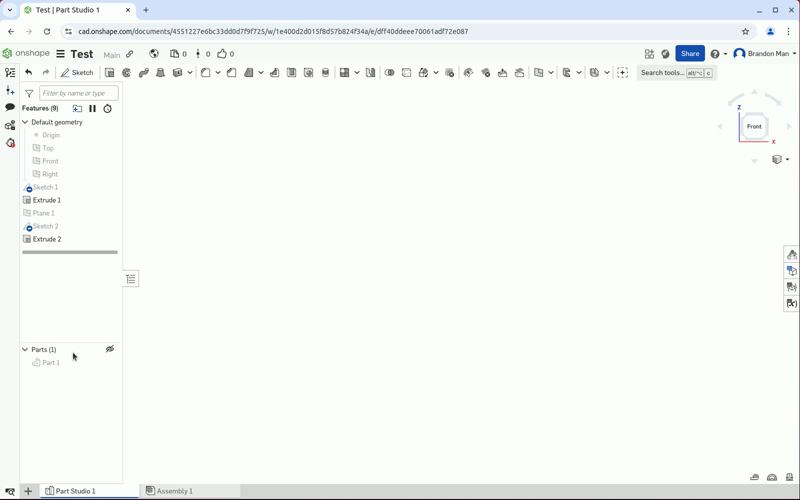
key_up(shift)
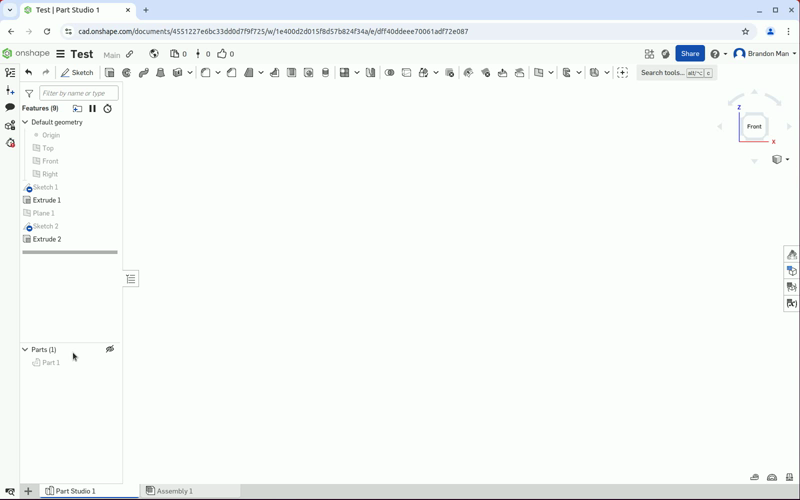
mouse_move(73, 352)
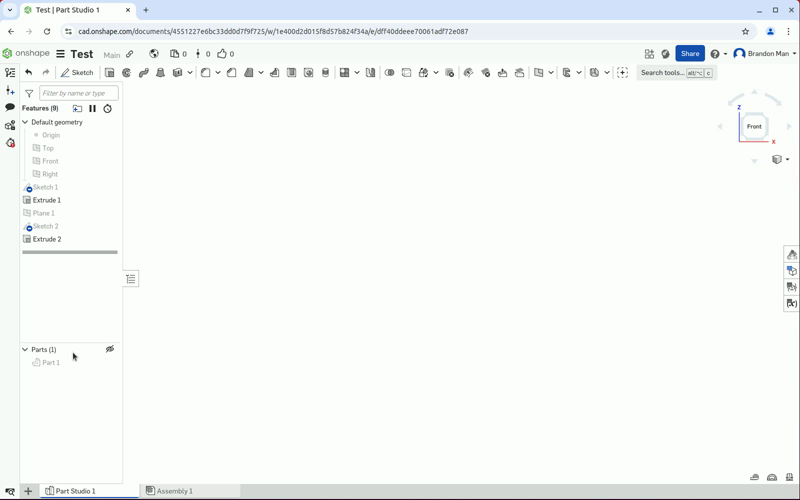
key(shift+y)
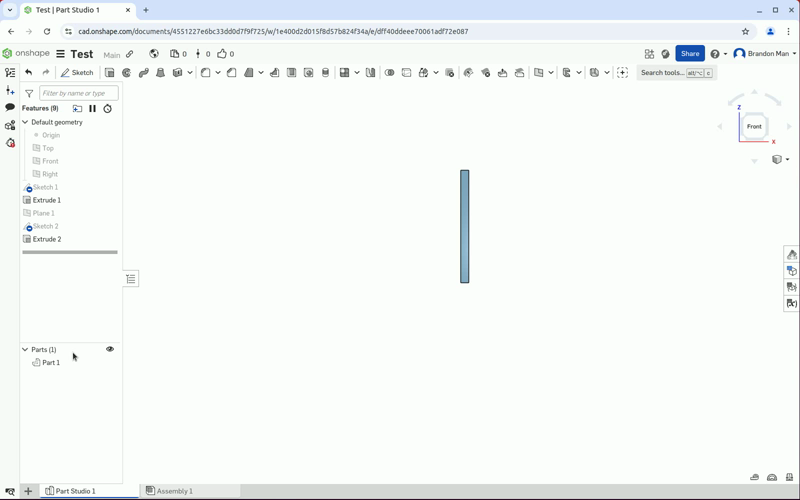
mouse_move(541, 75)
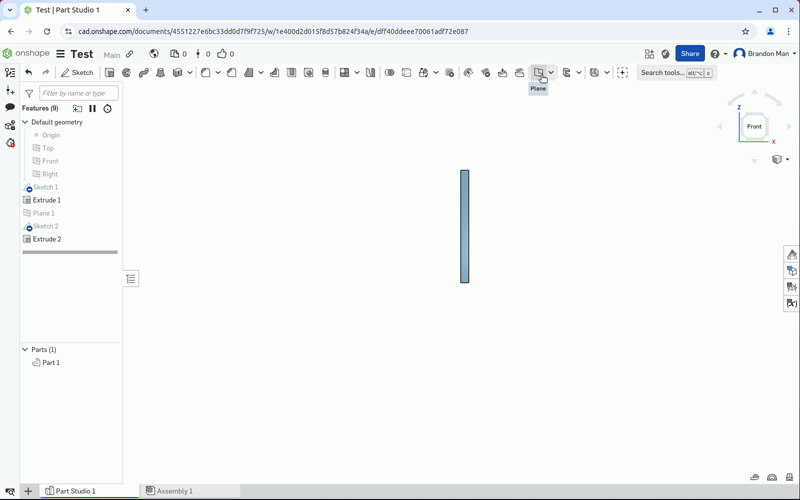
click(541, 75)
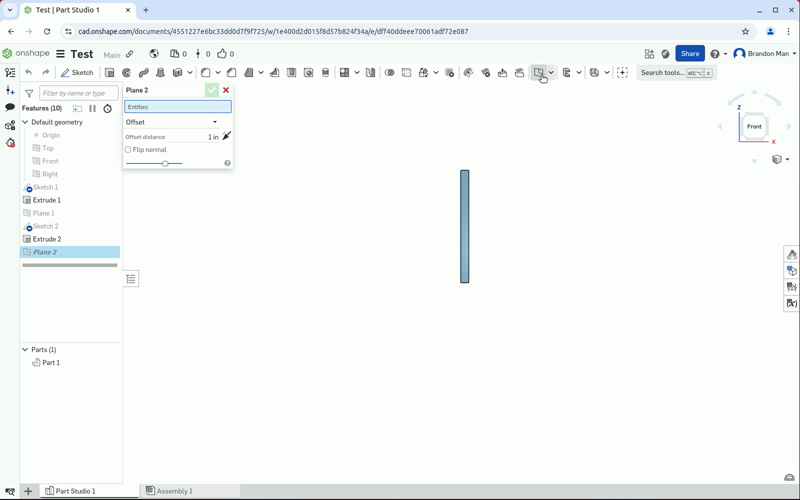
mouse_move(73, 163)
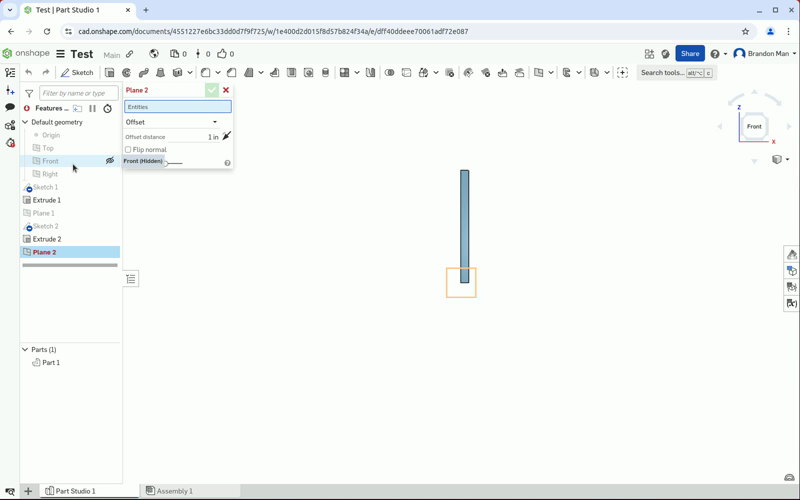
click(73, 163)
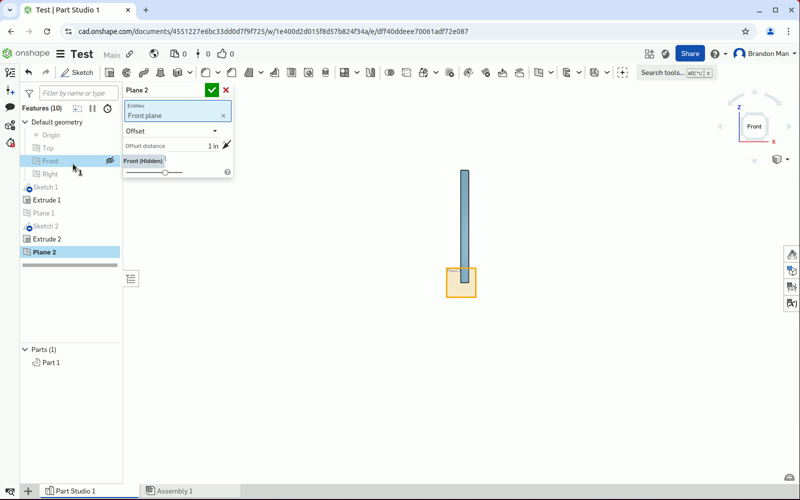
key(tab, 2)
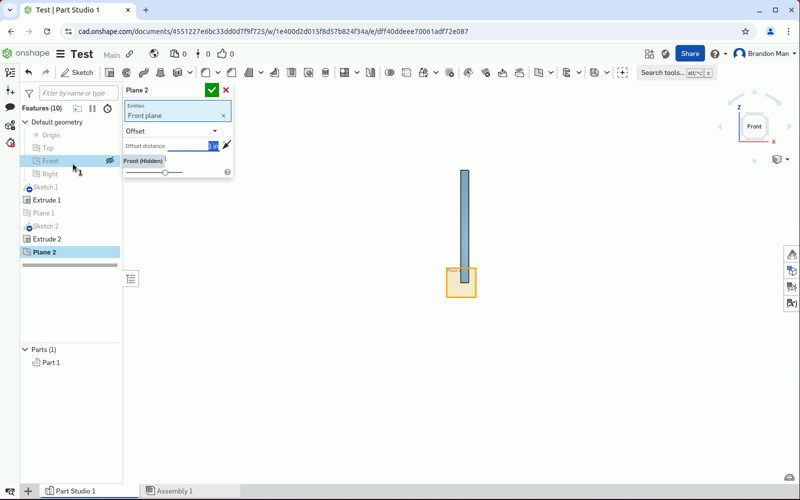
text(1.448)
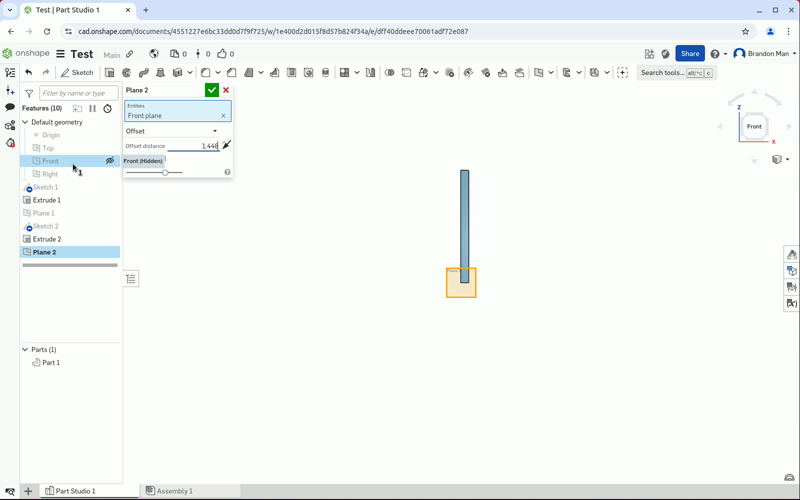
key(enter, 2)
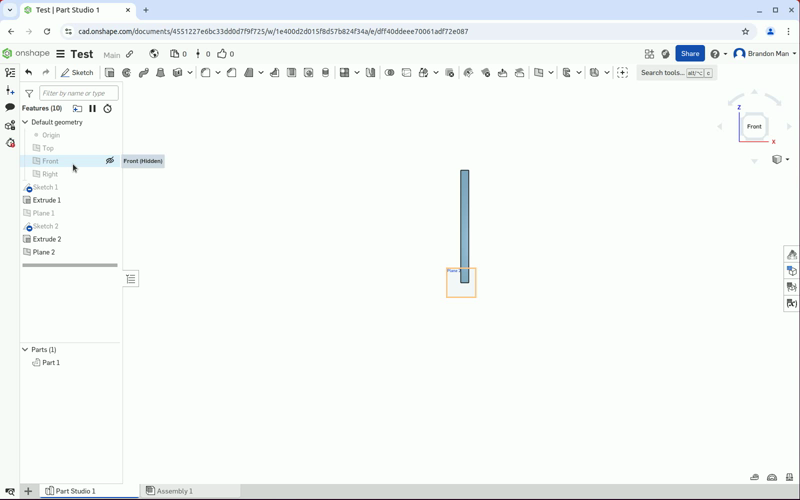
key(shift+s)
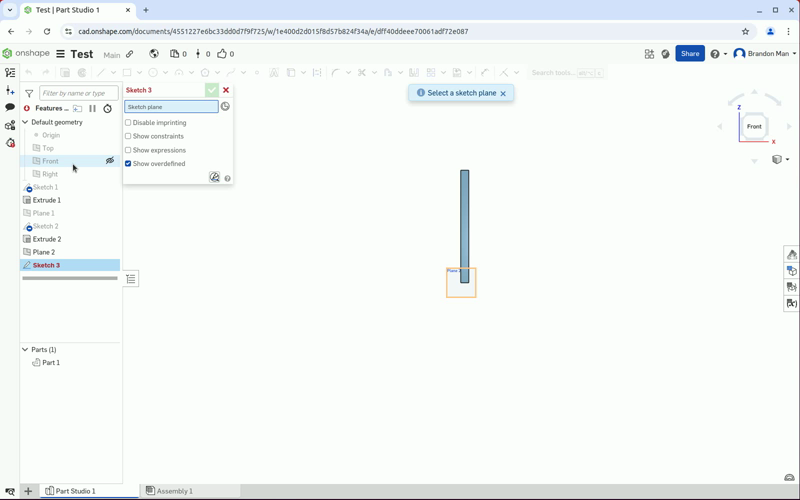
mouse_move(73, 254)
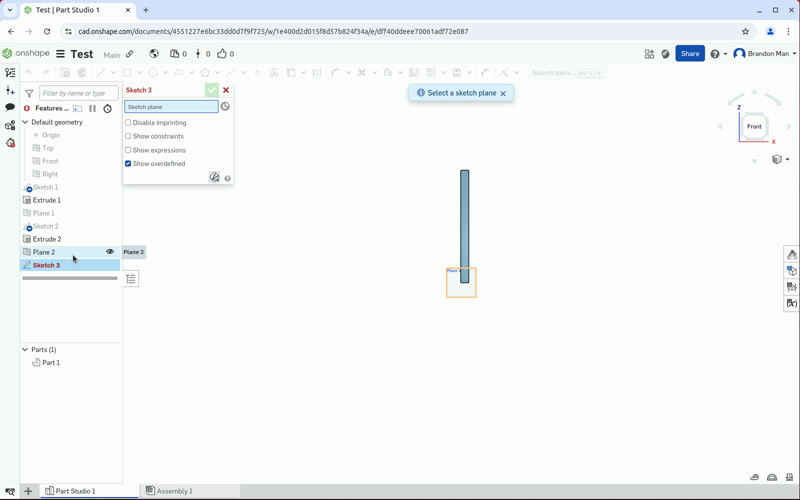
click(73, 254)
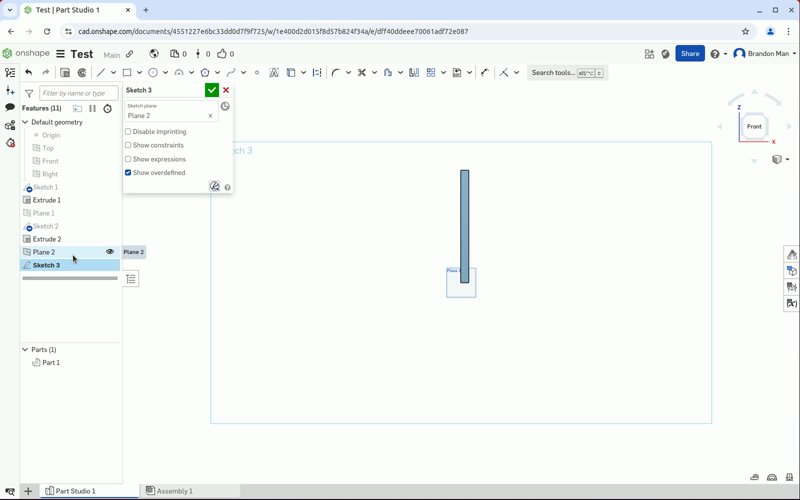
mouse_move(73, 352)
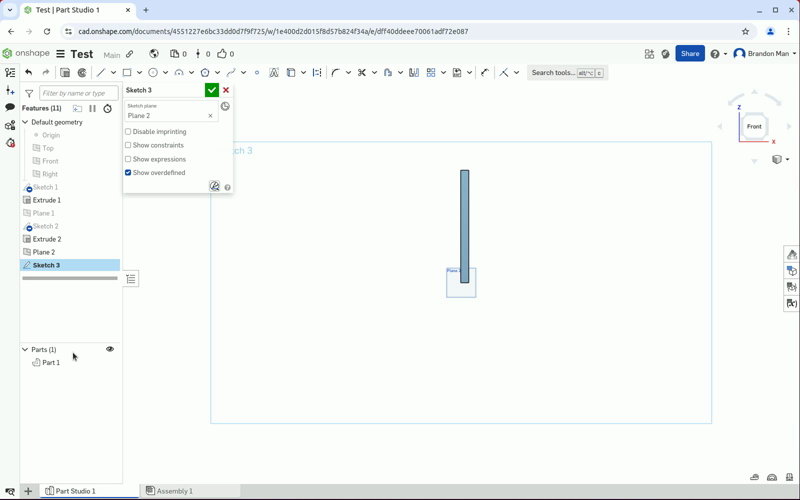
key(y)
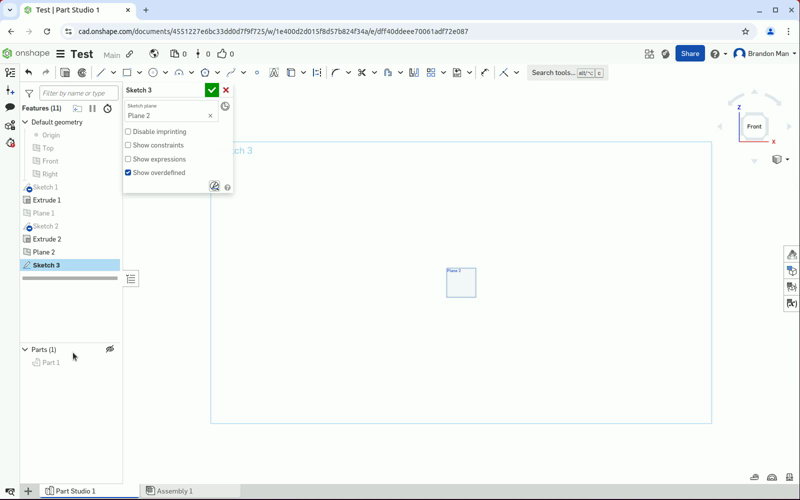
key(l)
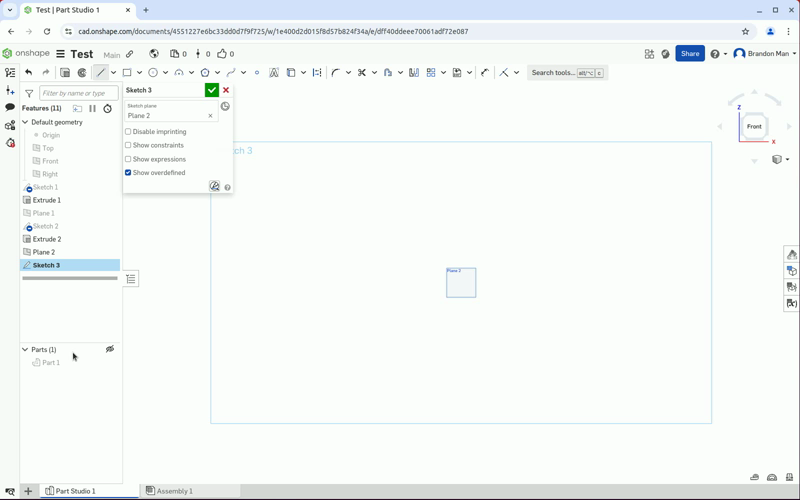
key_down(shift)
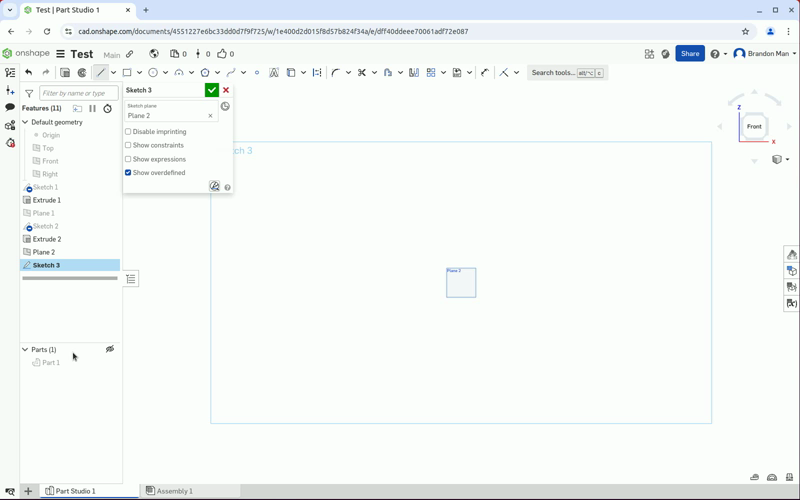
mouse_move(463, 180)
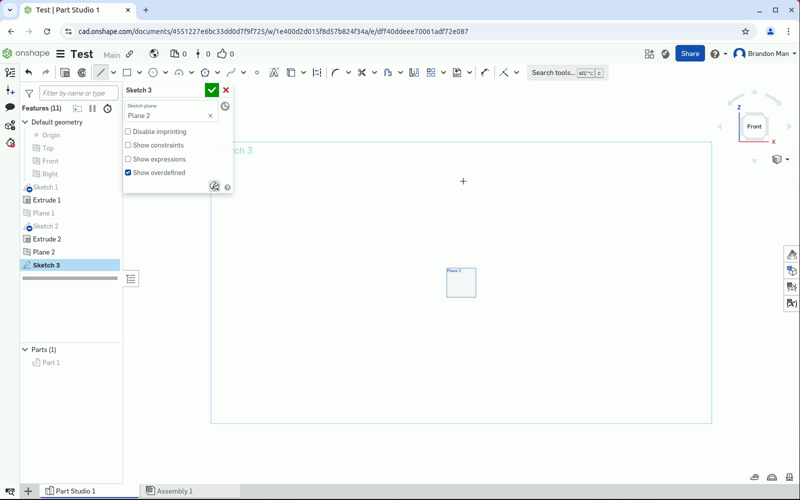
click(463, 180)
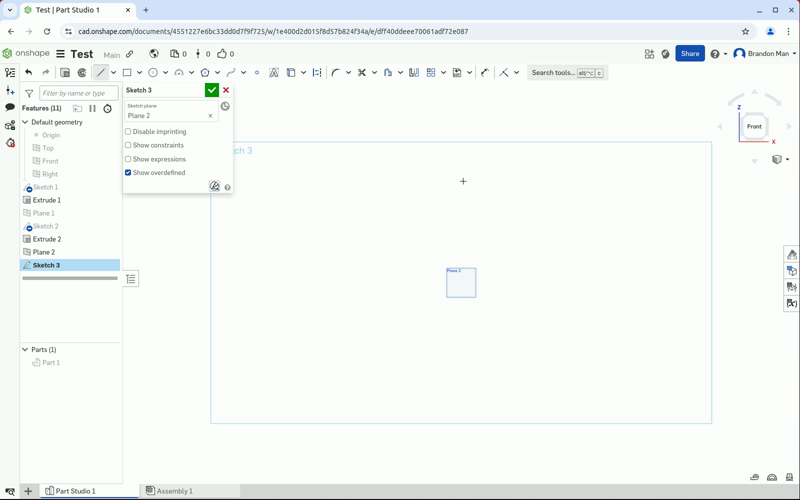
key_up(shift)
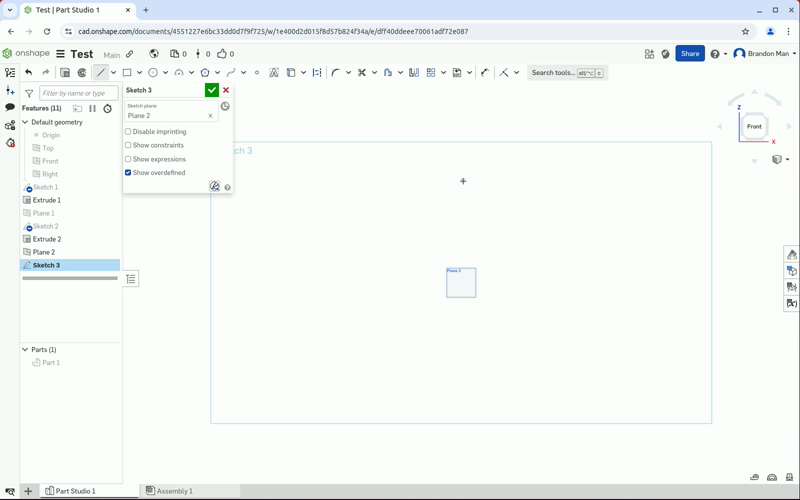
key_down(shift)
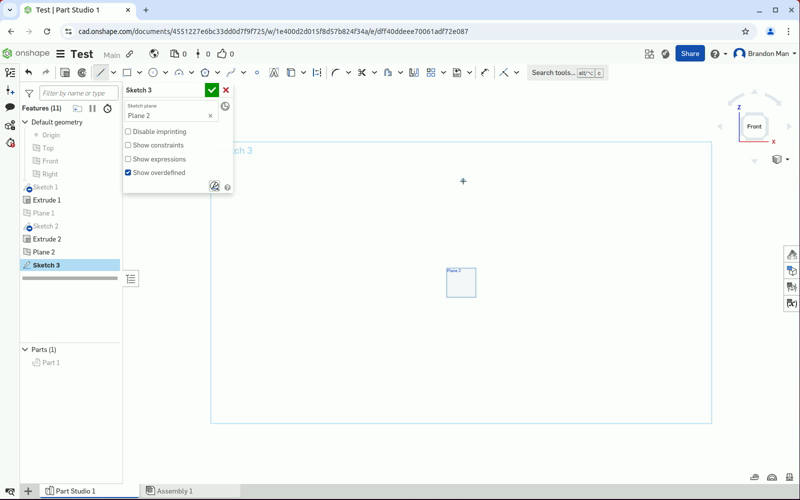
mouse_move(493, 180)
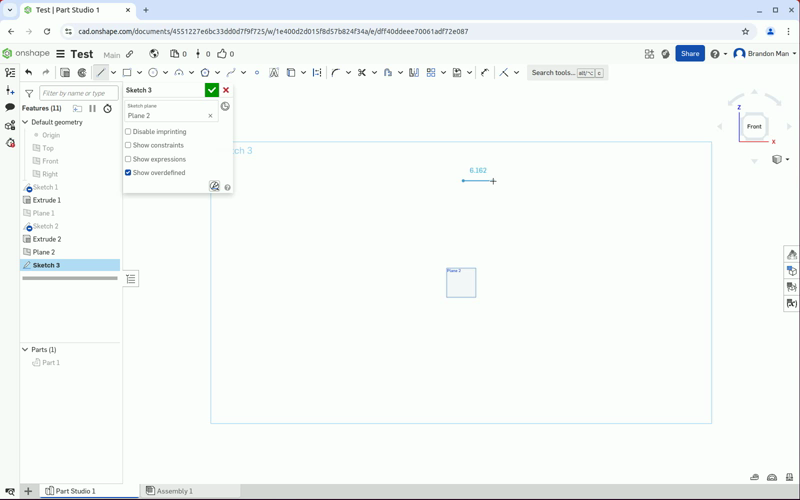
mouse_move(465, 180)
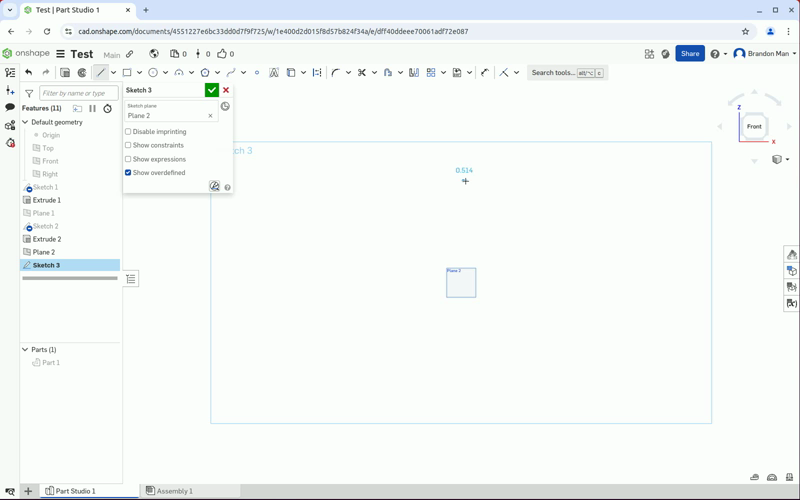
scroll(6)
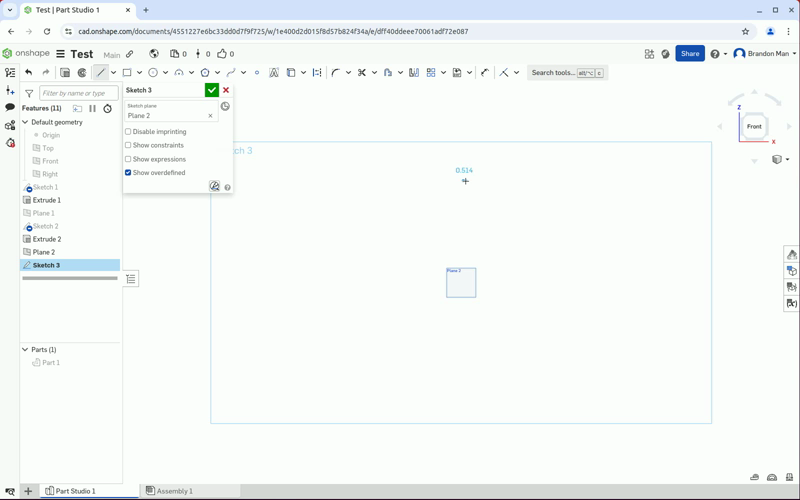
scroll(6)
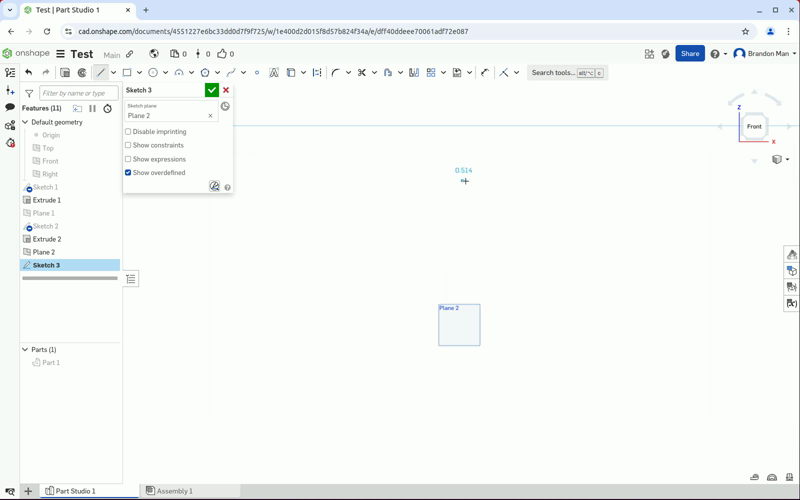
scroll(6)
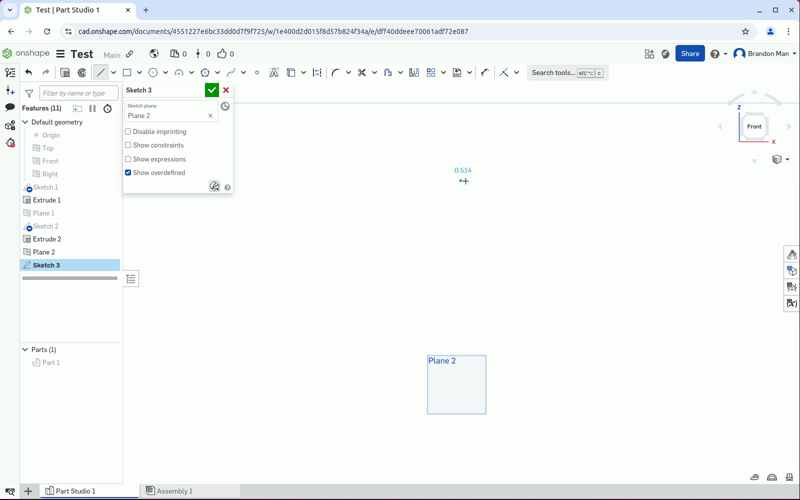
scroll(6)
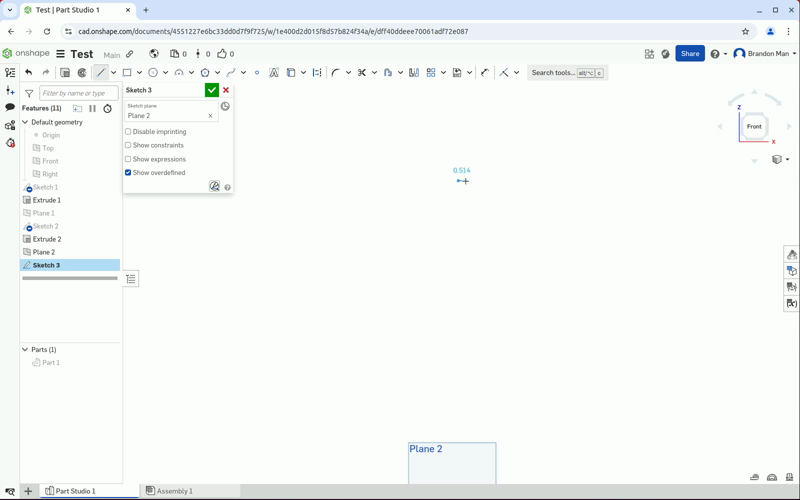
scroll(6)
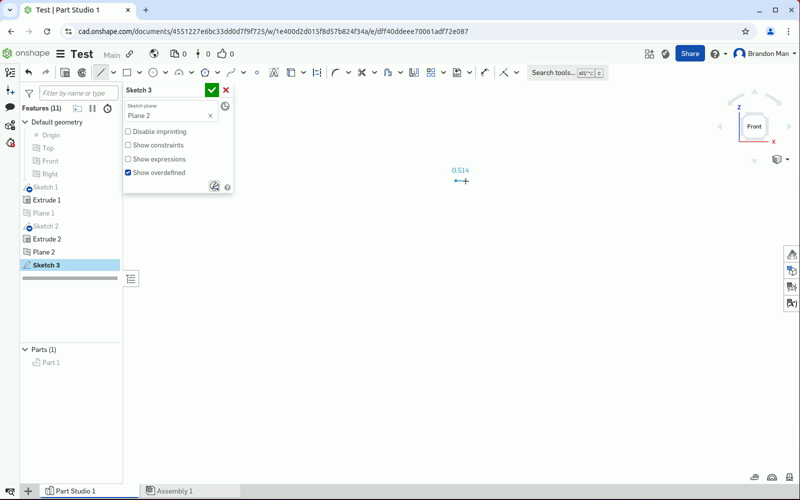
scroll(6)
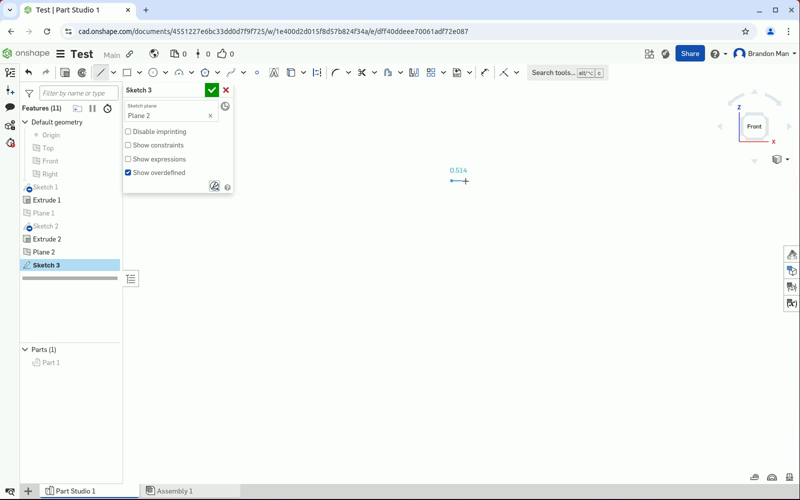
scroll(6)
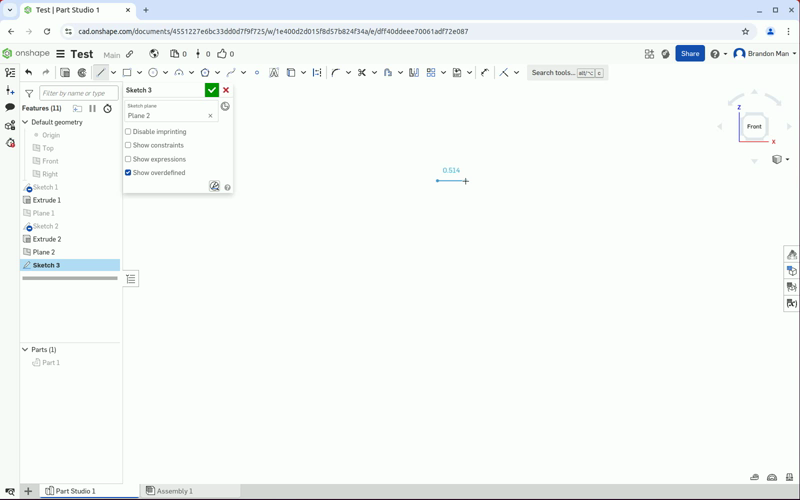
click(465, 180)
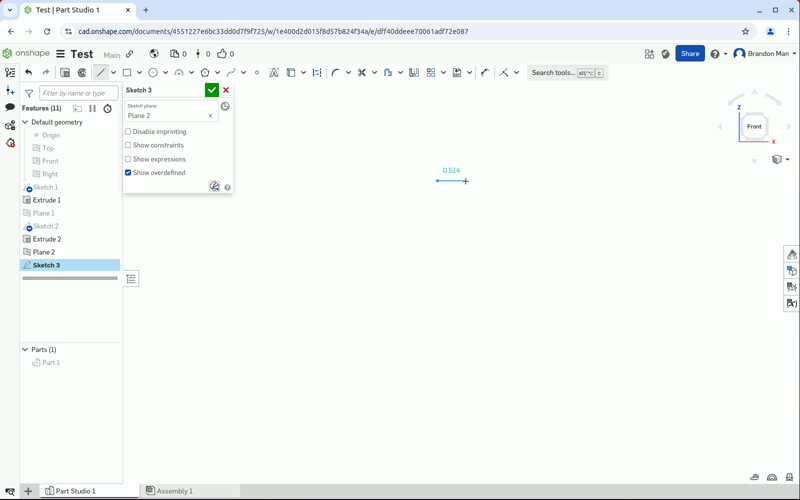
scroll(-6)
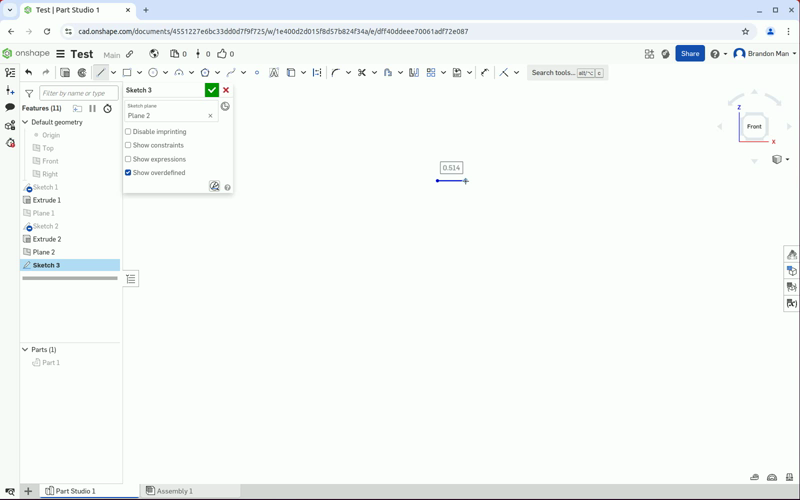
scroll(-6)
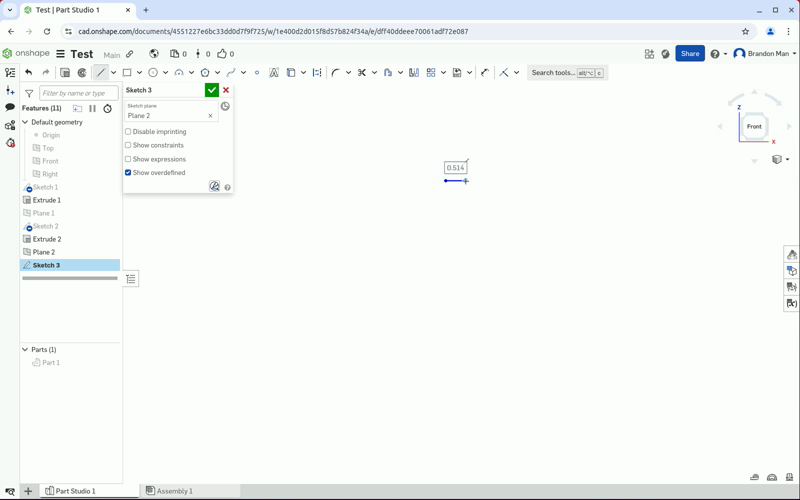
scroll(-6)
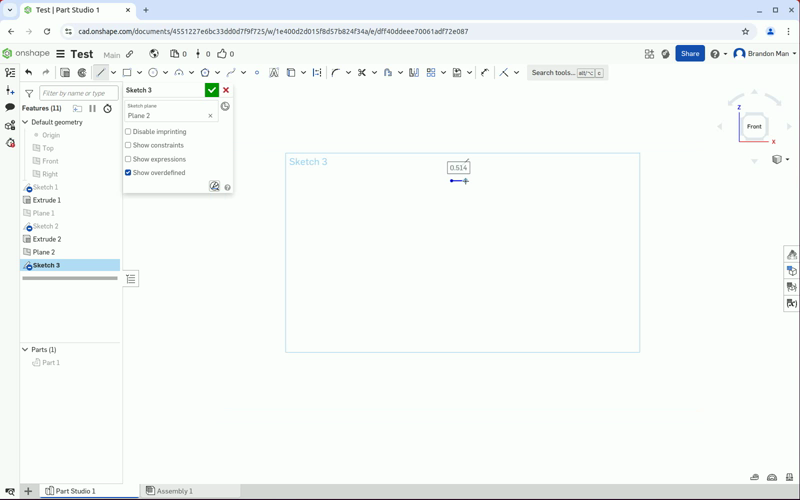
scroll(-6)
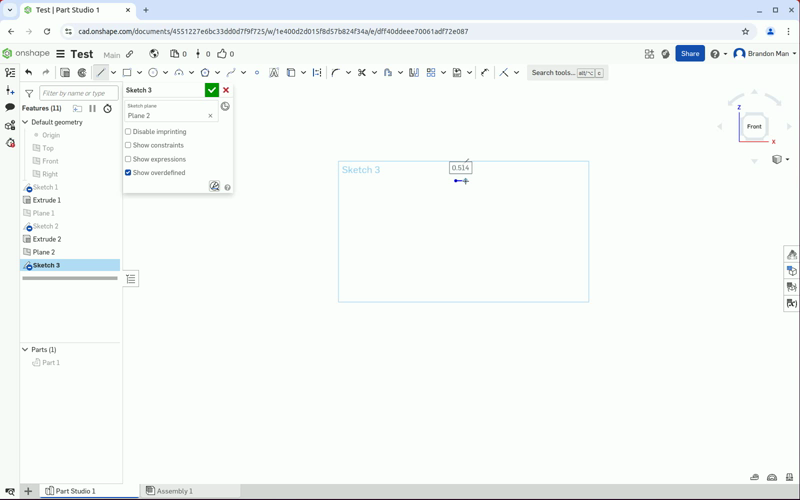
scroll(-6)
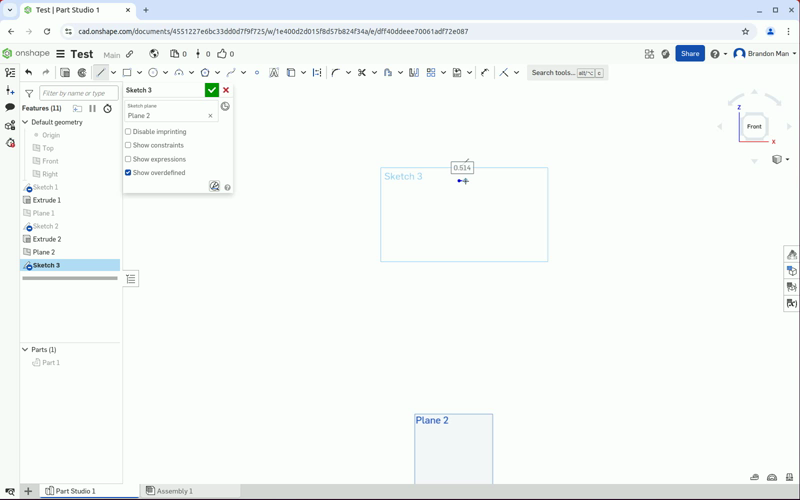
scroll(-6)
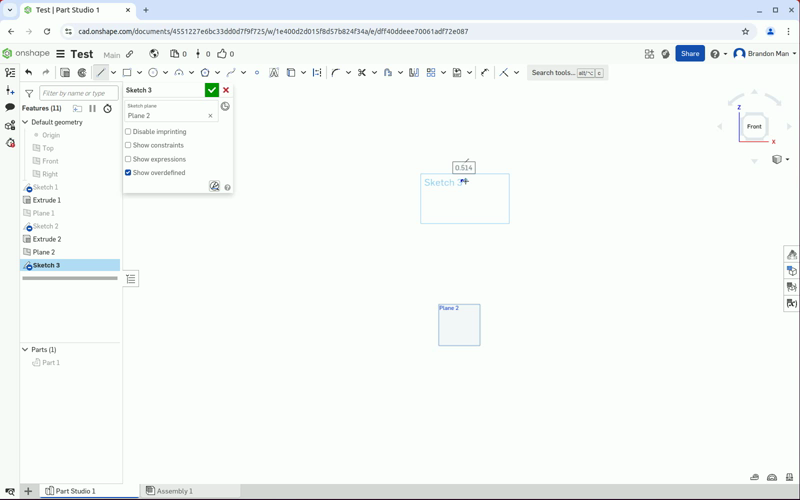
scroll(-6)
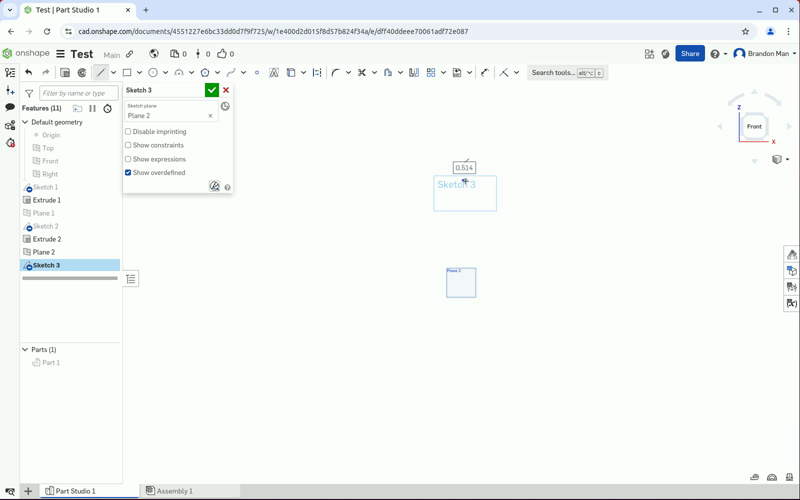
key_up(shift)
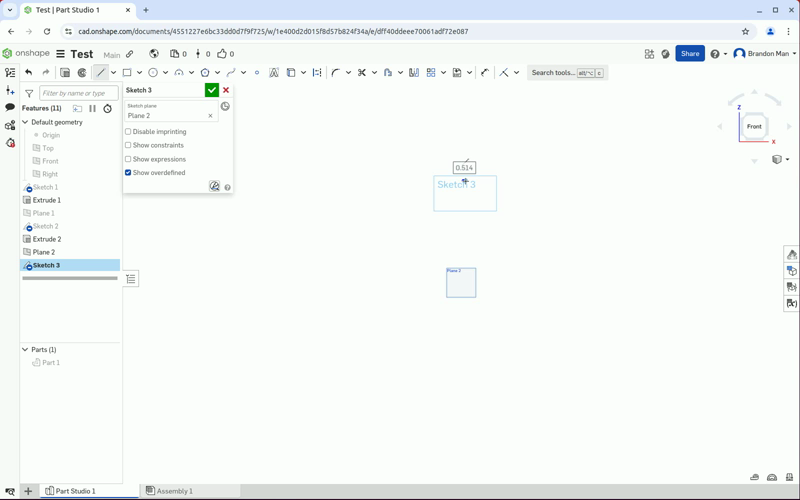
key_down(shift)
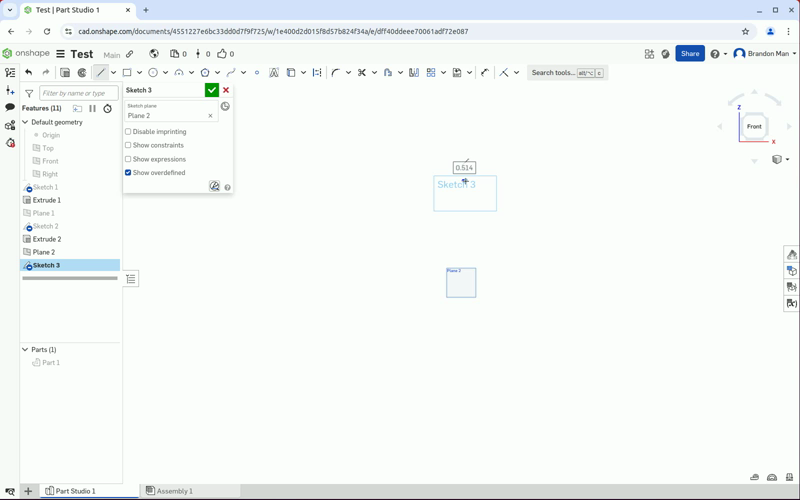
mouse_move(495, 180)
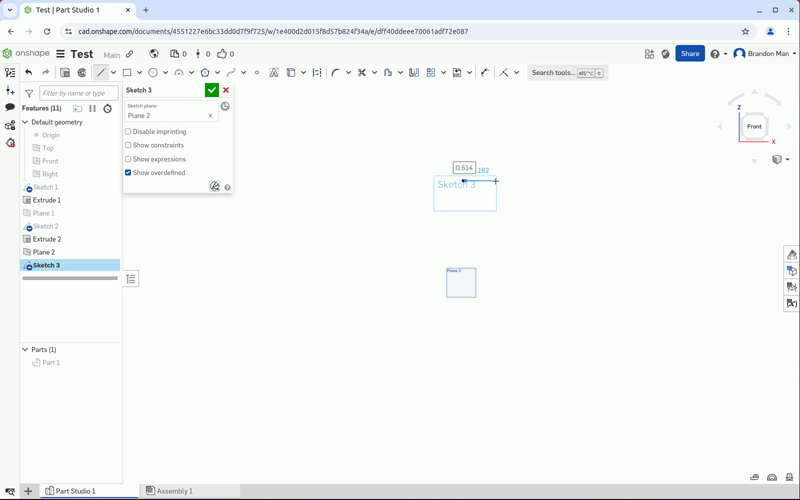
mouse_move(465, 172)
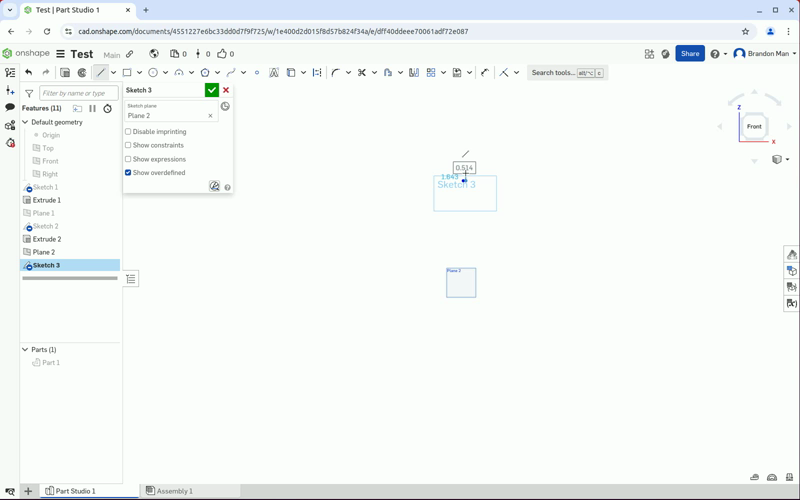
click(465, 172)
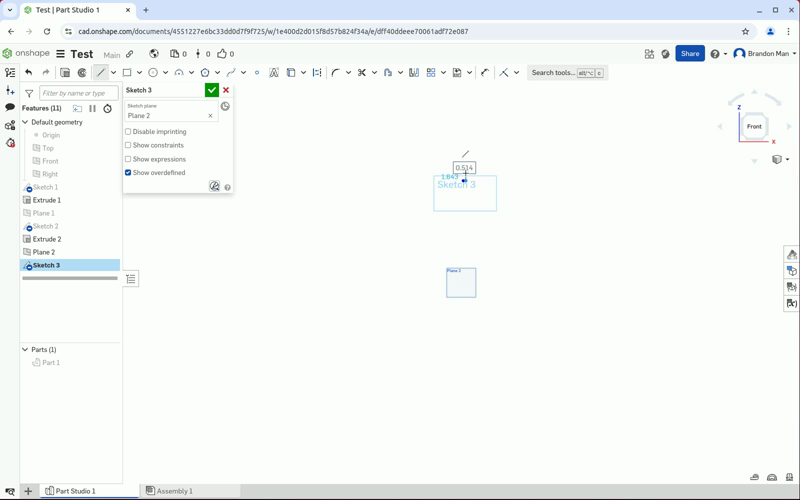
key_up(shift)
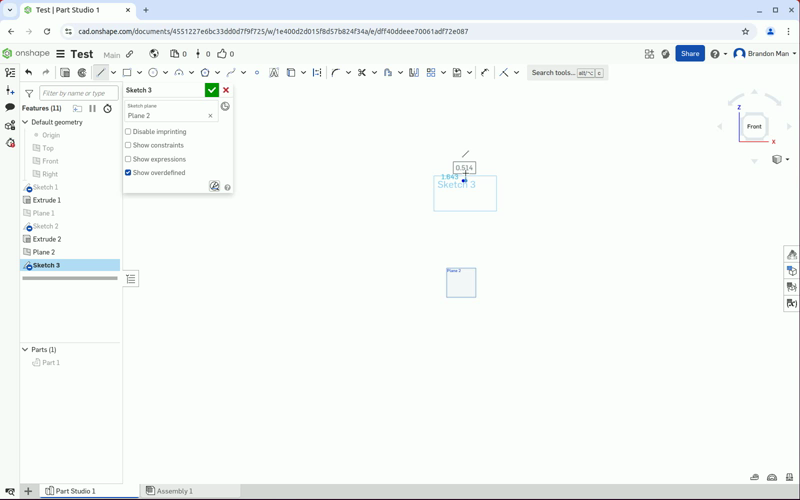
key_down(shift)
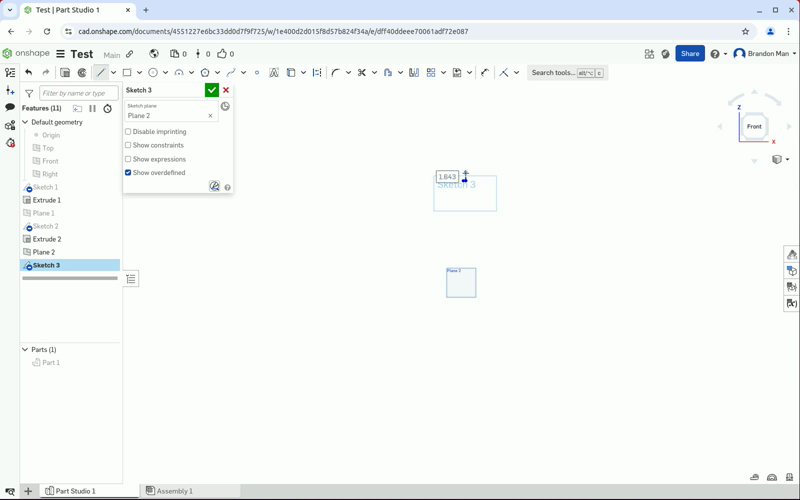
mouse_move(495, 172)
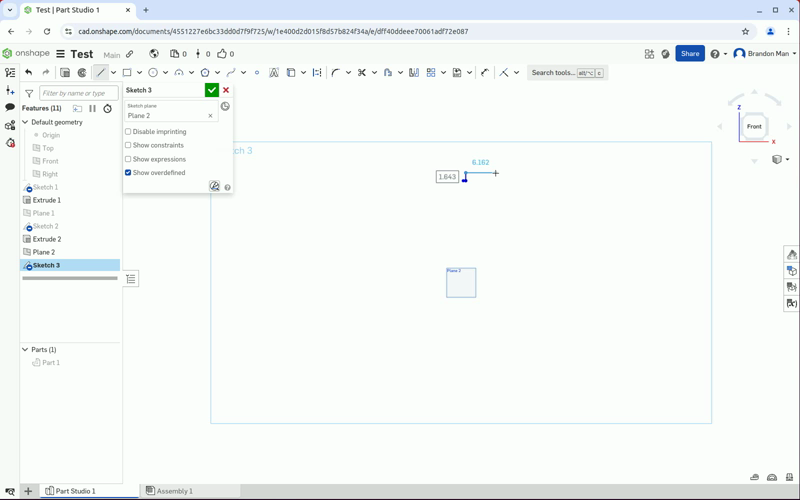
mouse_move(463, 172)
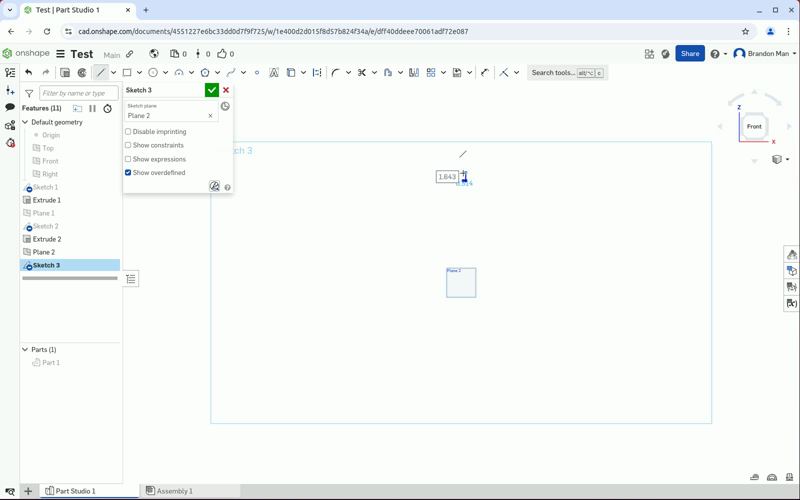
scroll(6)
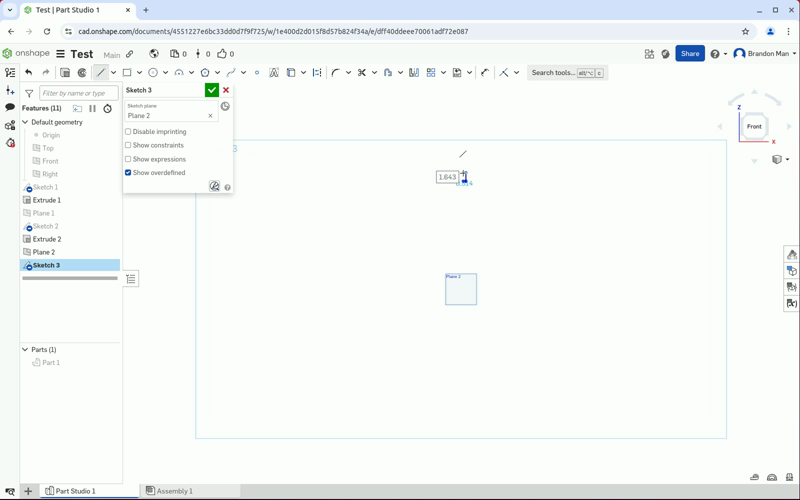
scroll(6)
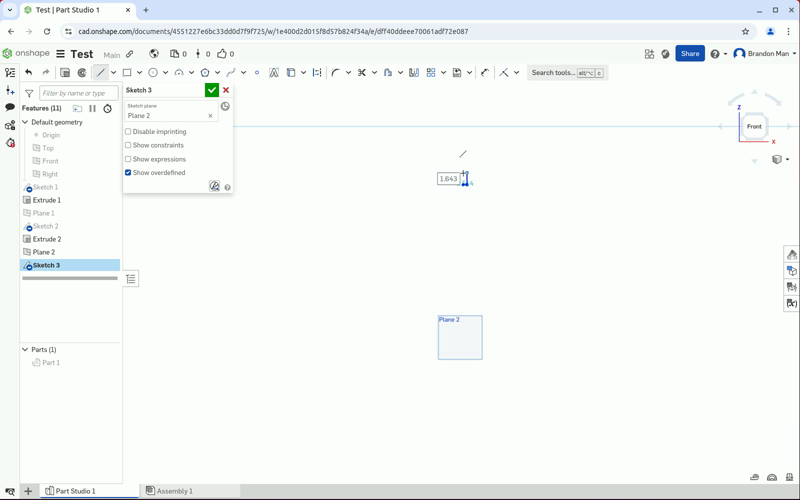
scroll(6)
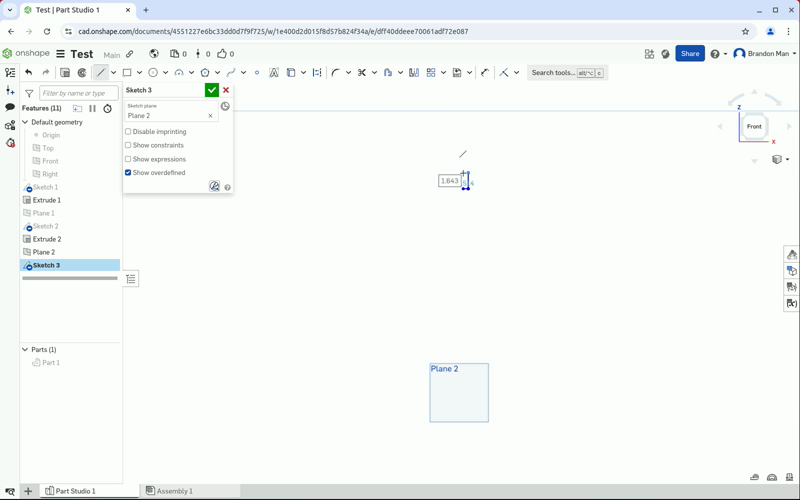
scroll(6)
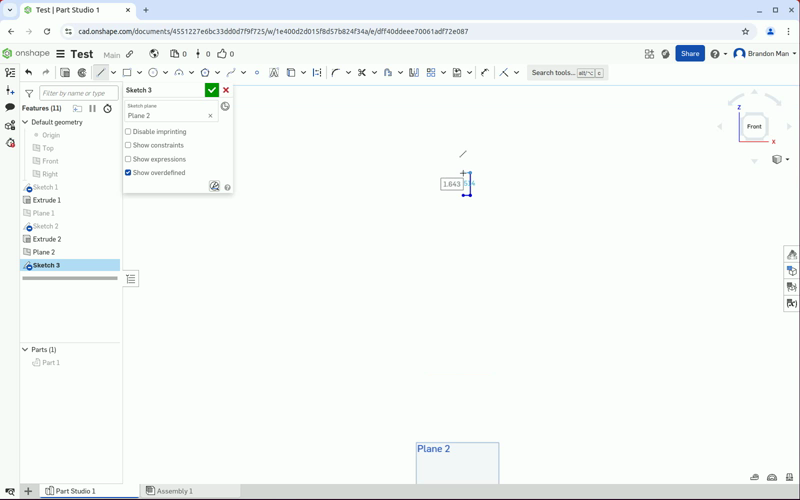
scroll(6)
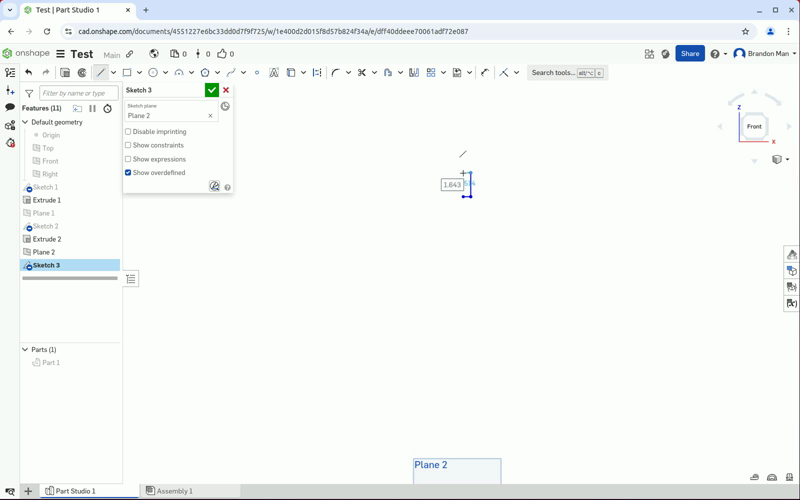
scroll(6)
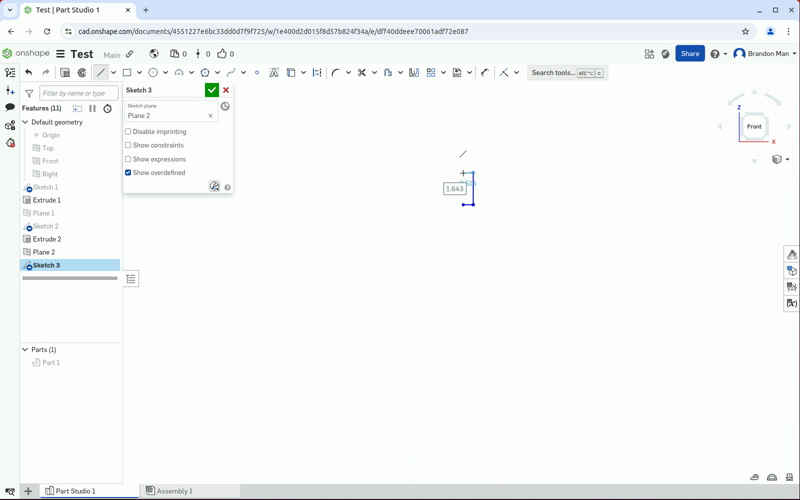
scroll(6)
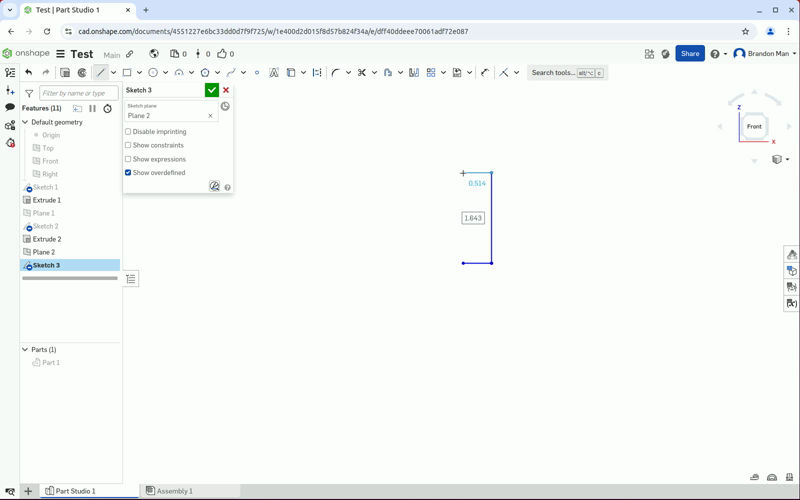
click(463, 172)
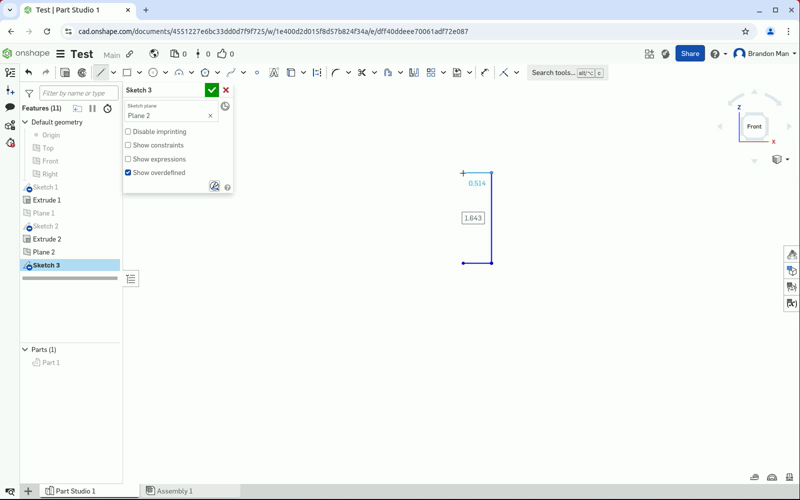
scroll(-6)
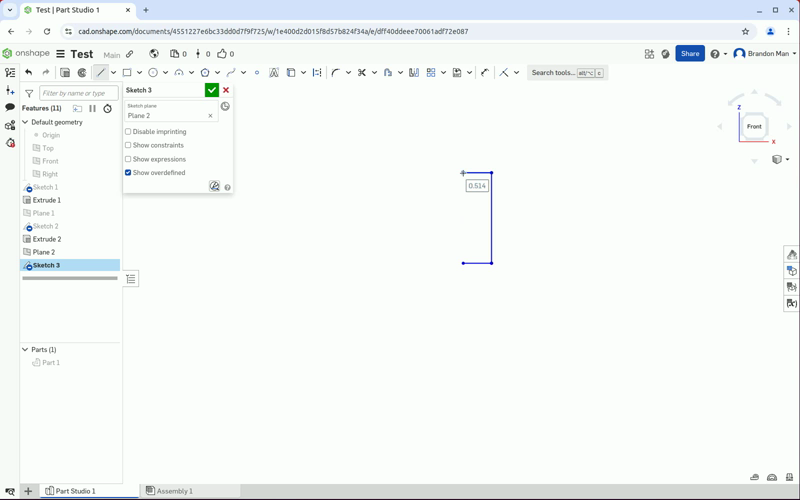
scroll(-6)
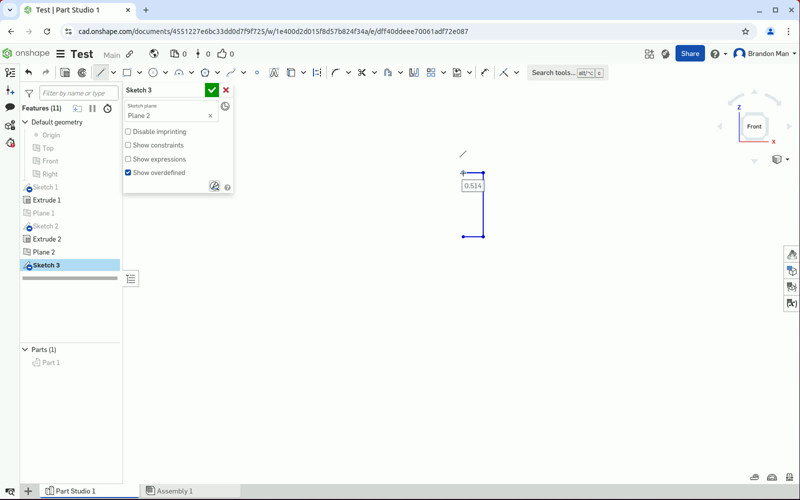
scroll(-6)
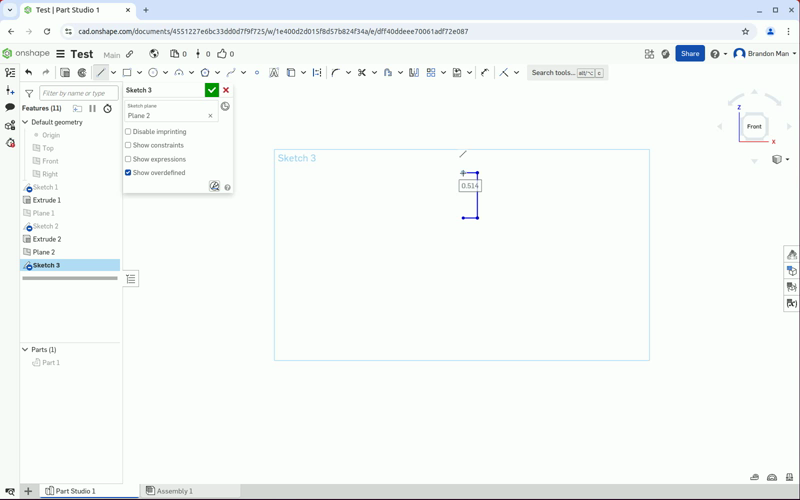
scroll(-6)
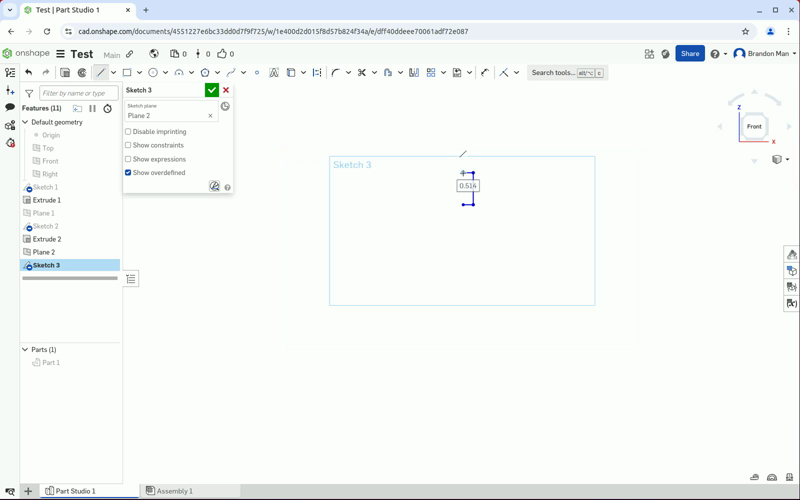
scroll(-6)
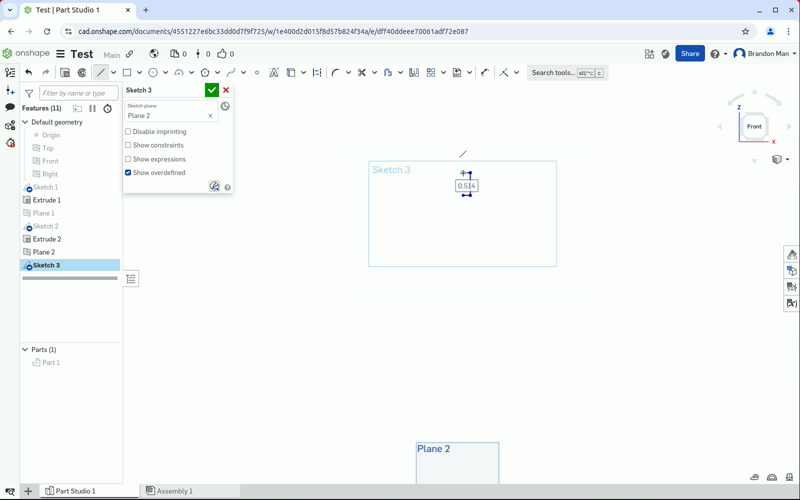
scroll(-6)
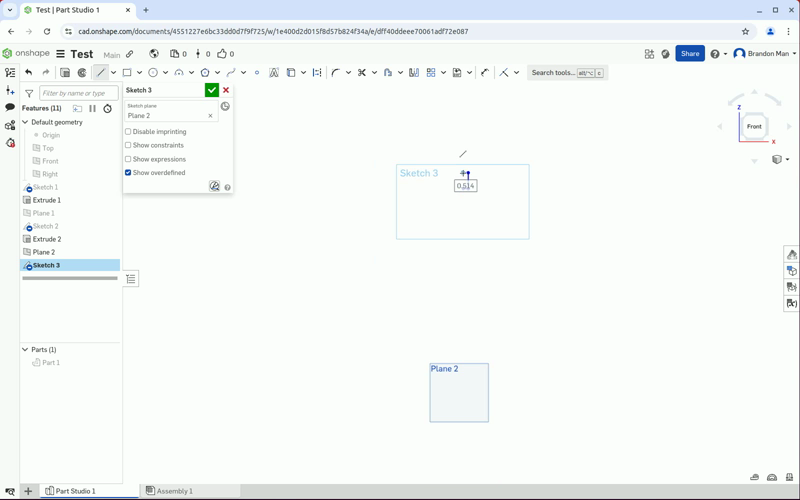
scroll(-6)
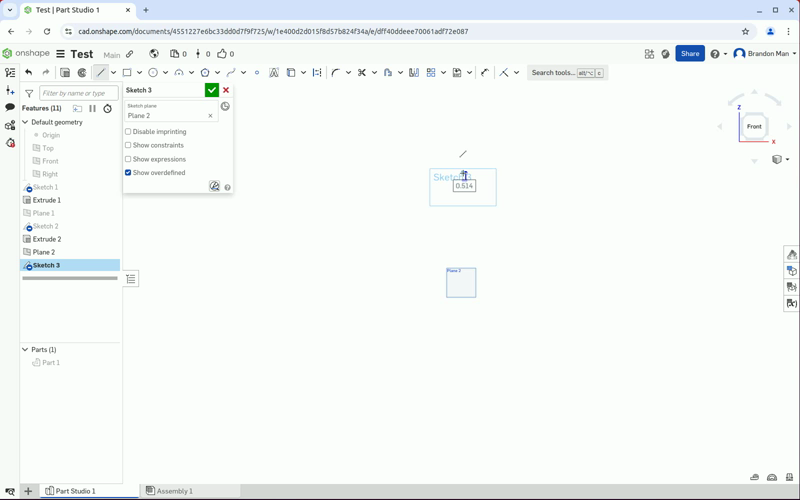
key_up(shift)
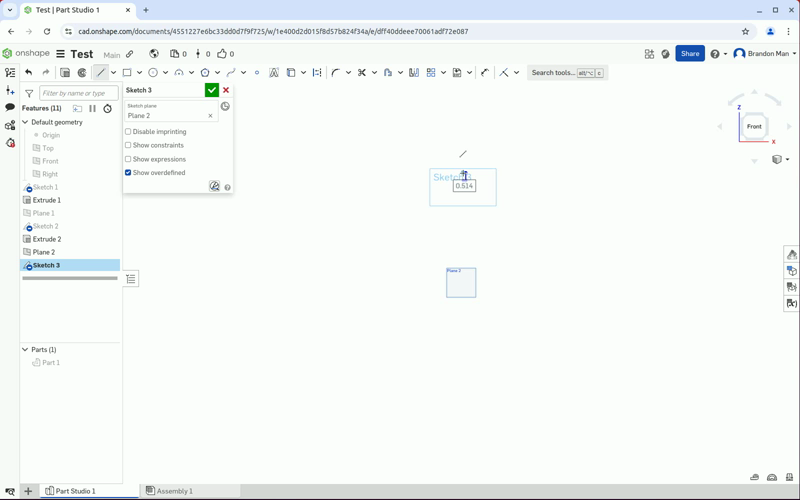
mouse_move(493, 172)
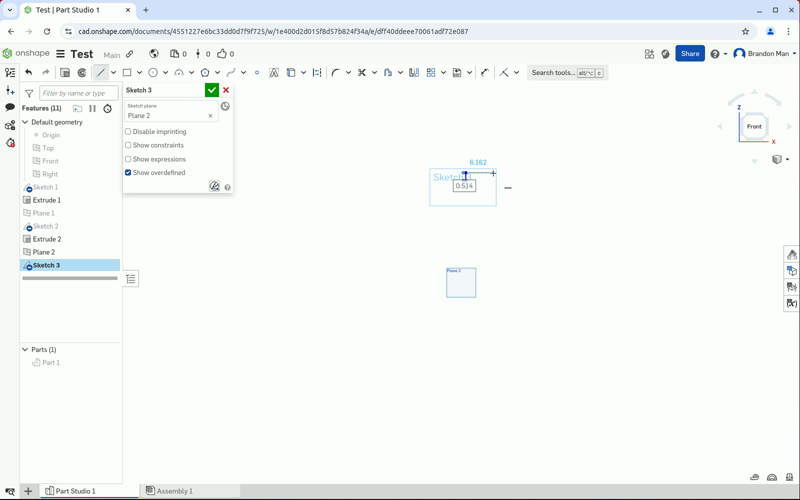
key_down(shift)
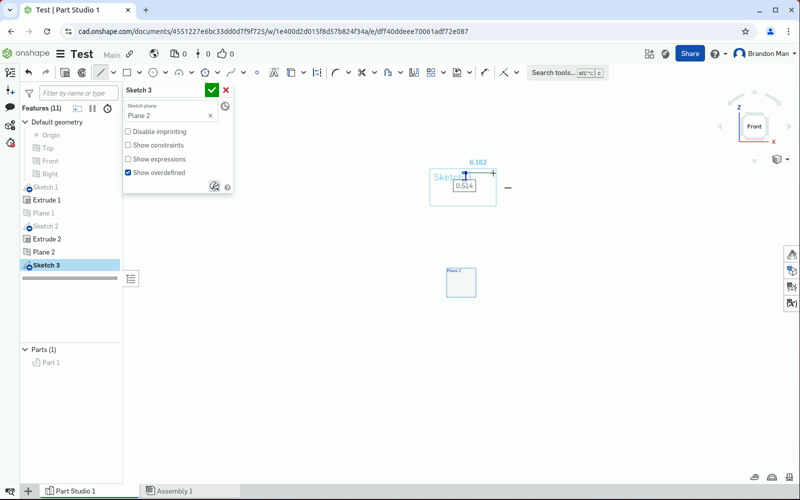
mouse_move(463, 180)
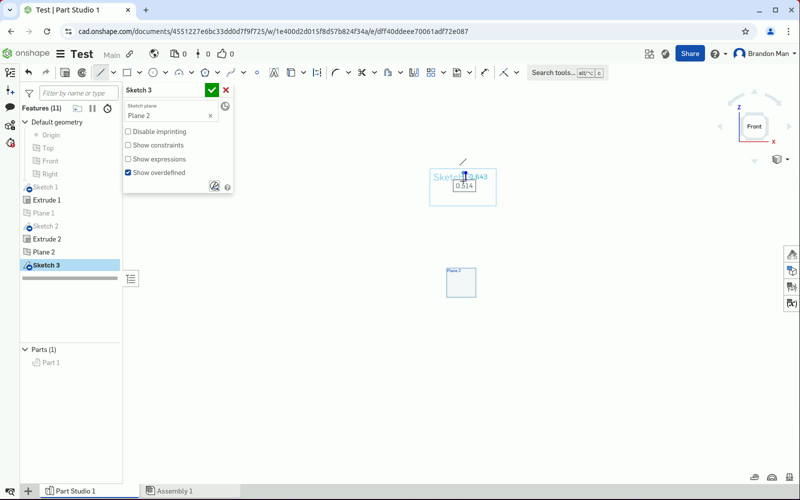
scroll(6)
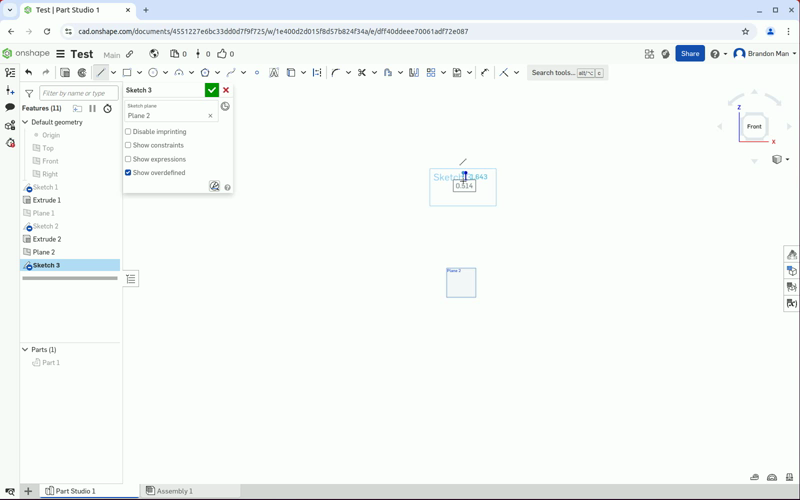
scroll(6)
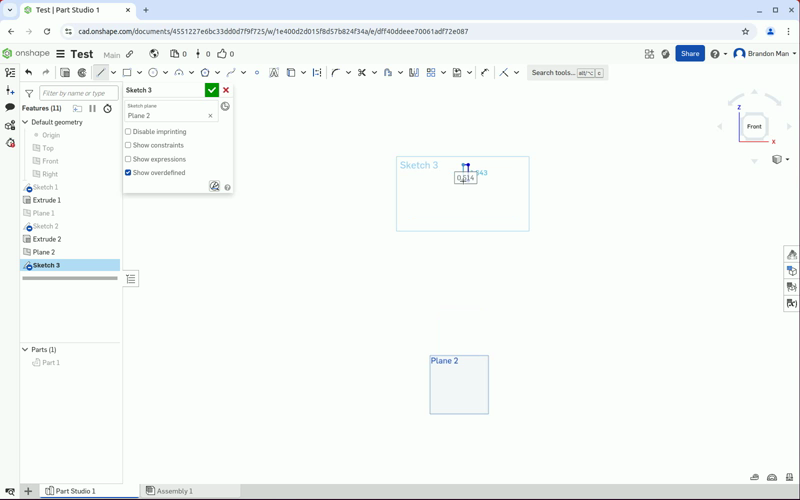
scroll(6)
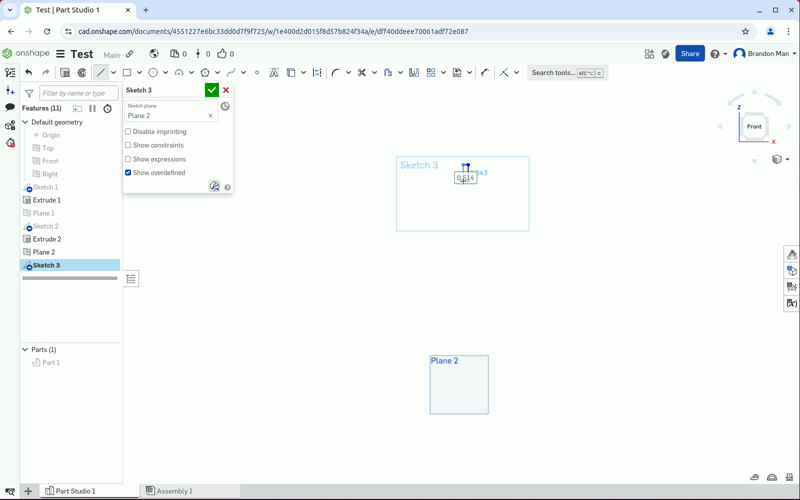
scroll(6)
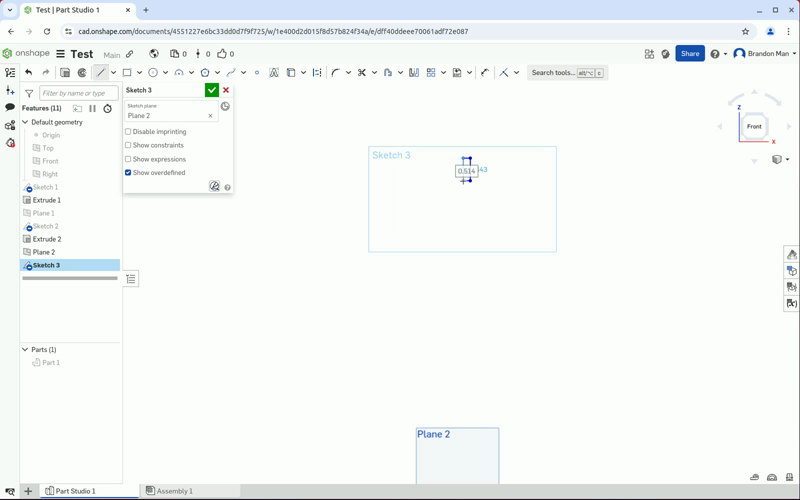
scroll(6)
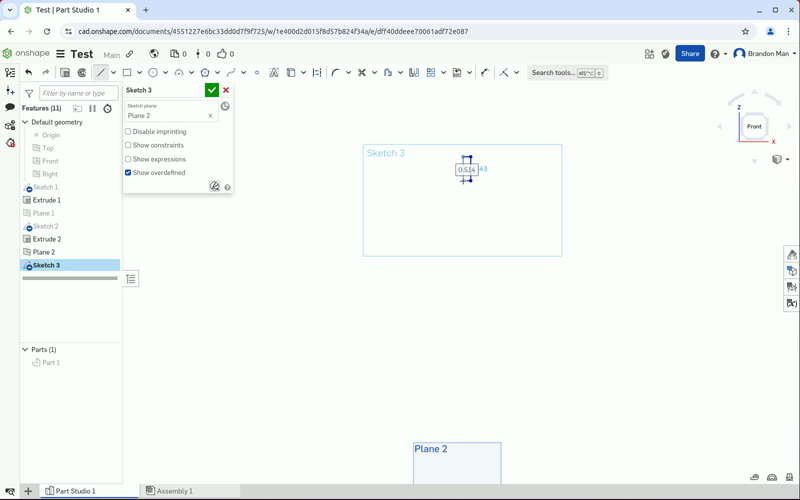
scroll(6)
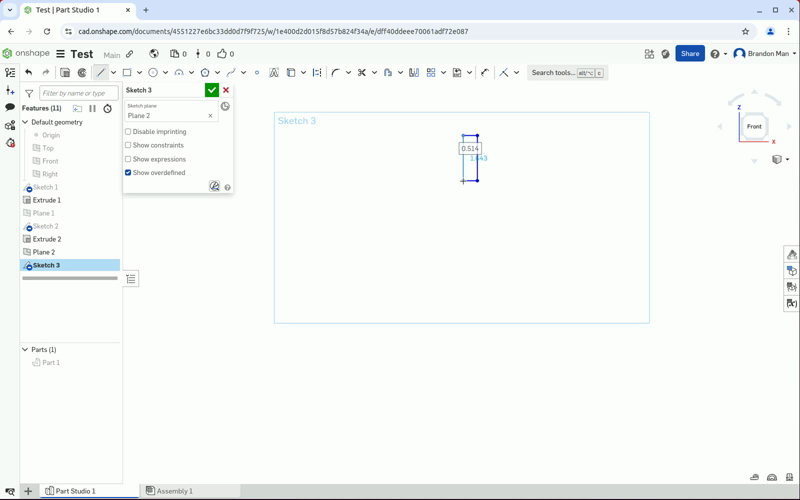
scroll(6)
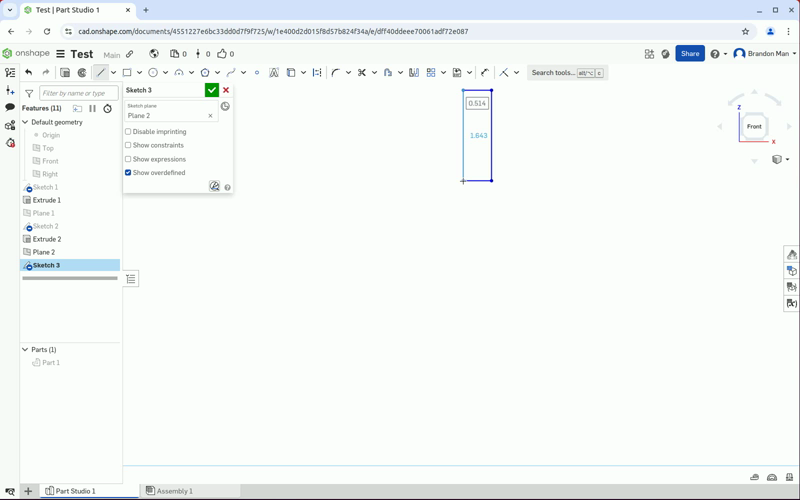
key_up(shift)
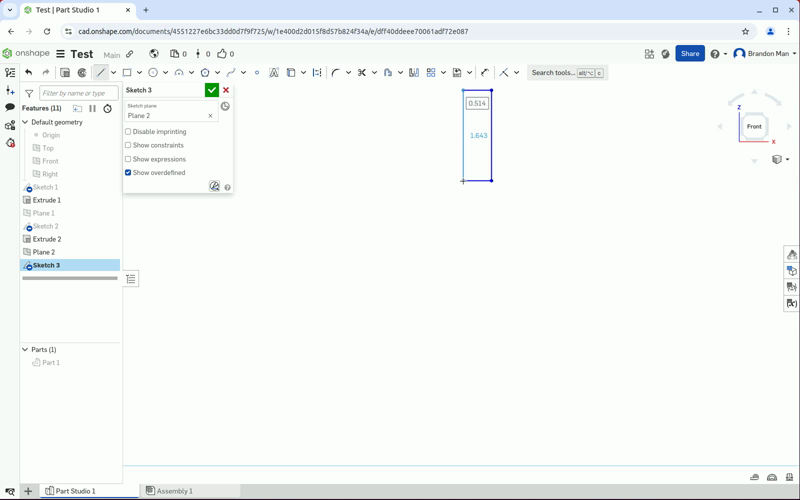
click(463, 180)
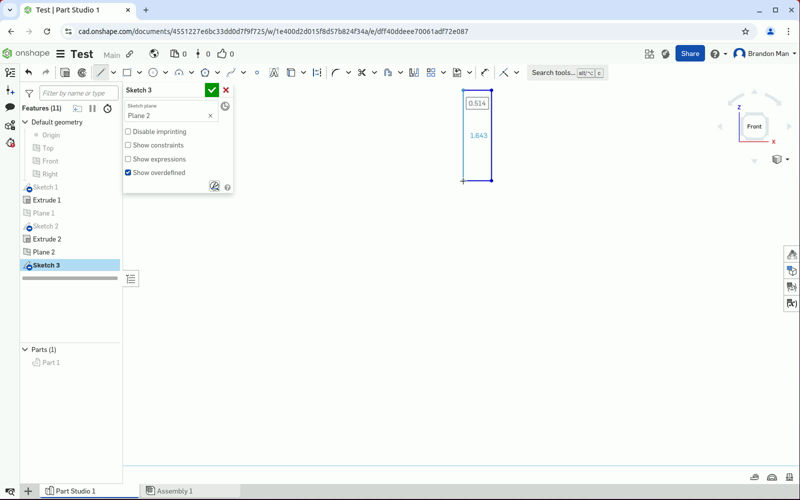
scroll(-6)
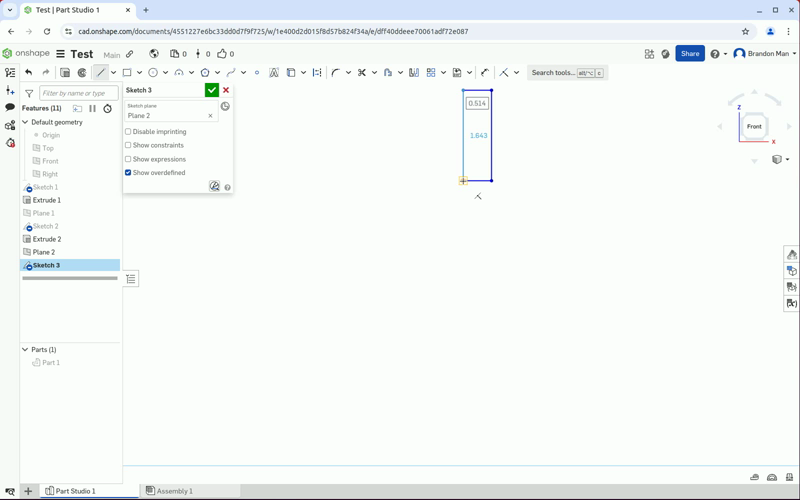
scroll(-6)
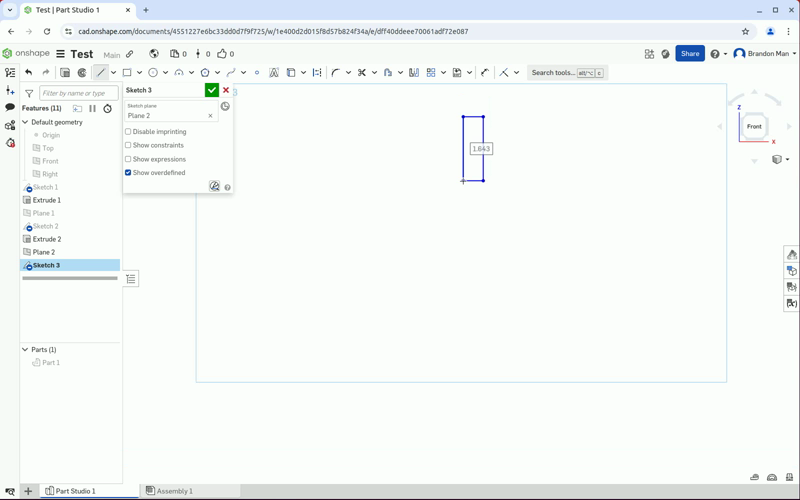
scroll(-6)
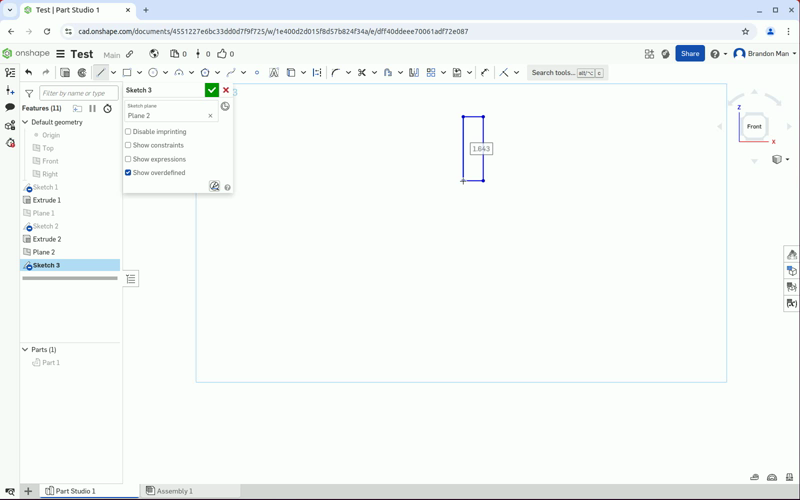
scroll(-6)
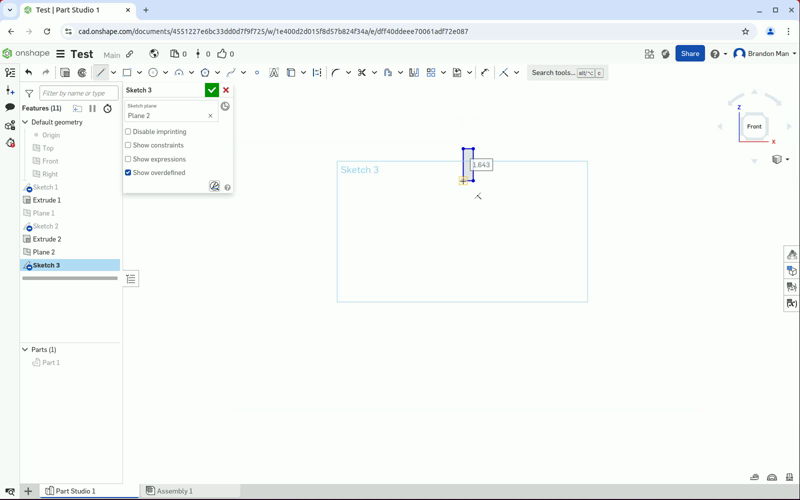
scroll(-6)
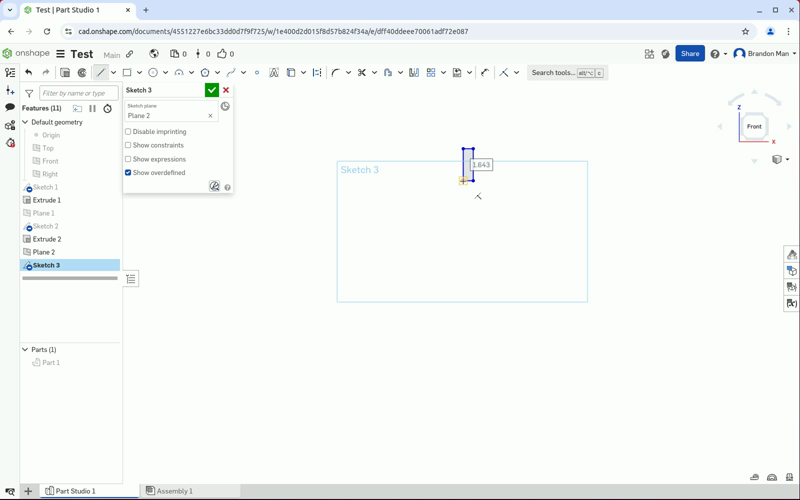
scroll(-6)
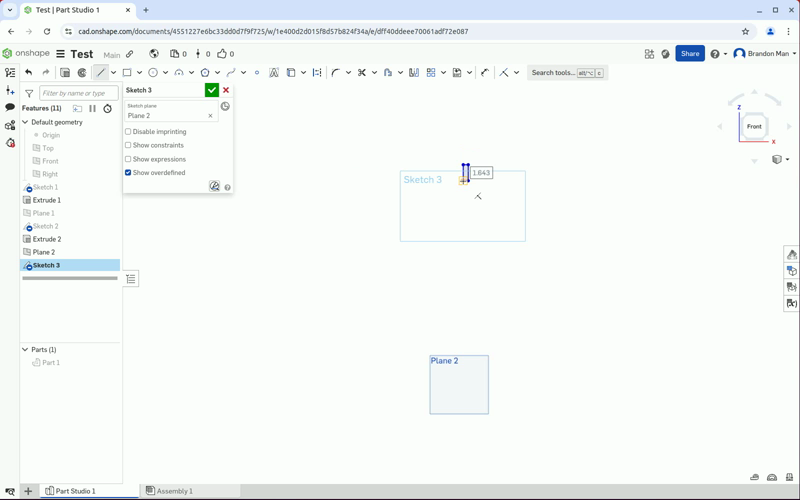
scroll(-6)
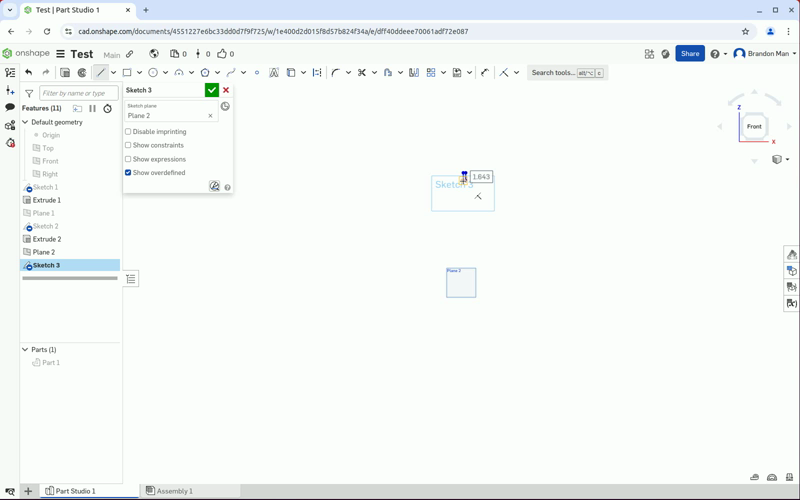
key(esc)
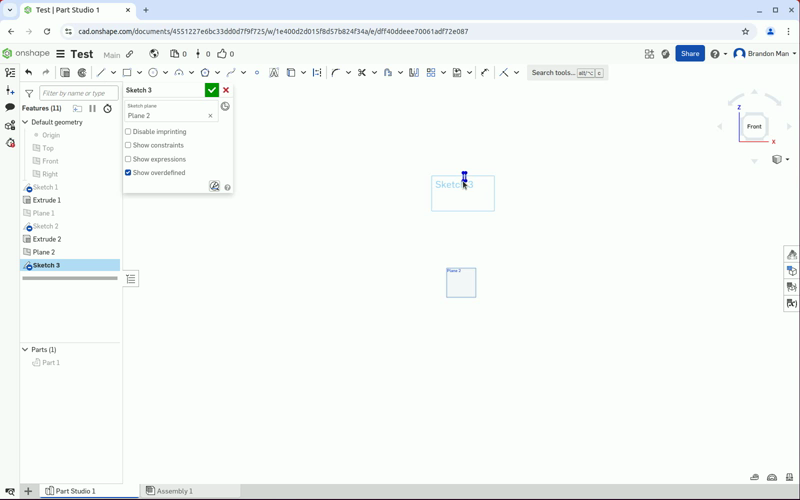
mouse_move(465, 172)
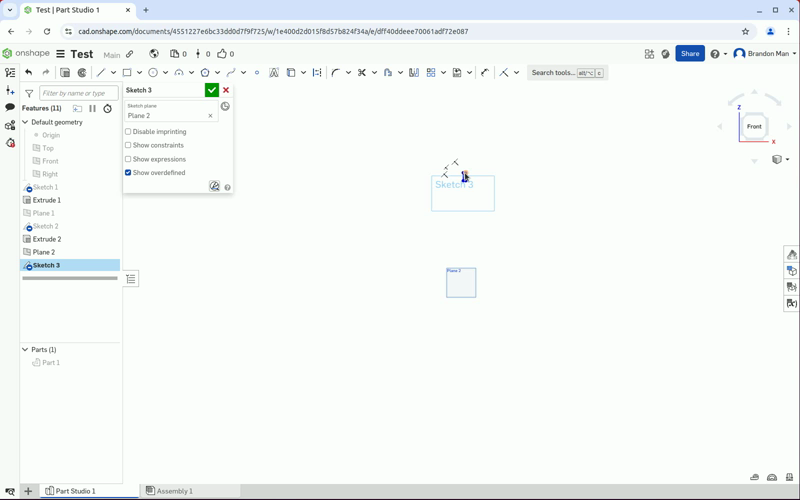
scroll(6)
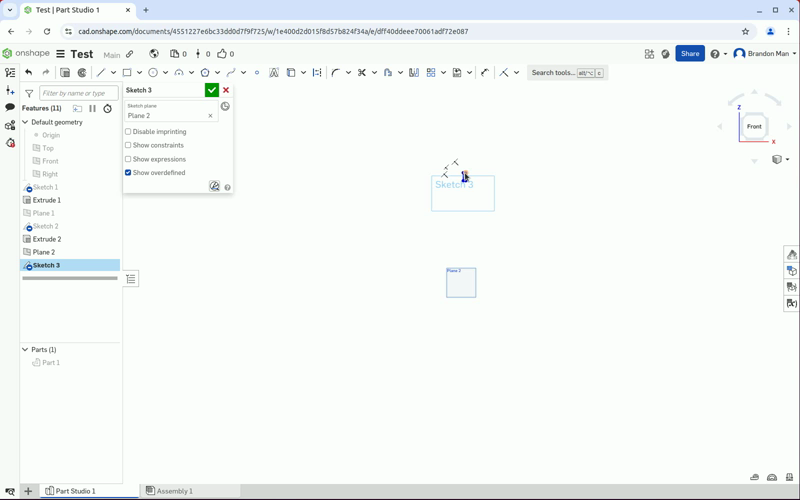
scroll(6)
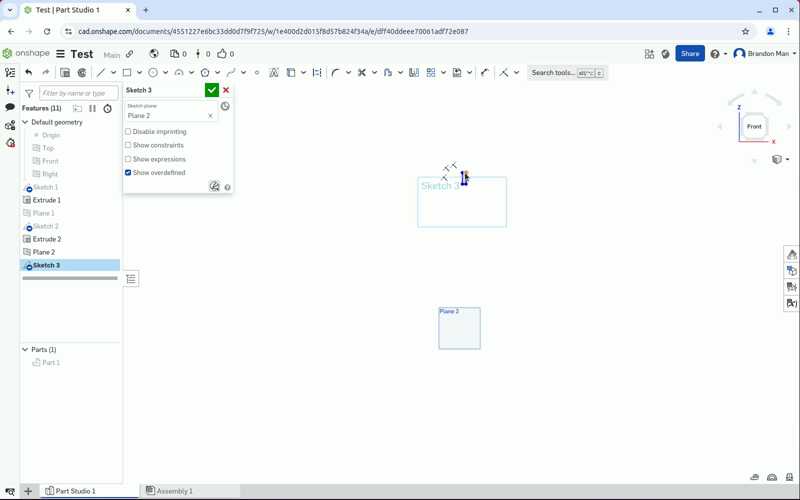
scroll(6)
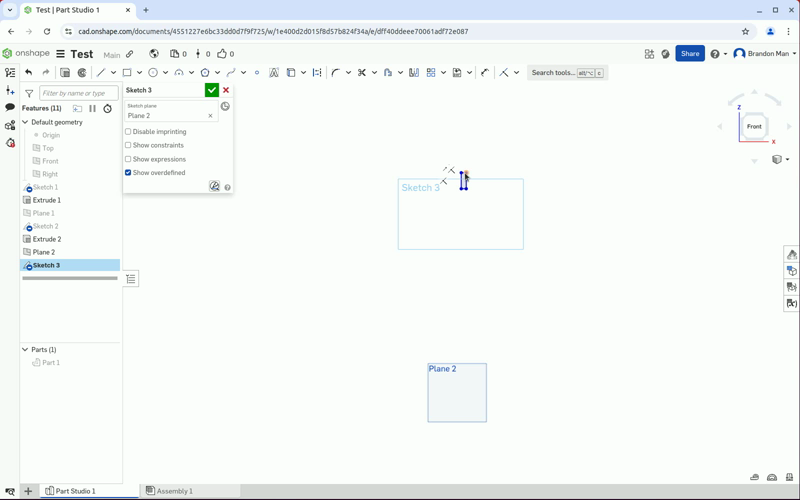
scroll(6)
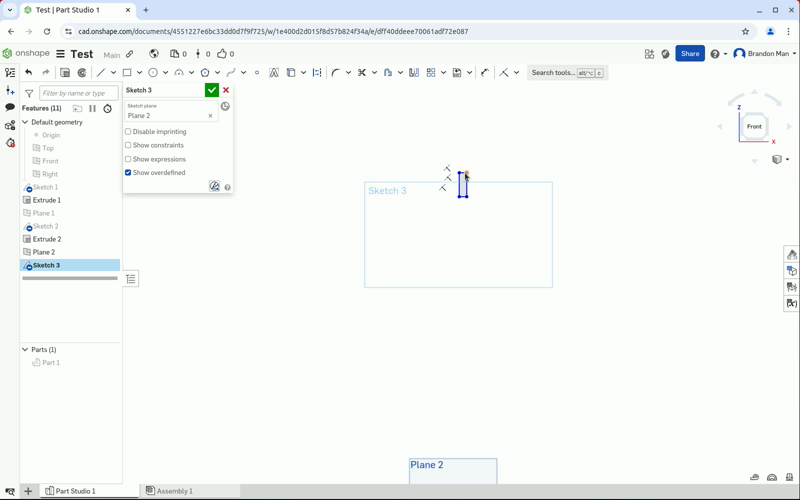
scroll(6)
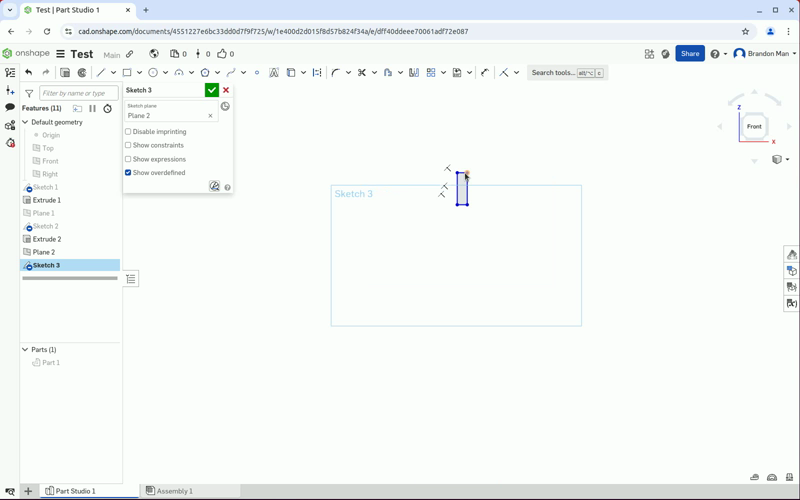
scroll(6)
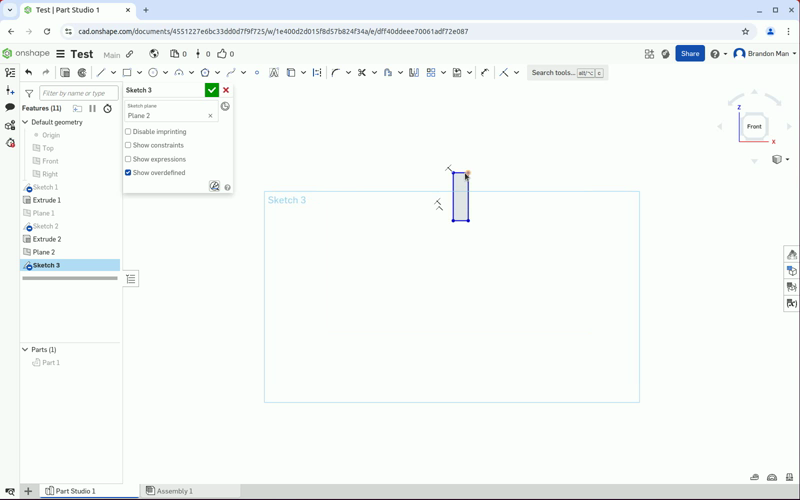
scroll(6)
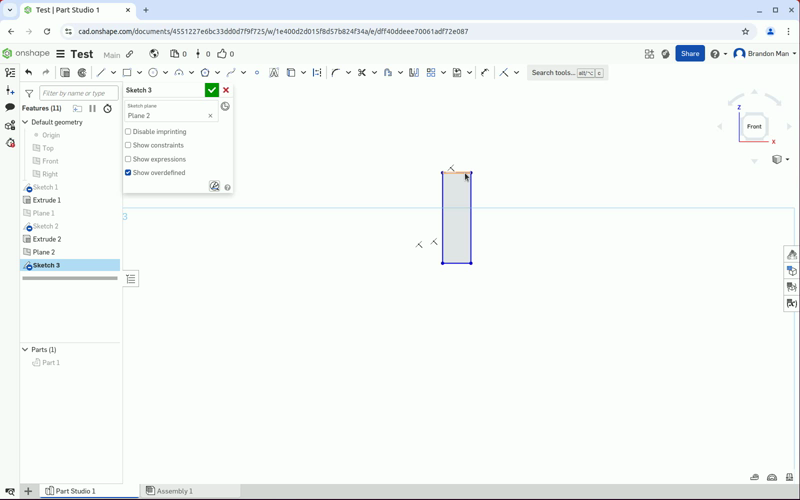
click(465, 172)
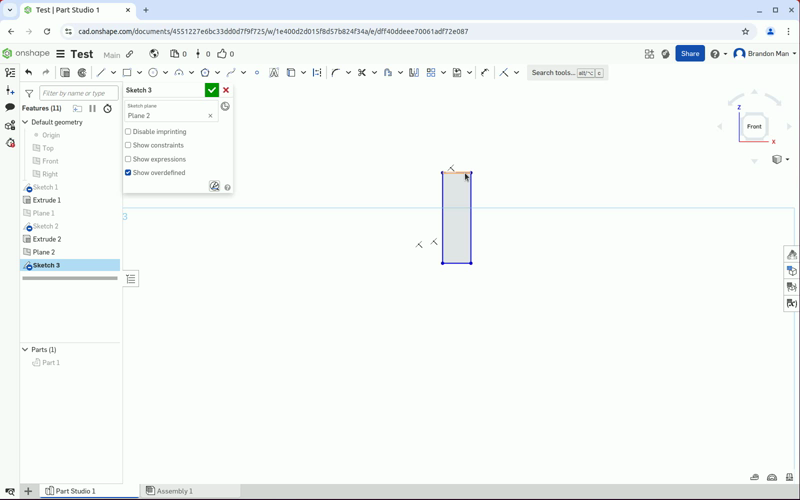
scroll(-6)
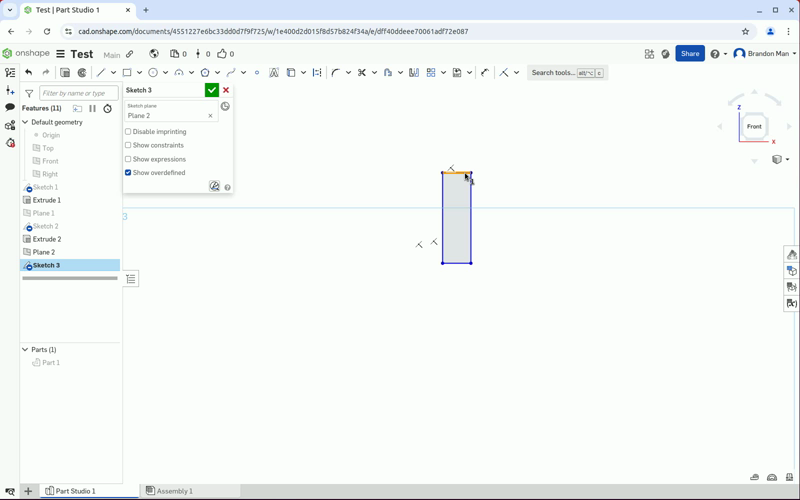
scroll(-6)
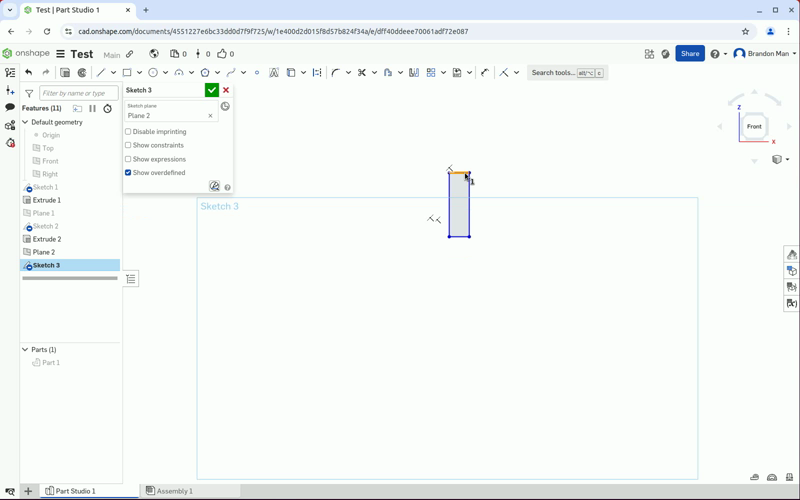
scroll(-6)
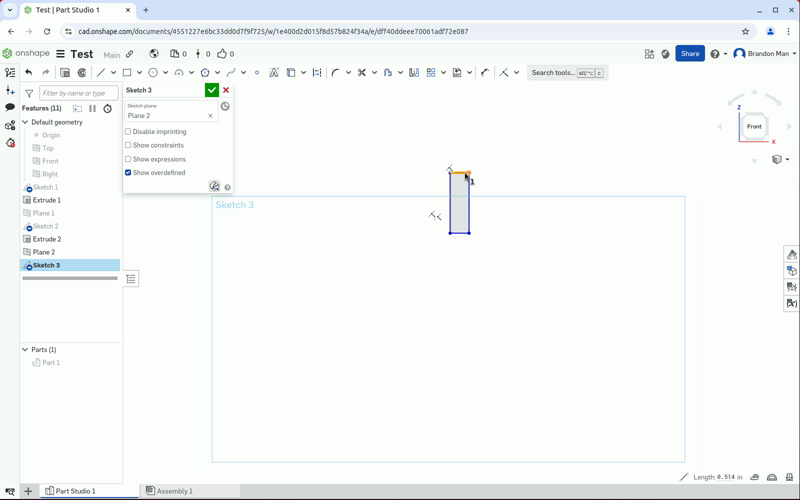
scroll(-6)
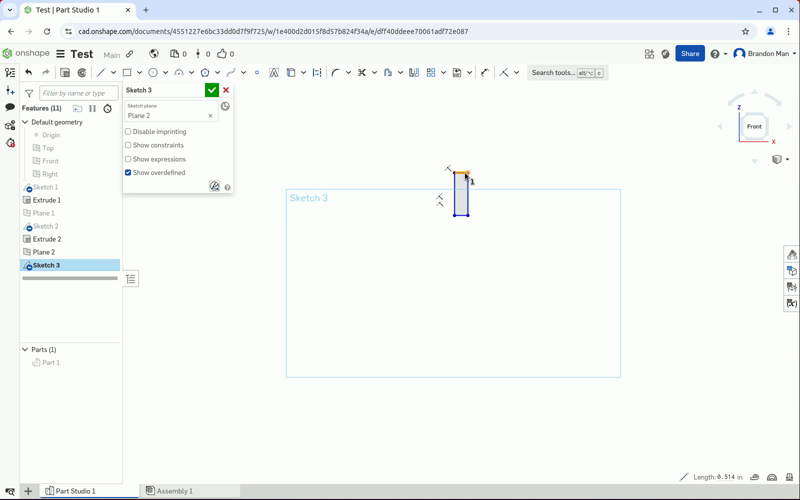
scroll(-6)
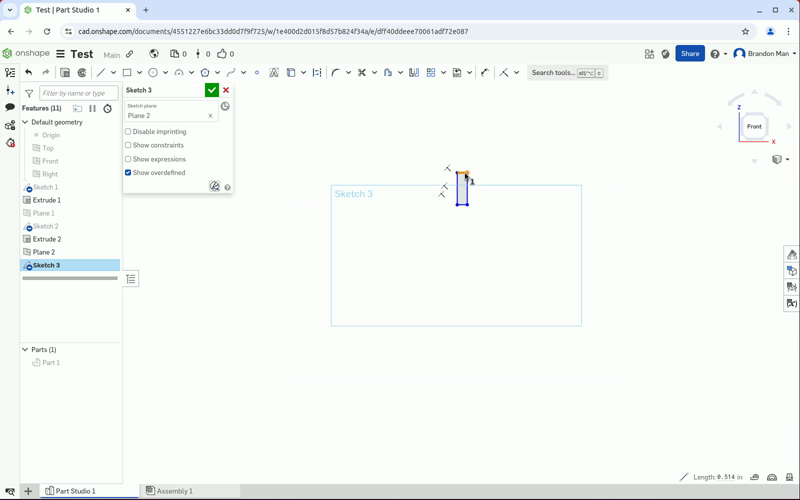
scroll(-6)
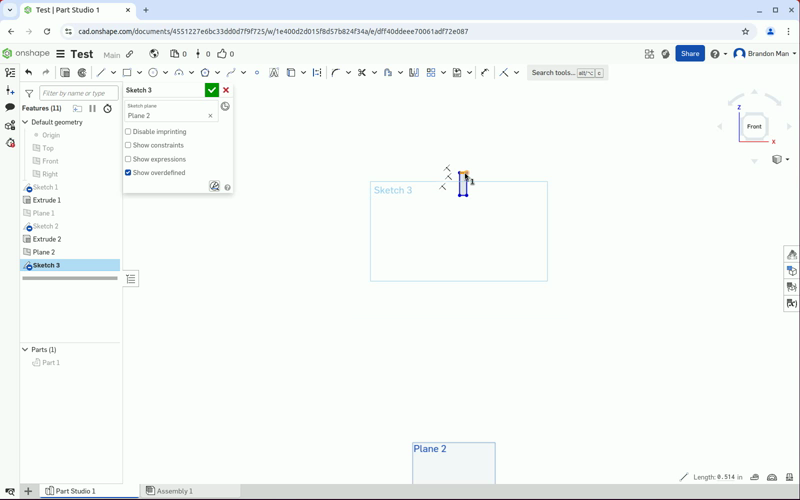
scroll(-6)
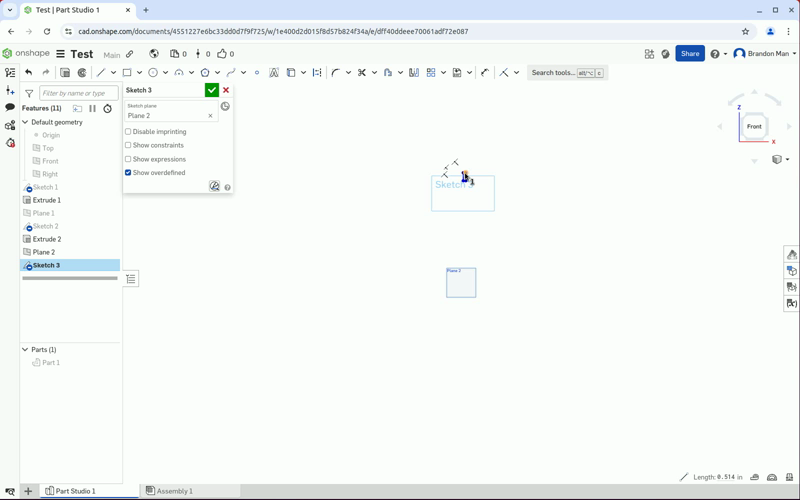
mouse_move(73, 352)
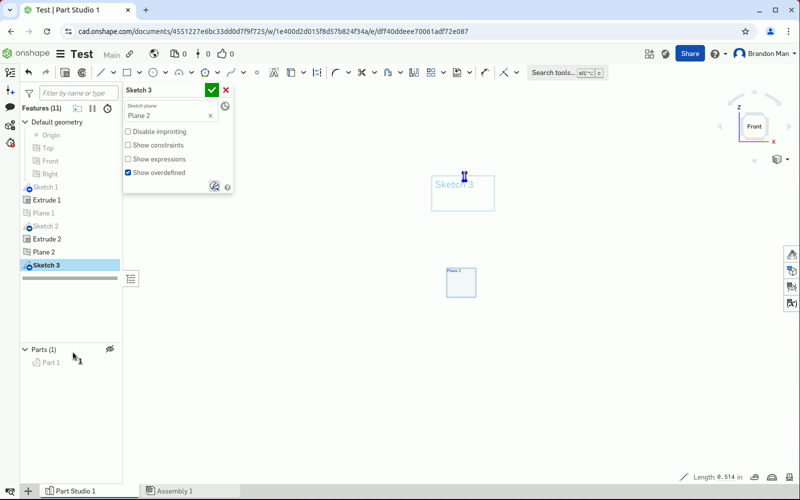
key(shift+y)
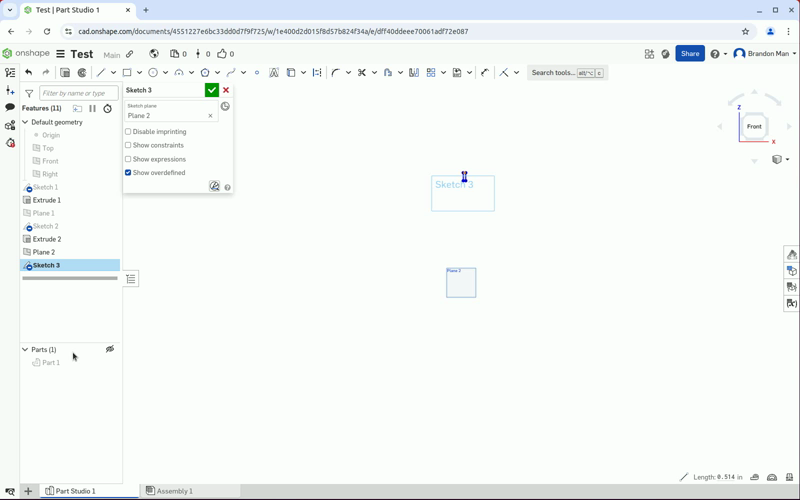
key(shift+e)
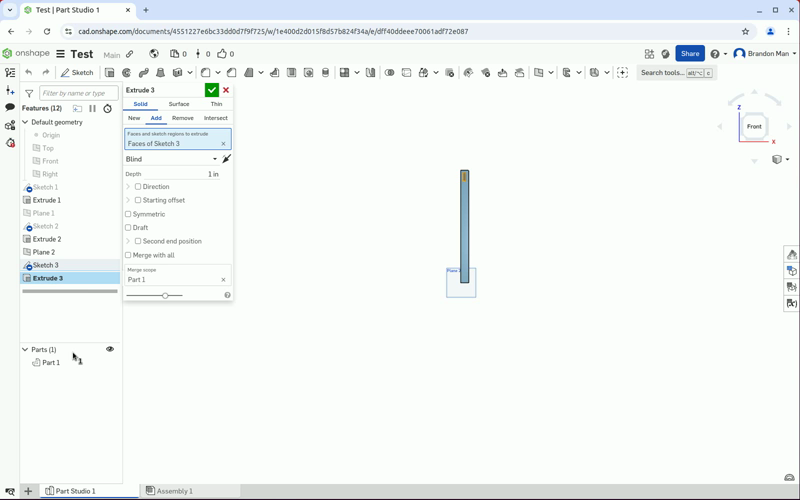
mouse_move(143, 106)
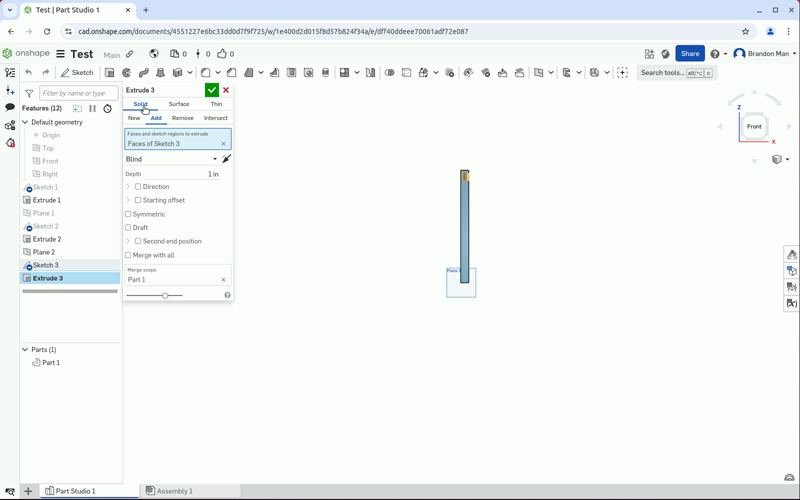
click(143, 106)
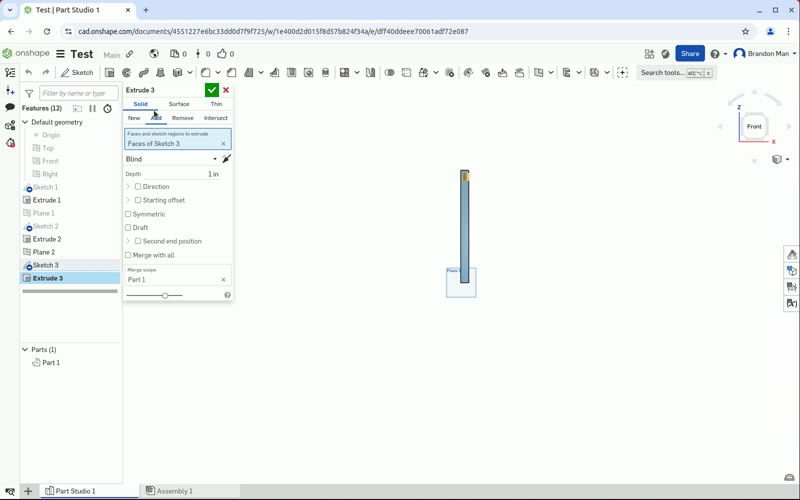
mouse_move(186, 120)
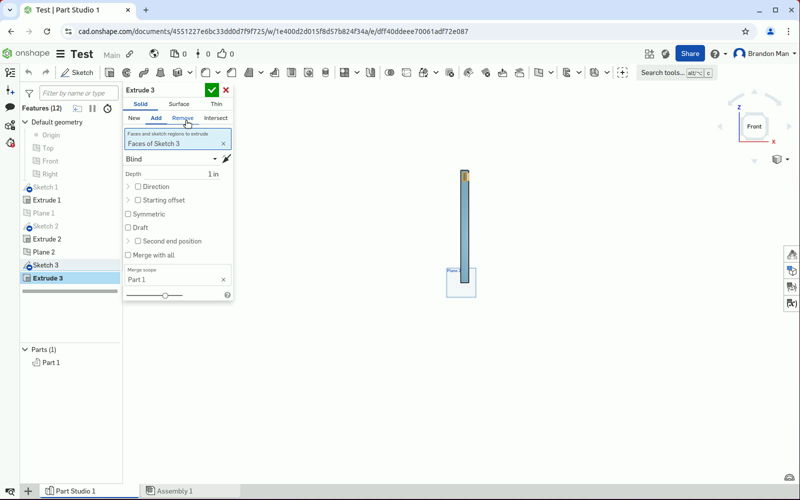
click(186, 120)
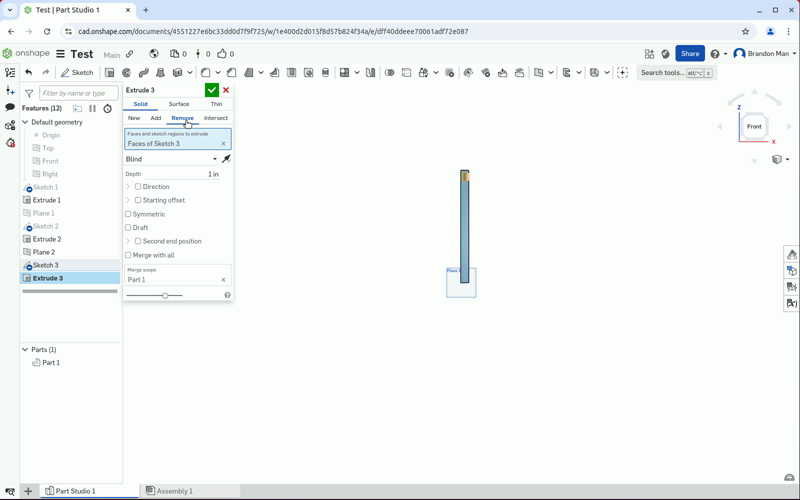
key(tab, 4)
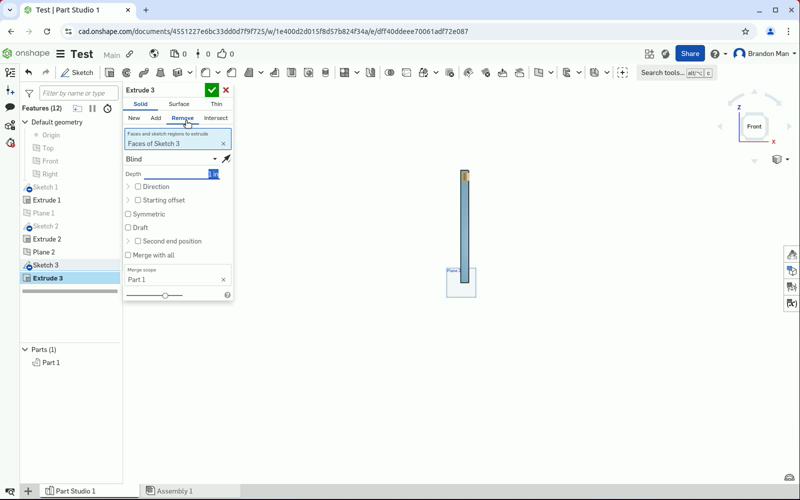
text(0.481)
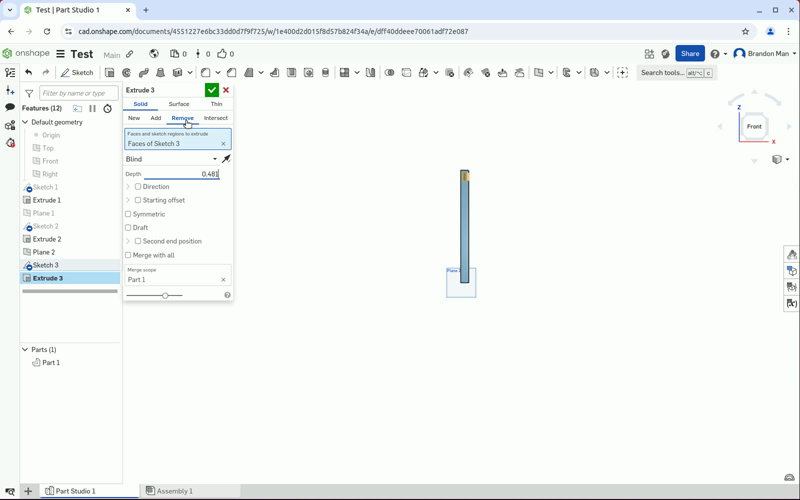
key(tab, 6)
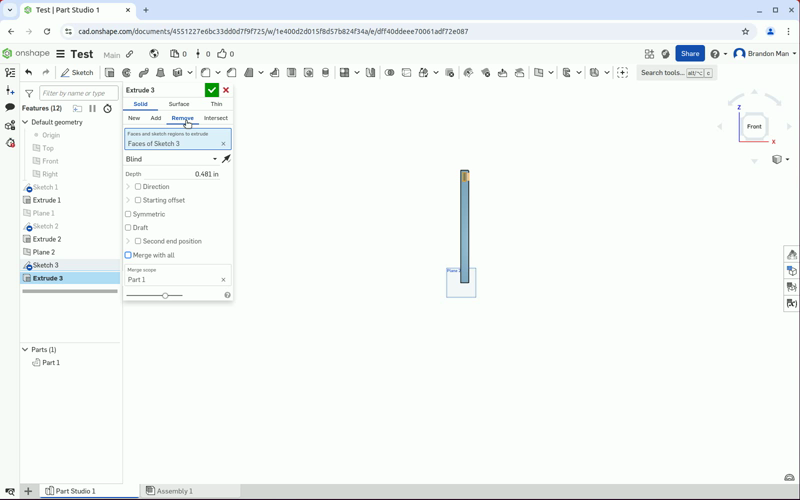
key(space)
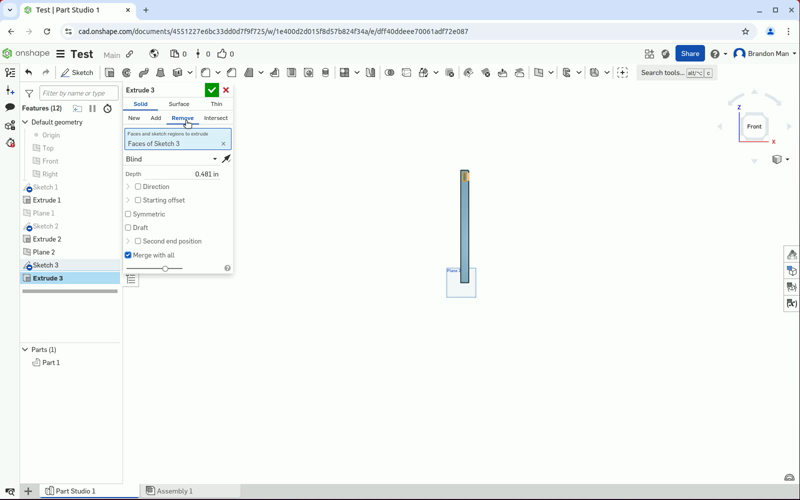
key(enter)
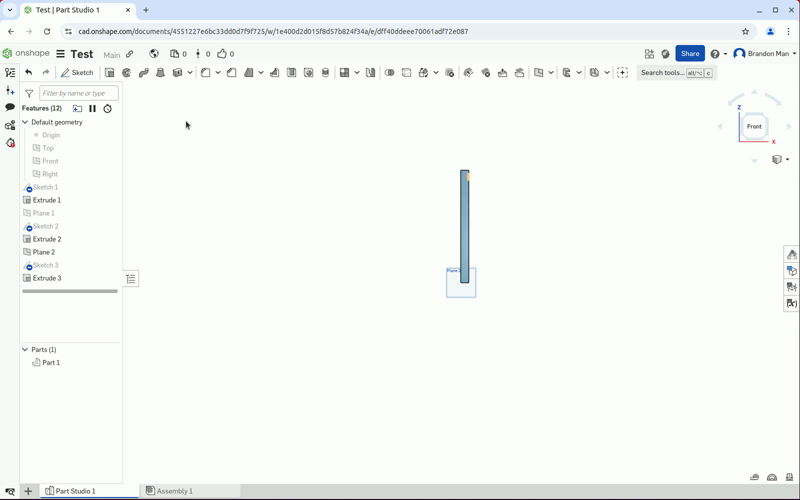
key(shift+h)
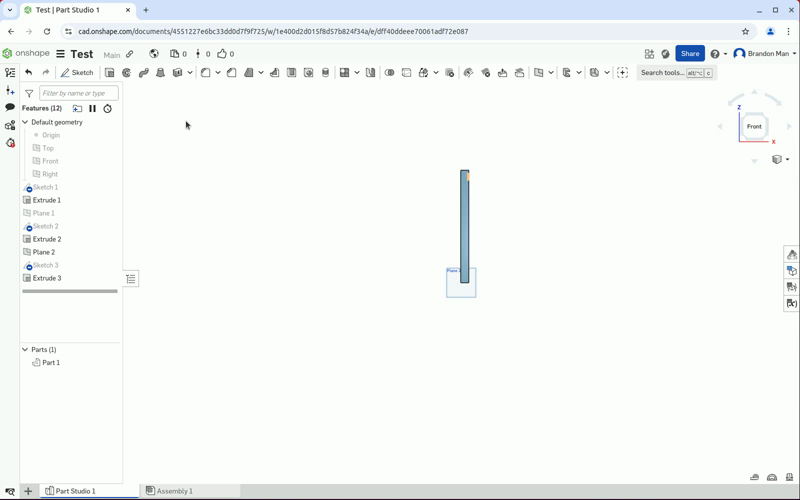
key(shift+h)
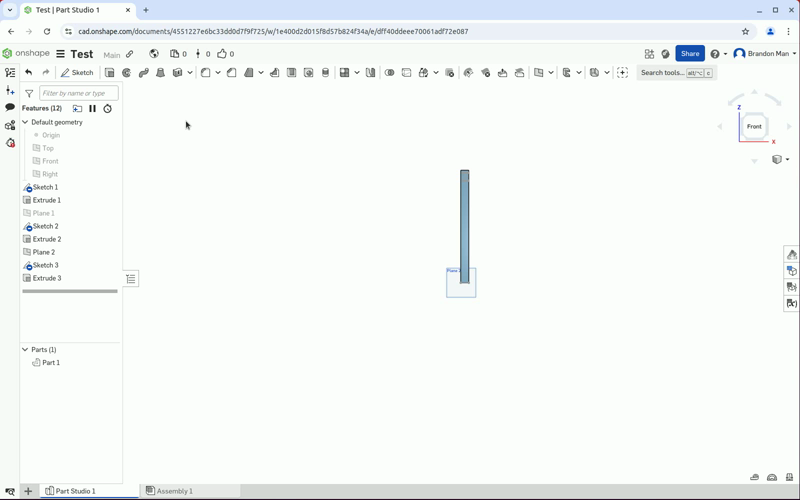
key(shift+7)
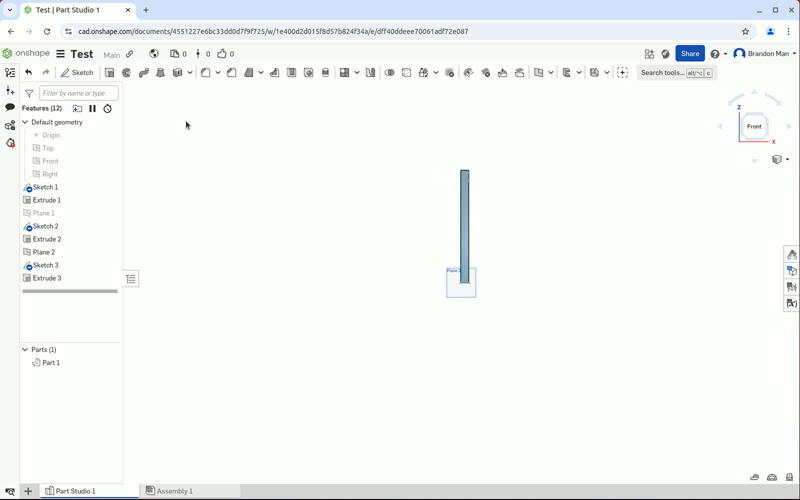
key(left, 2)
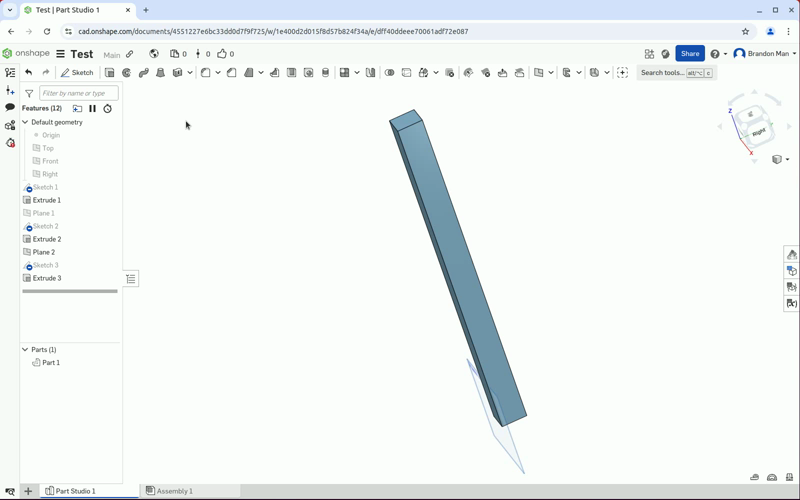
key(down, 2)
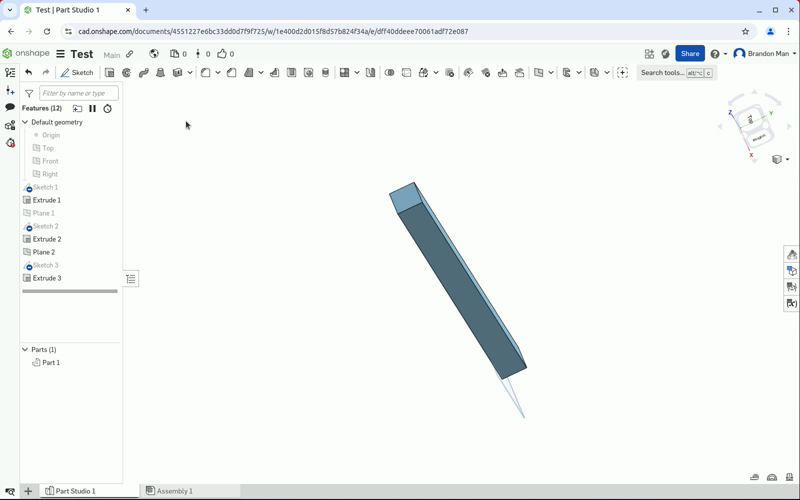
key(up, 2)
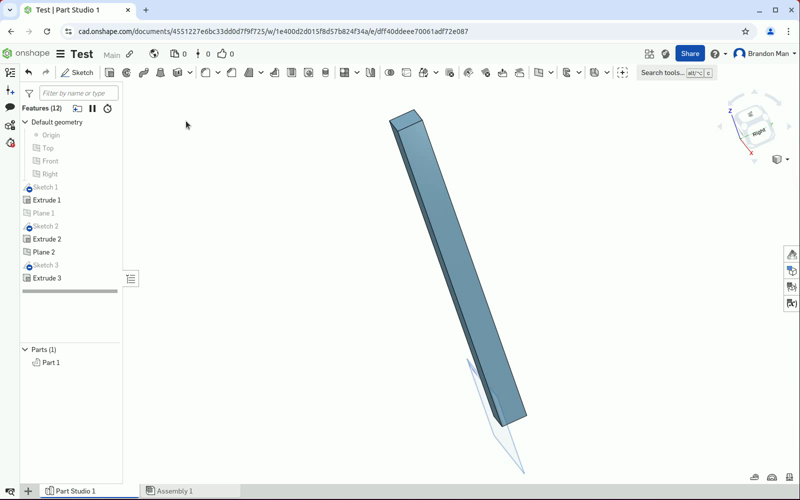
key(right, 2)
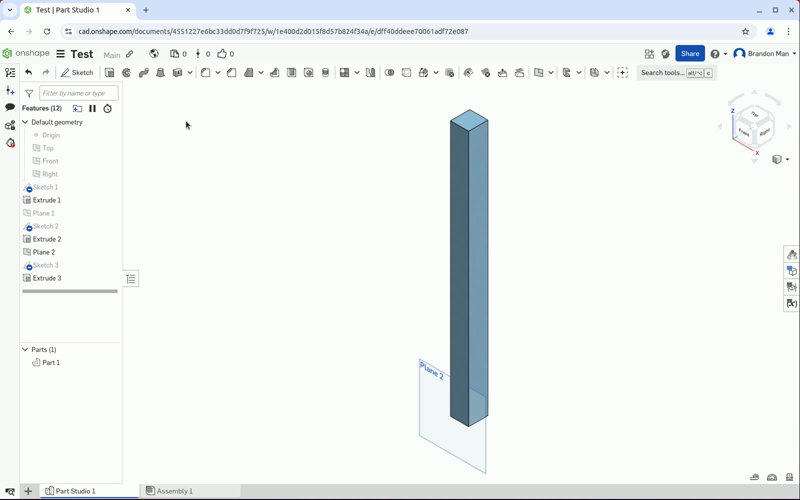
mouse_move(73, 189)
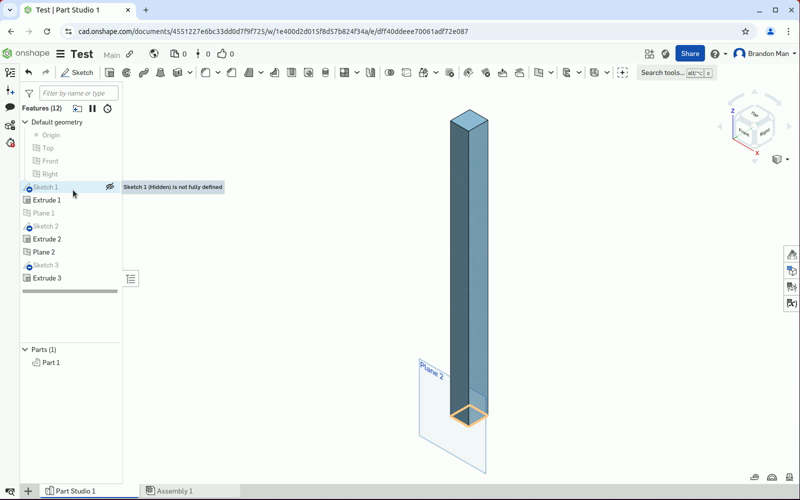
click(73, 189)